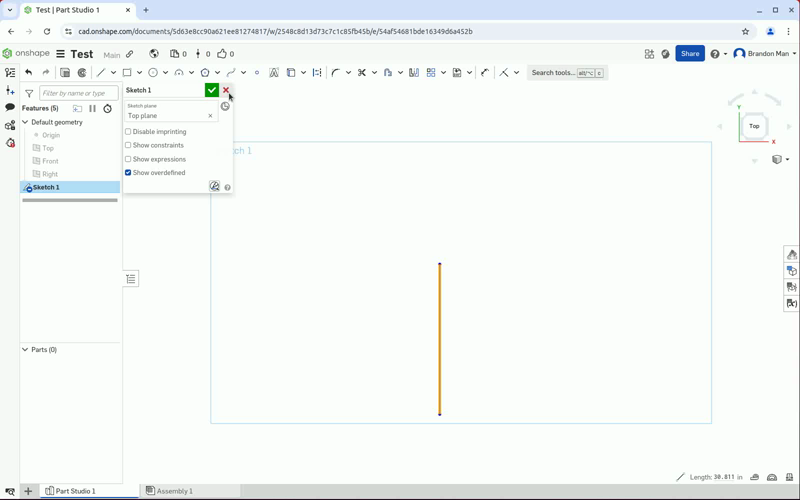
key(shift+h)
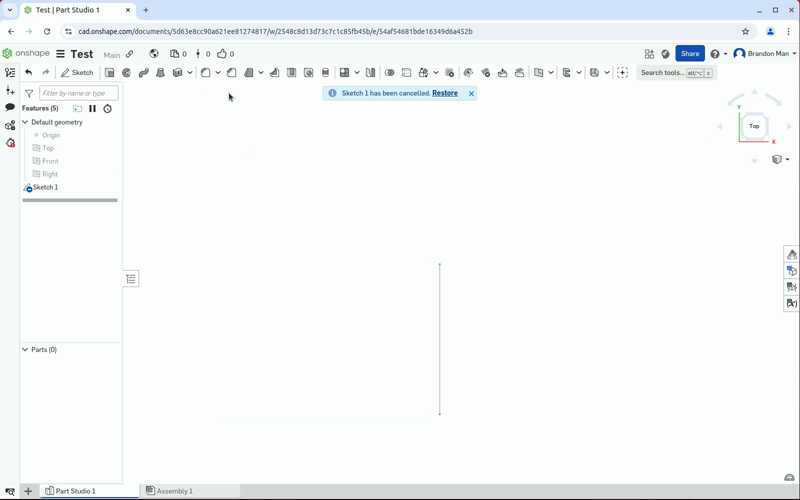
key(shift+s)
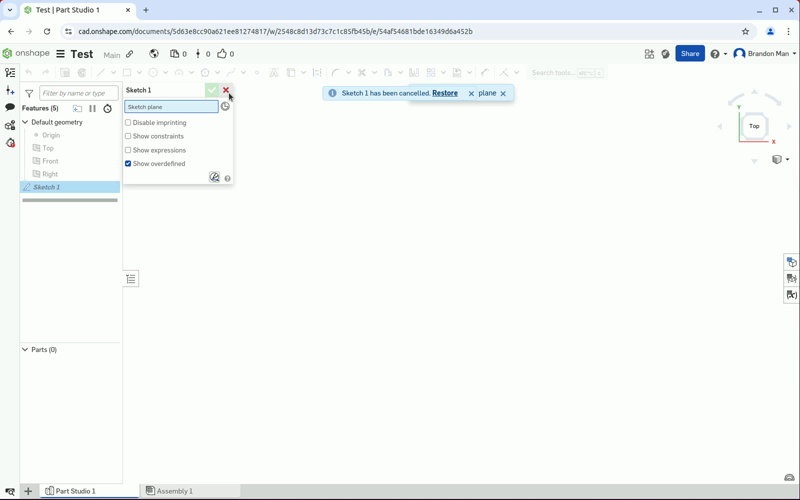
mouse_move(73, 150)
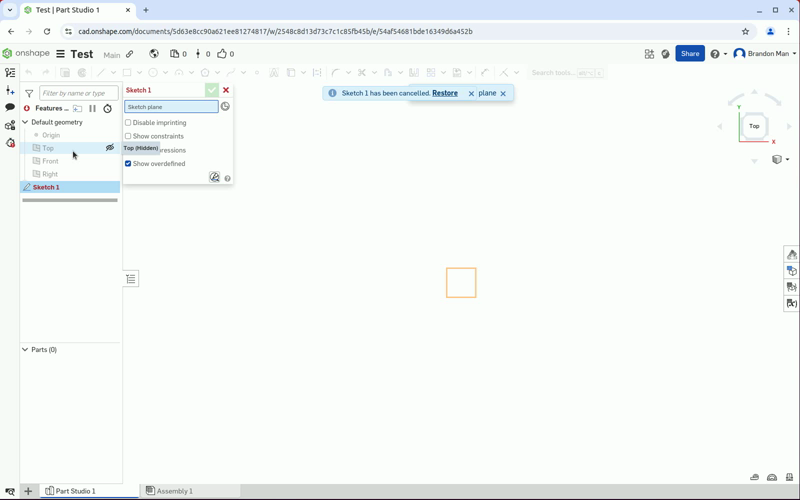
click(73, 150)
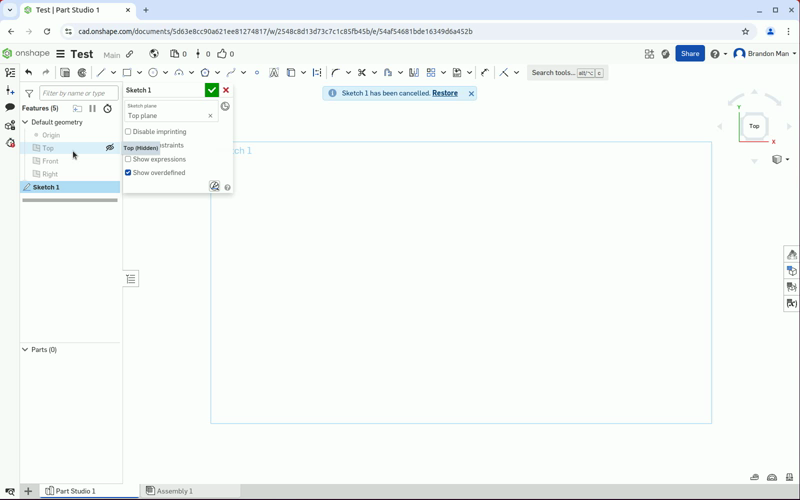
mouse_move(73, 352)
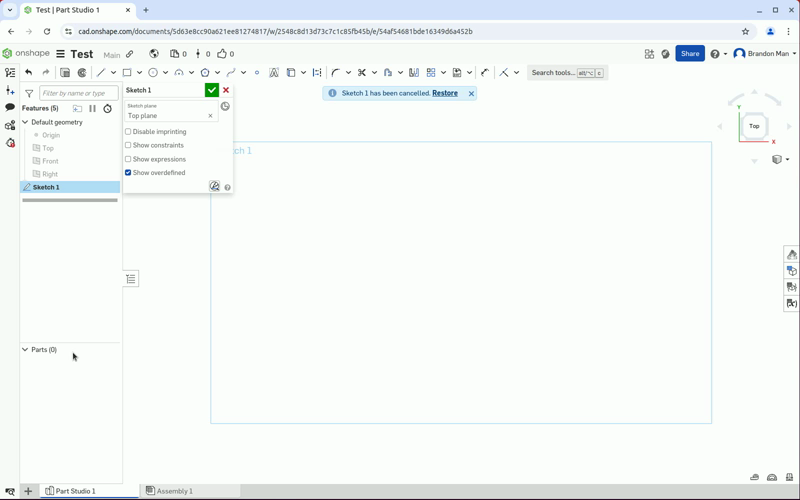
key(y)
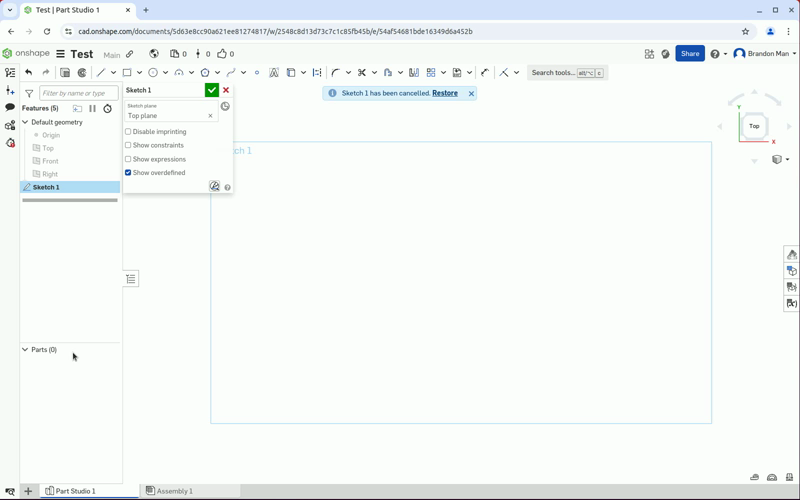
key(l)
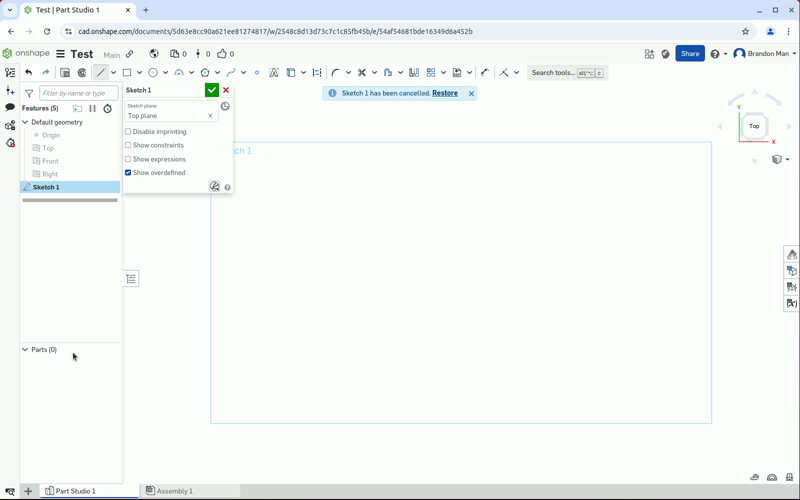
key_down(shift)
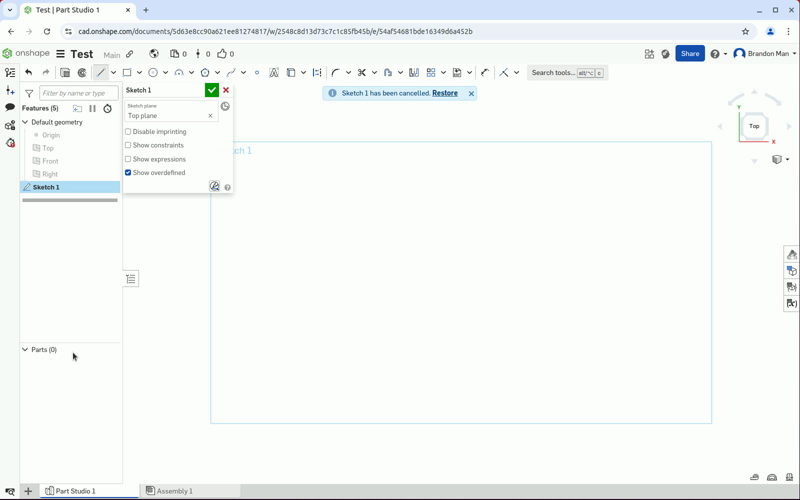
mouse_move(461, 286)
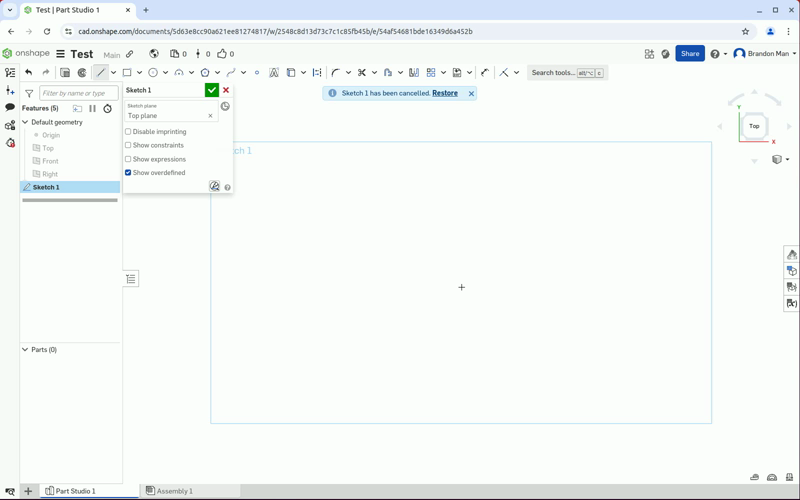
click(461, 286)
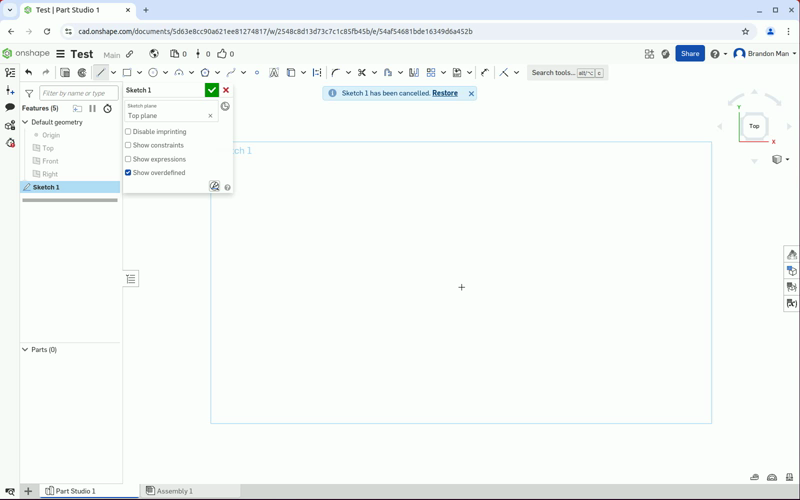
key_up(shift)
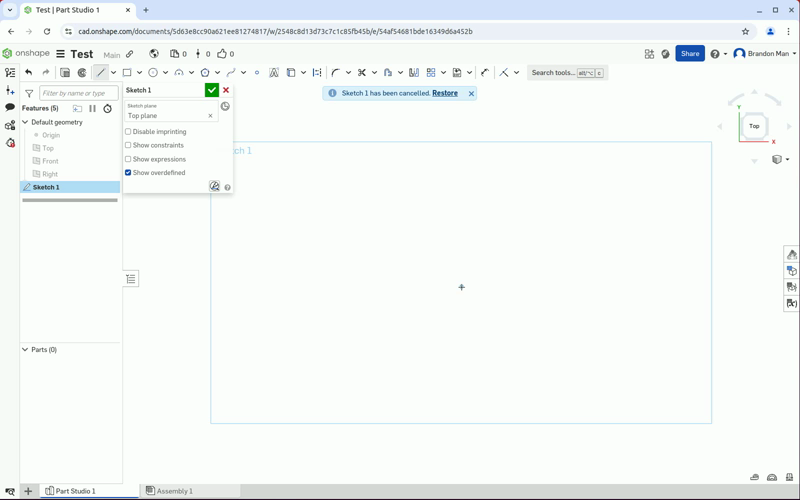
key_down(shift)
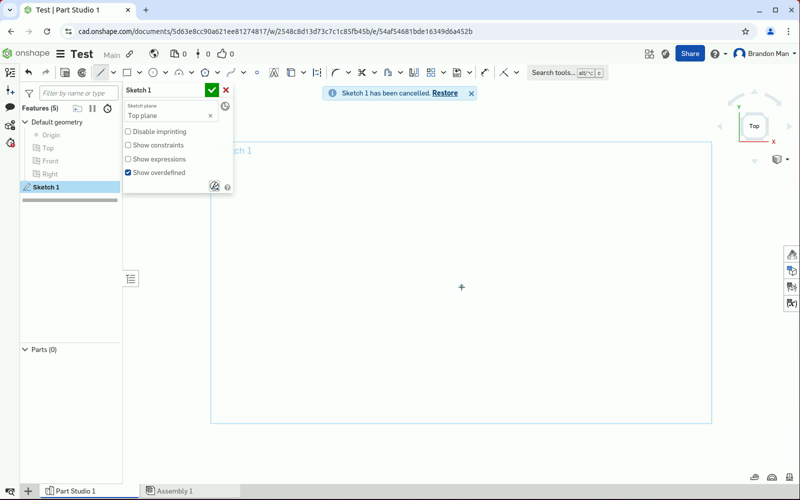
mouse_move(492, 286)
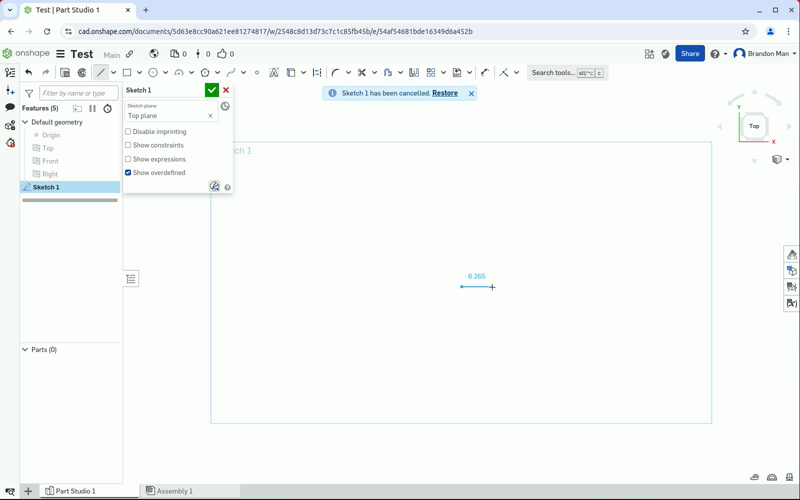
mouse_move(463, 286)
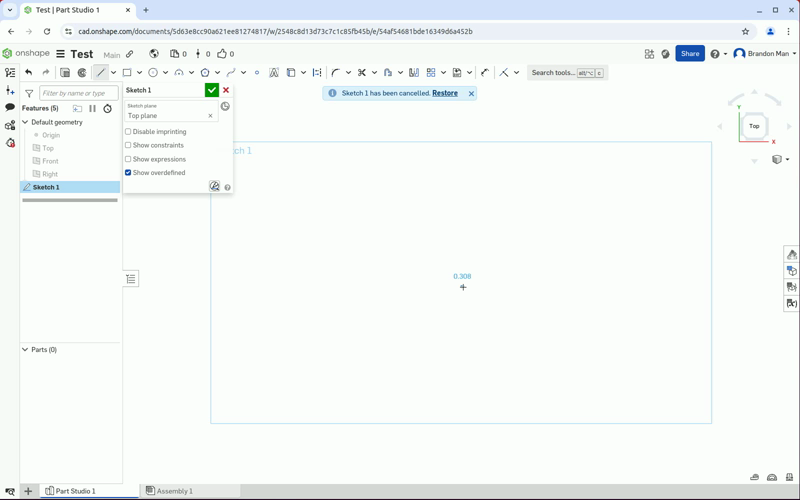
scroll(6)
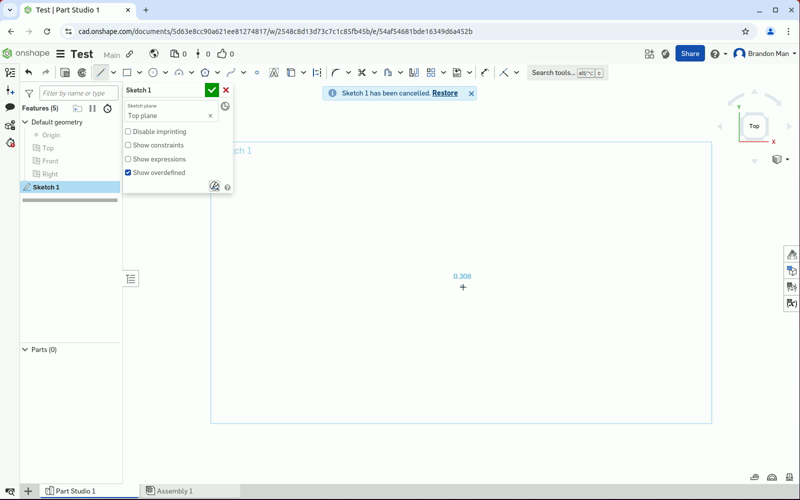
scroll(6)
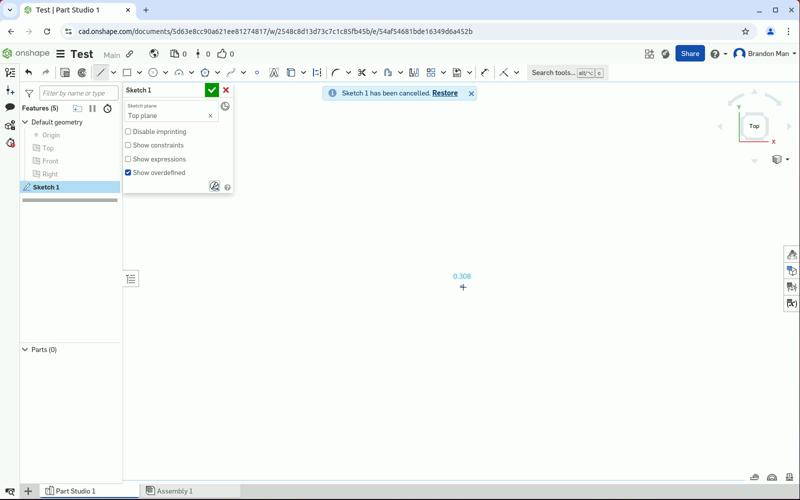
scroll(6)
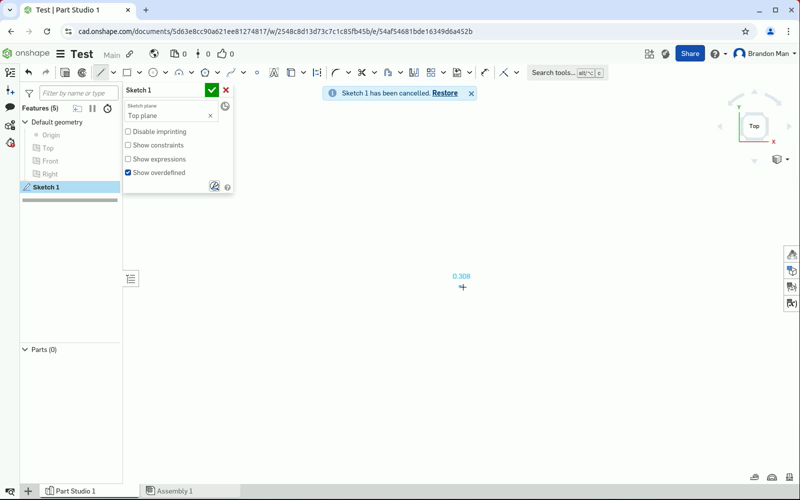
scroll(6)
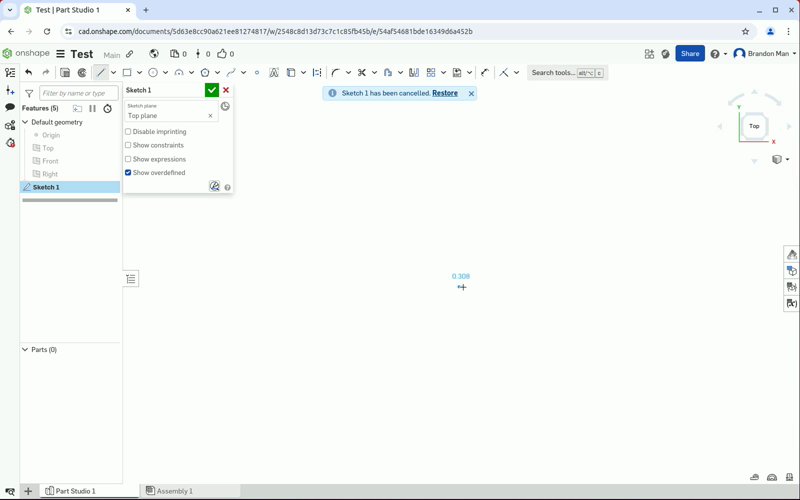
scroll(6)
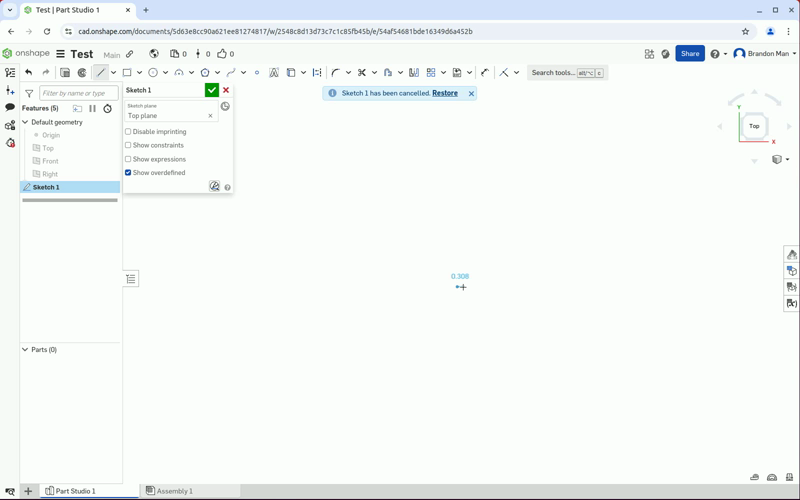
scroll(6)
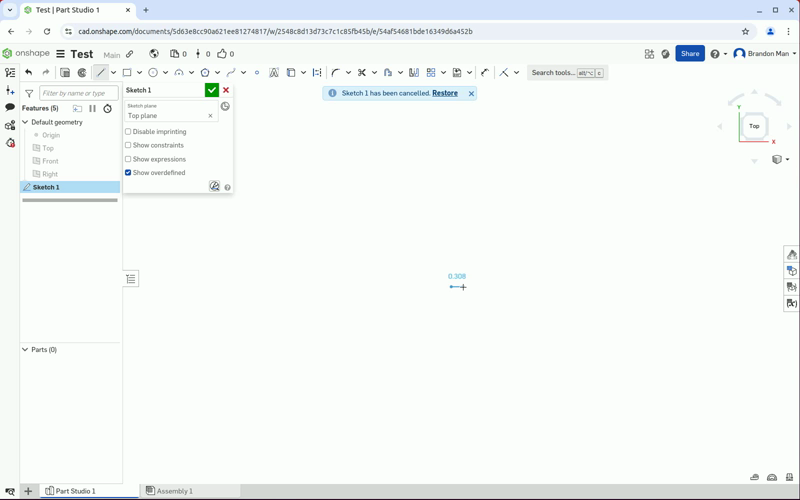
scroll(6)
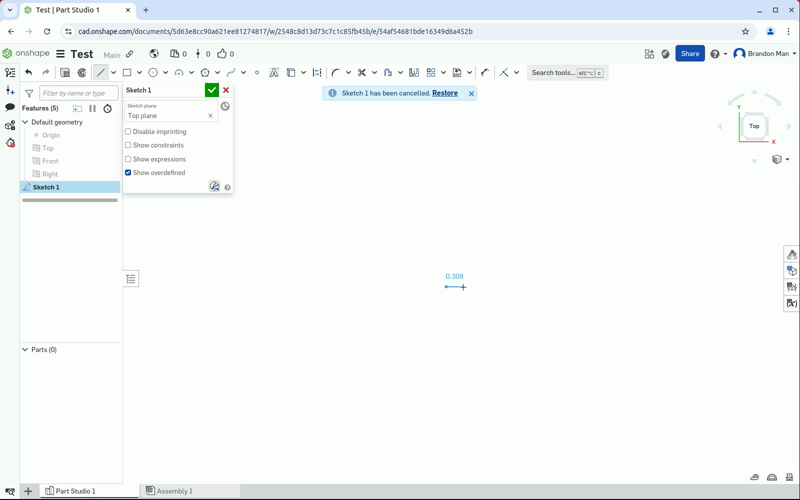
click(463, 286)
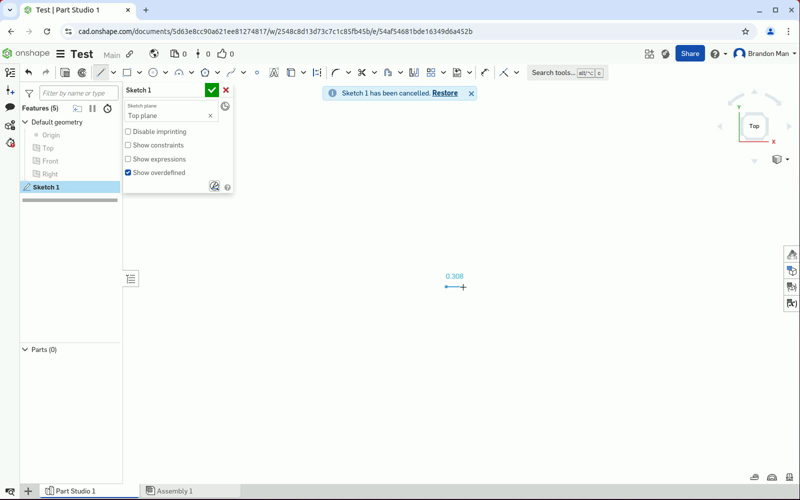
scroll(-6)
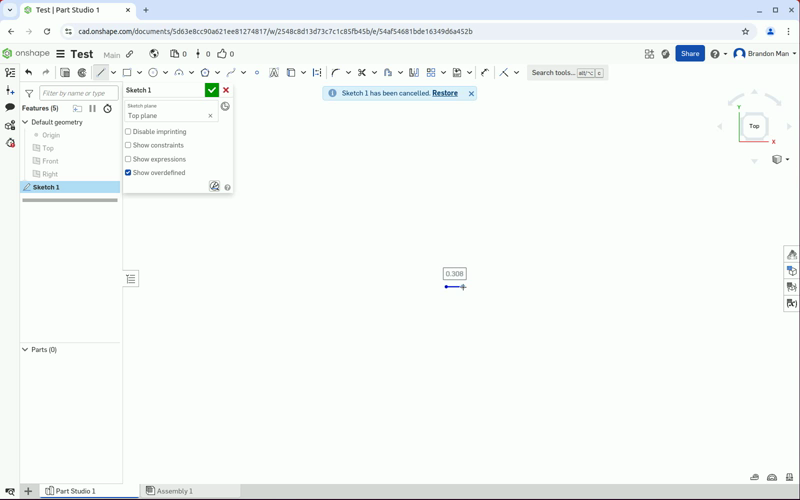
scroll(-6)
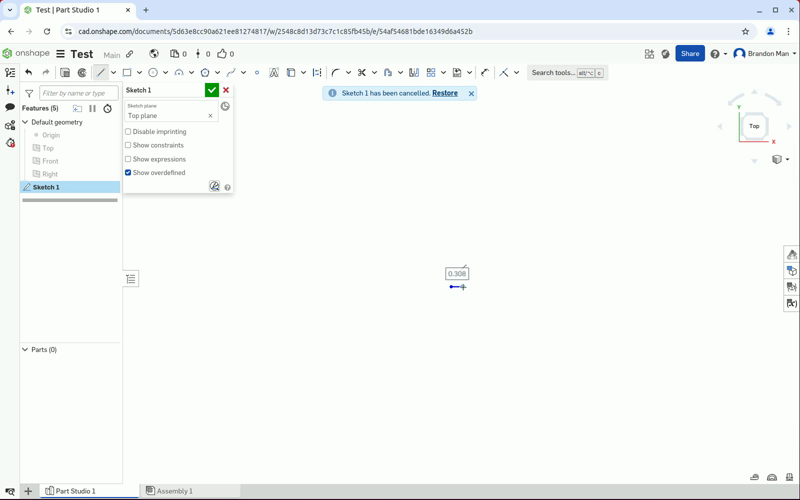
scroll(-6)
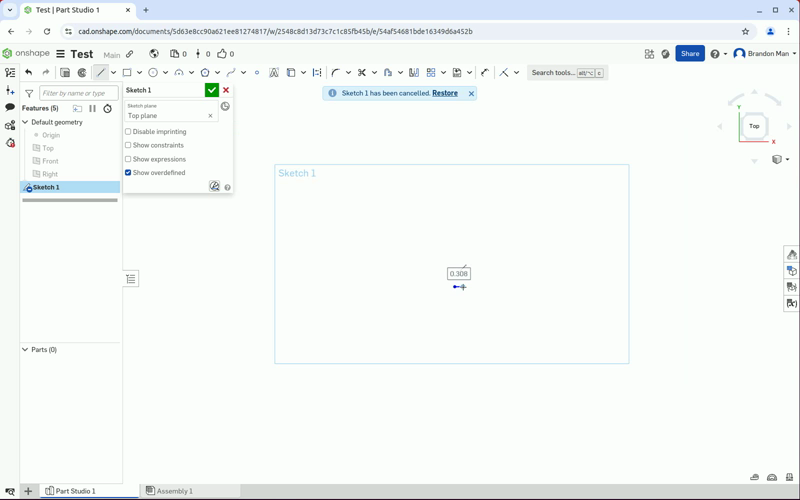
scroll(-6)
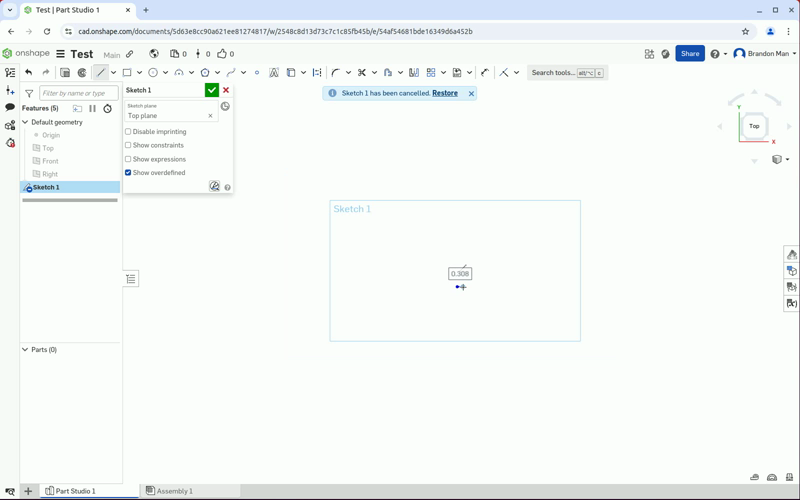
scroll(-6)
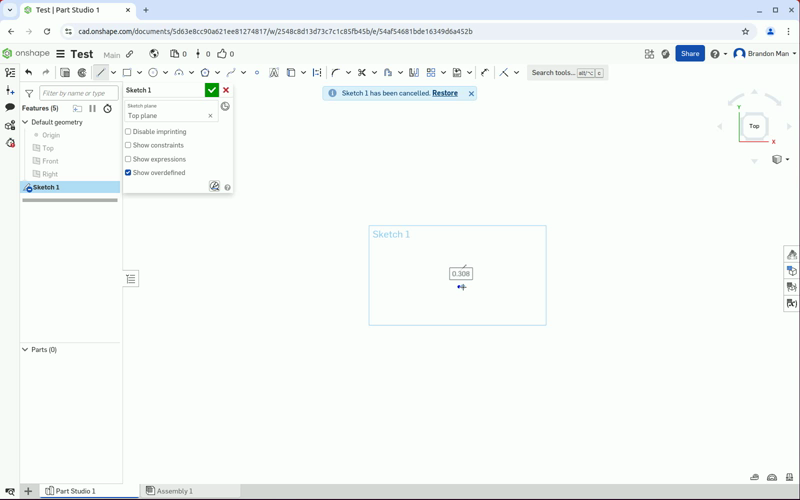
scroll(-6)
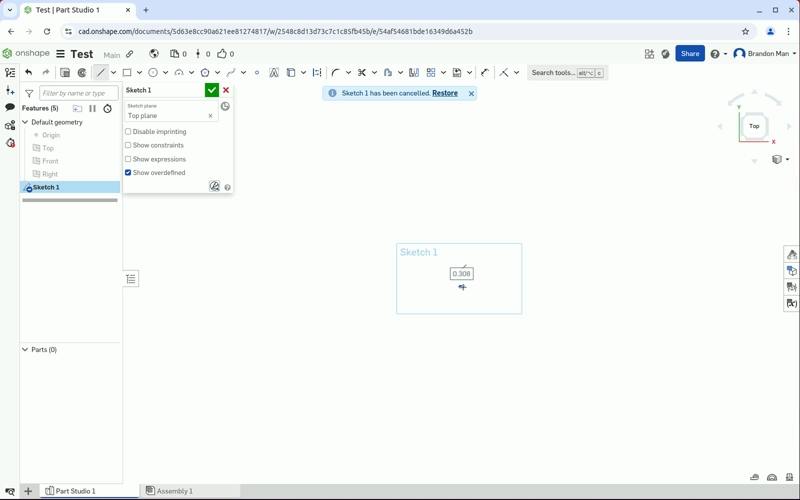
scroll(-6)
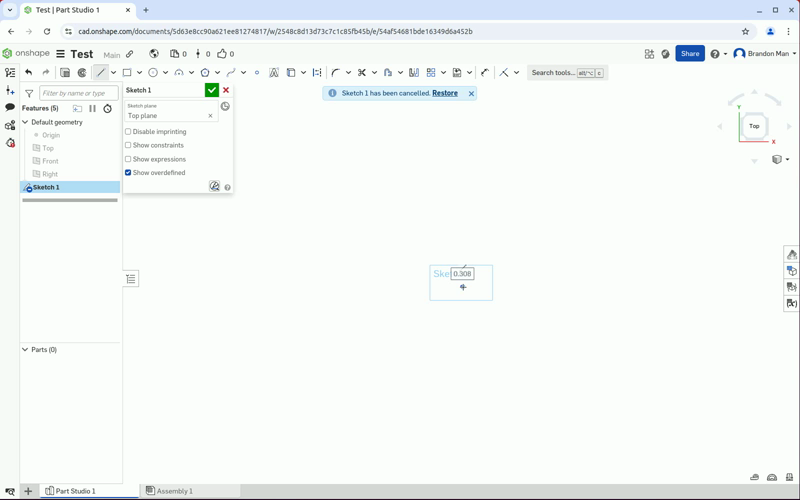
key_up(shift)
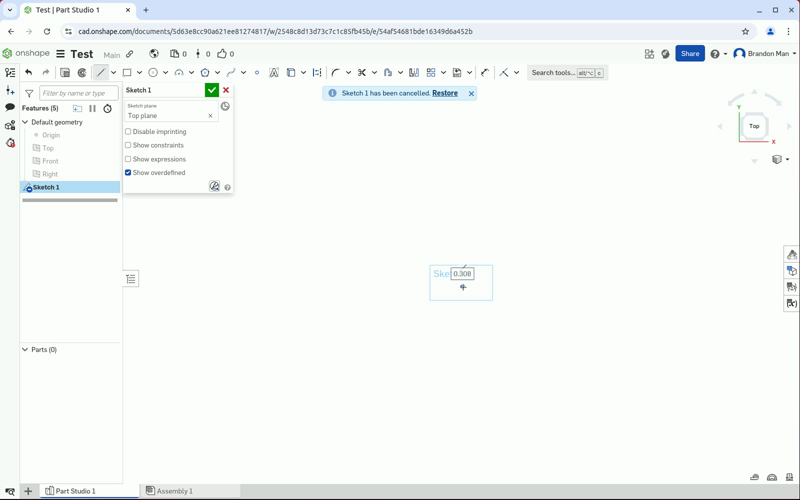
key_down(shift)
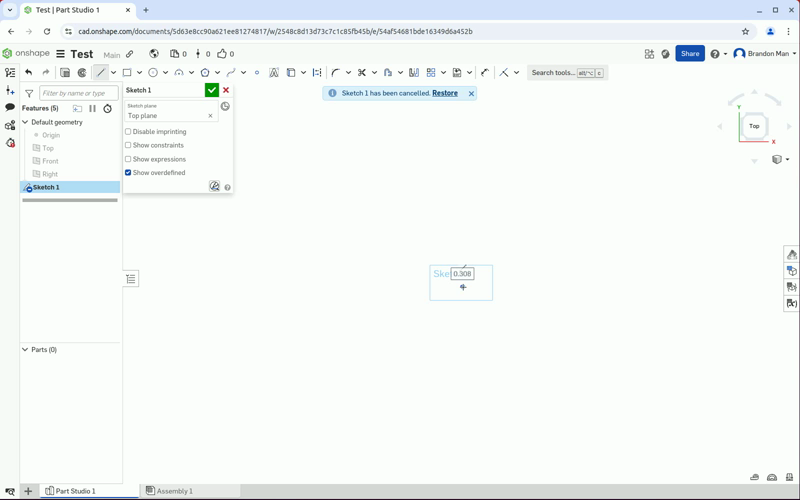
mouse_move(463, 170)
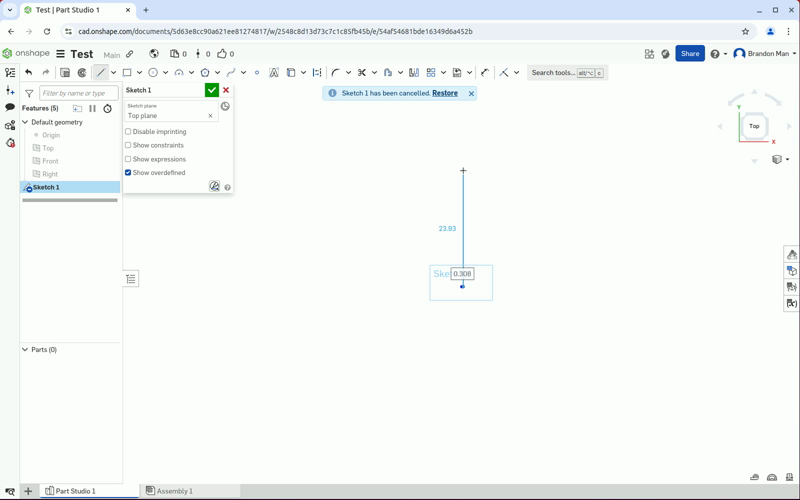
click(463, 170)
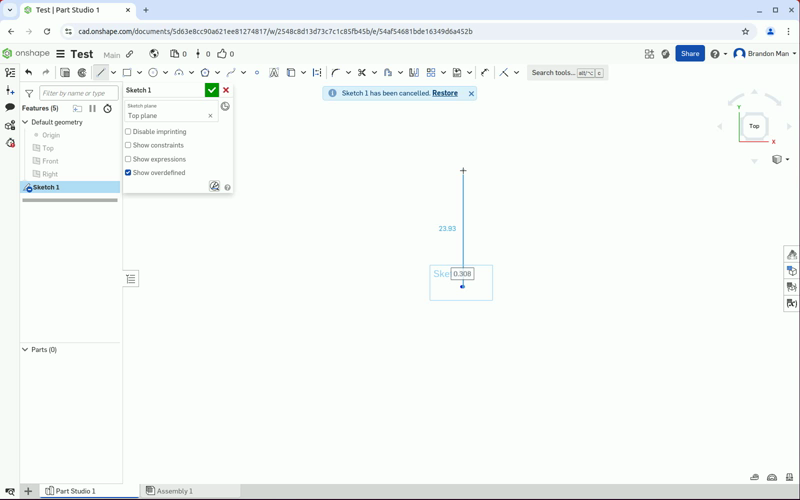
key_up(shift)
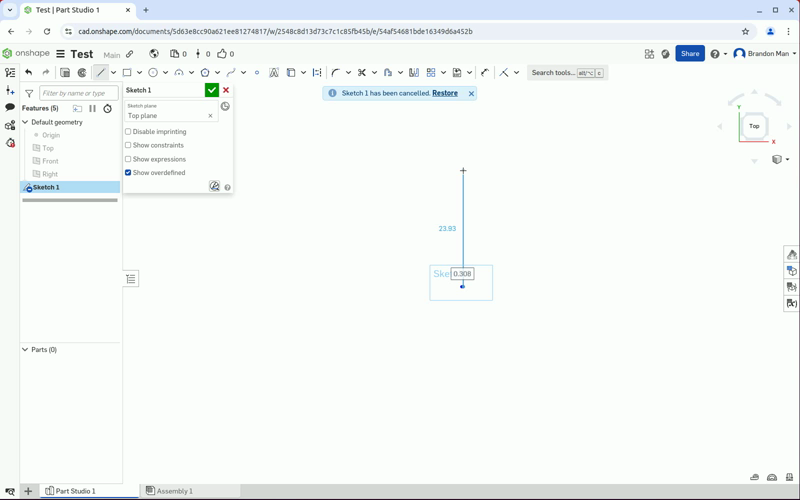
key_down(shift)
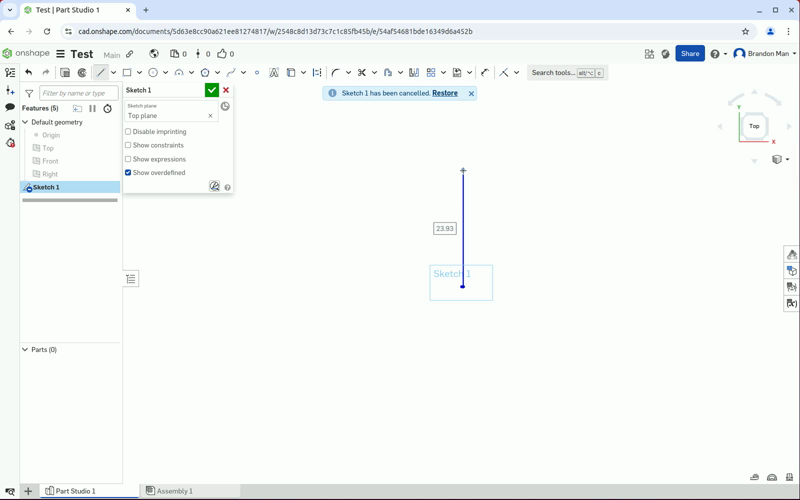
mouse_move(493, 170)
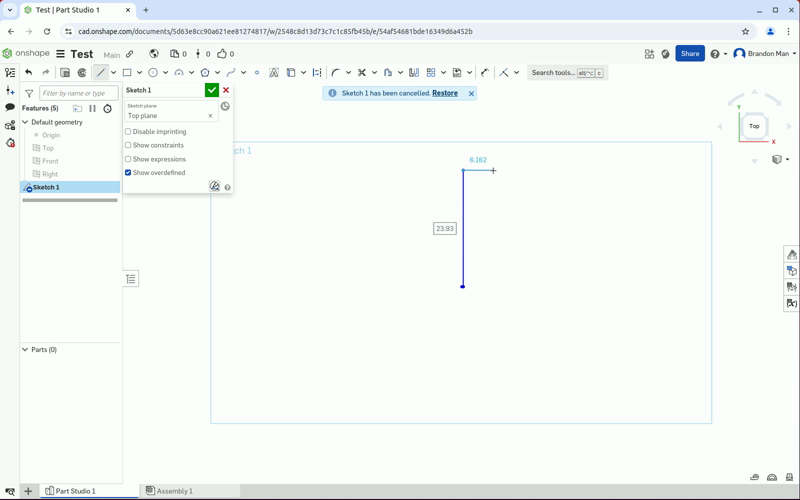
mouse_move(461, 170)
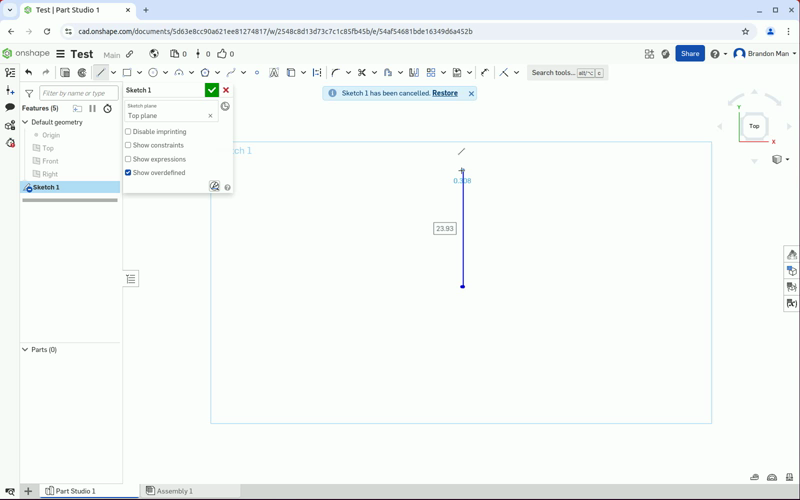
scroll(6)
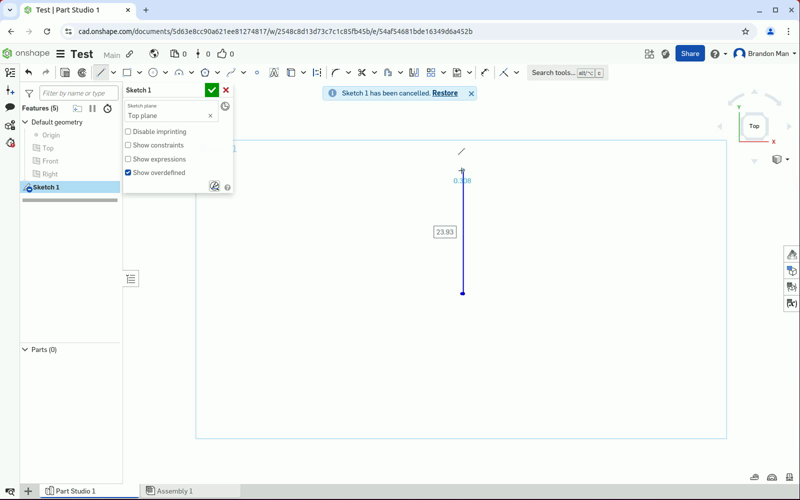
scroll(6)
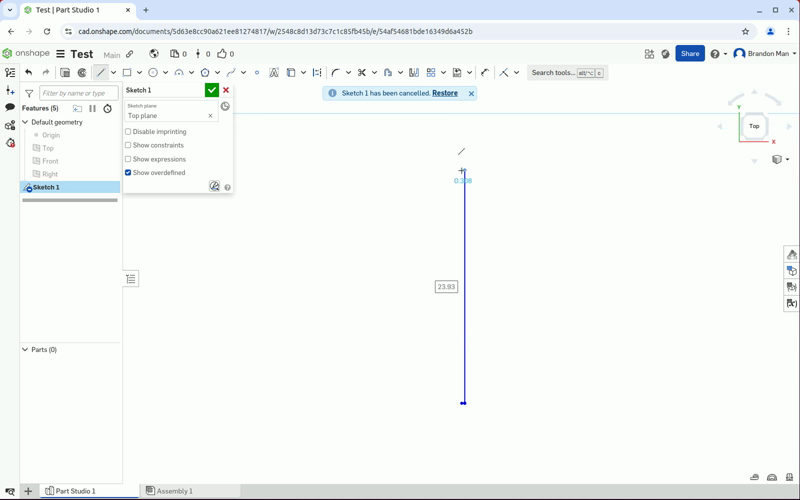
scroll(6)
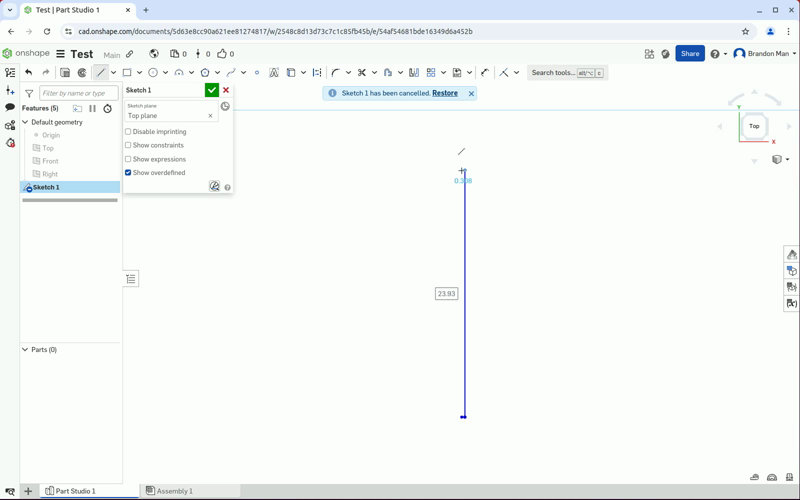
scroll(6)
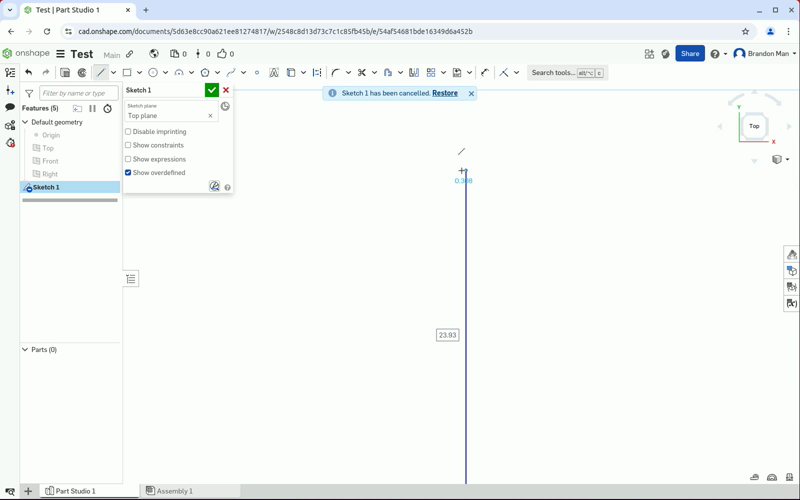
scroll(6)
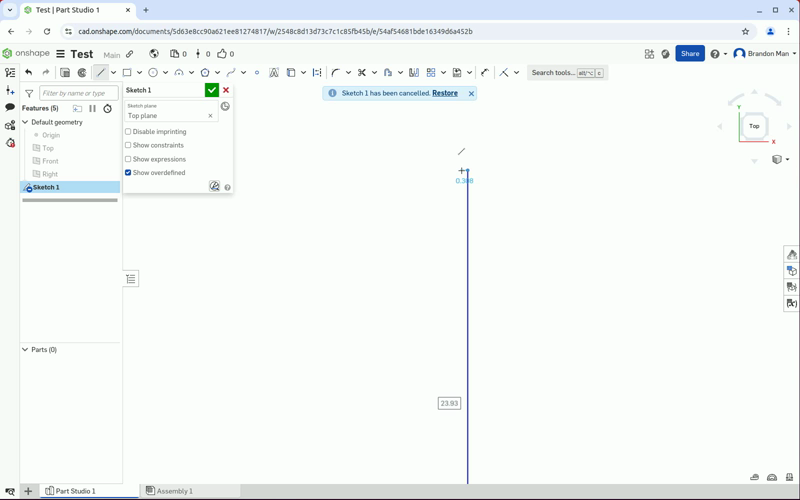
scroll(6)
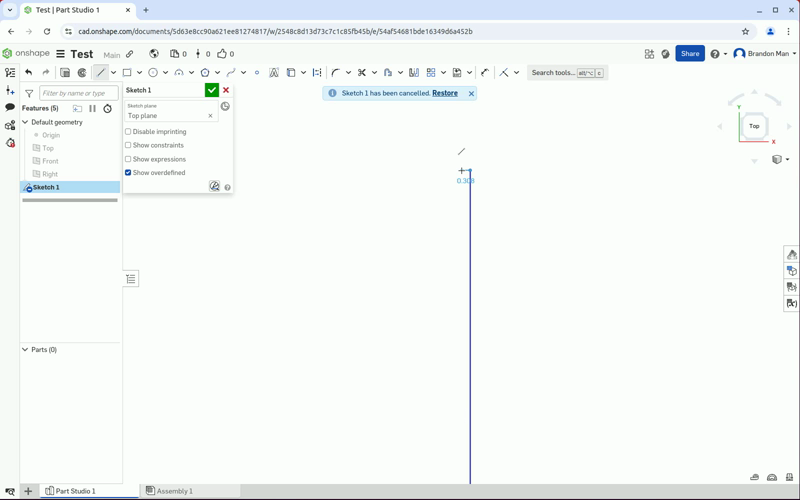
scroll(6)
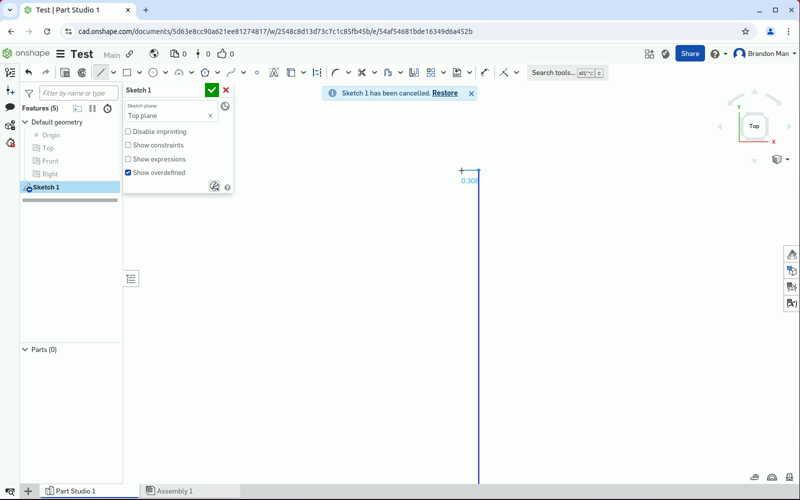
click(461, 170)
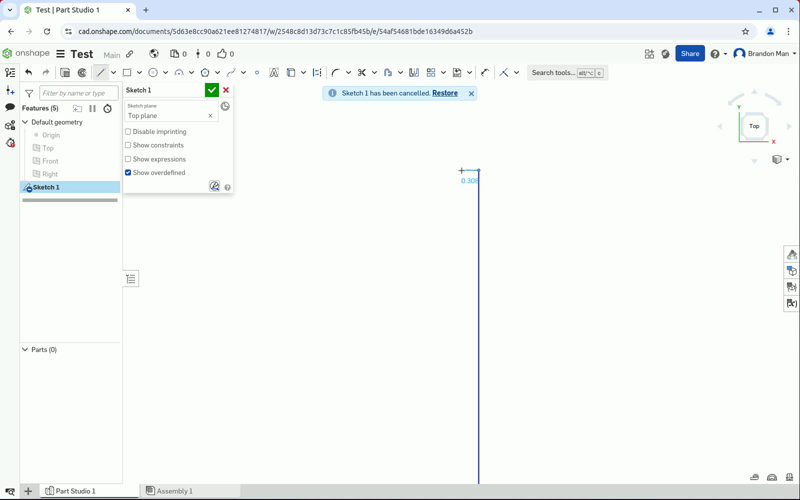
scroll(-6)
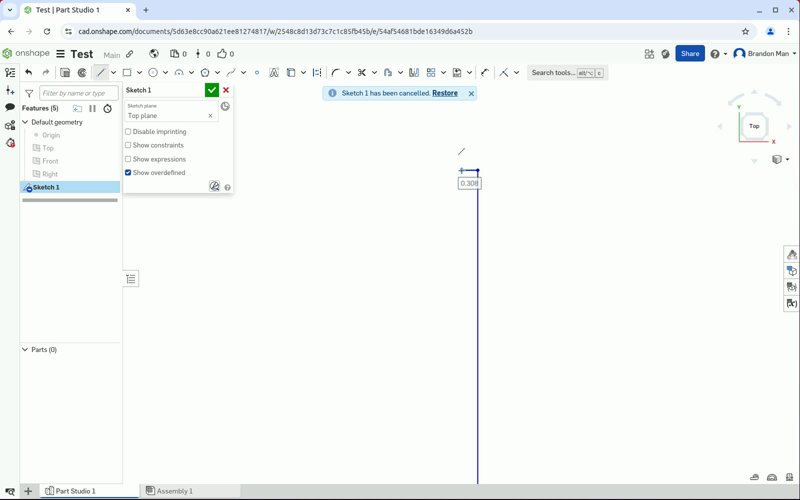
scroll(-6)
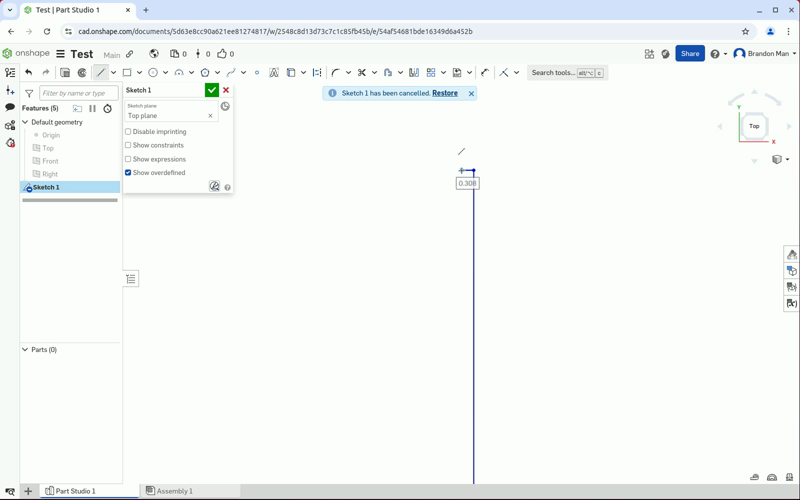
scroll(-6)
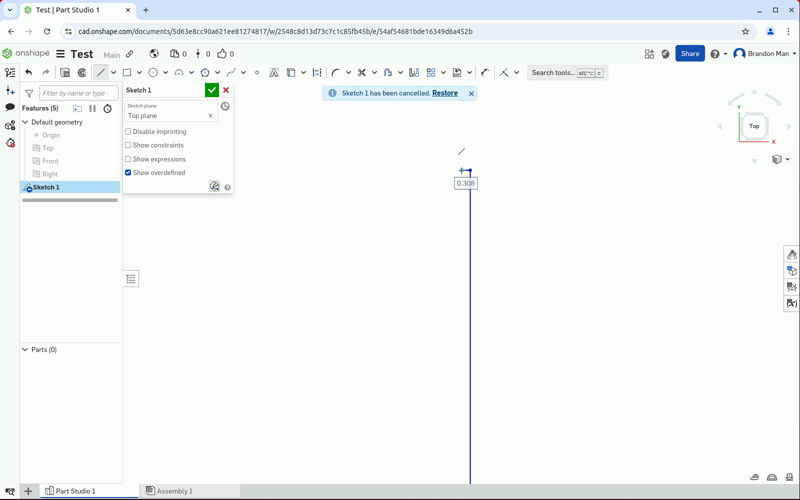
scroll(-6)
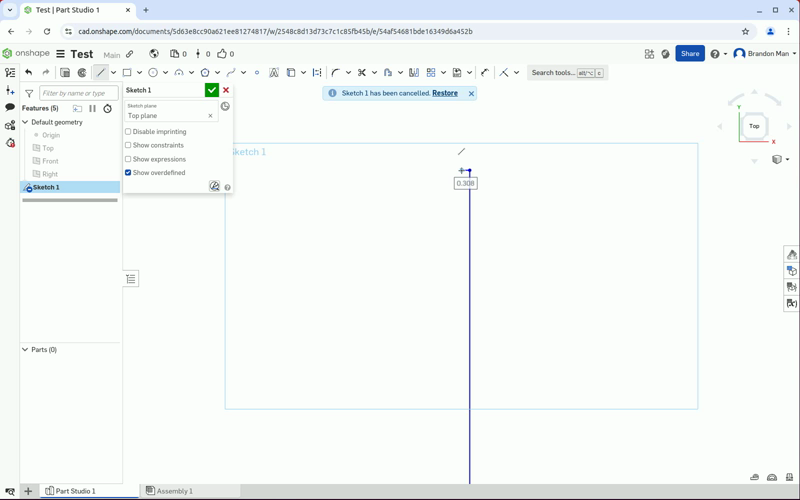
scroll(-6)
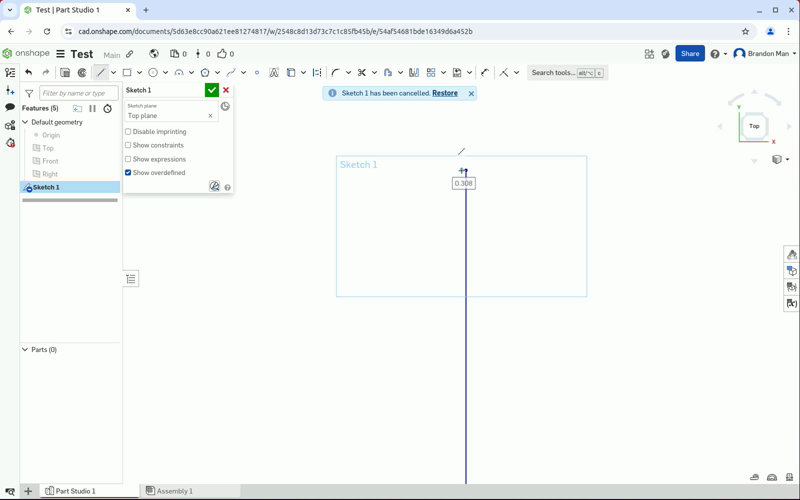
scroll(-6)
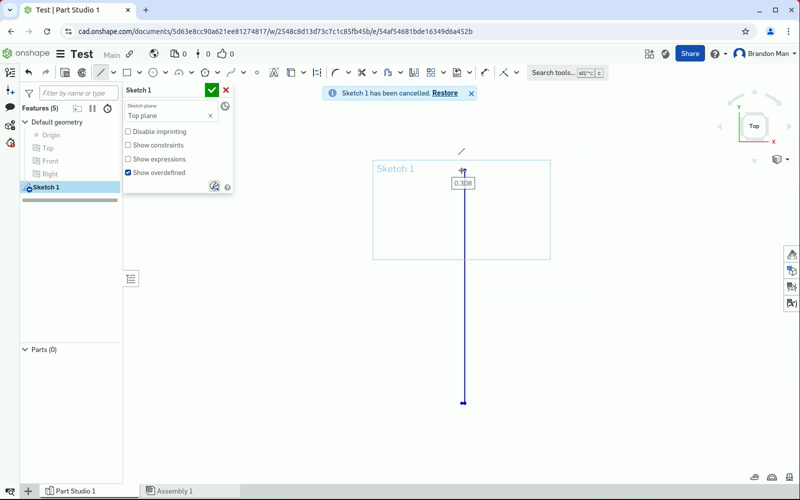
scroll(-6)
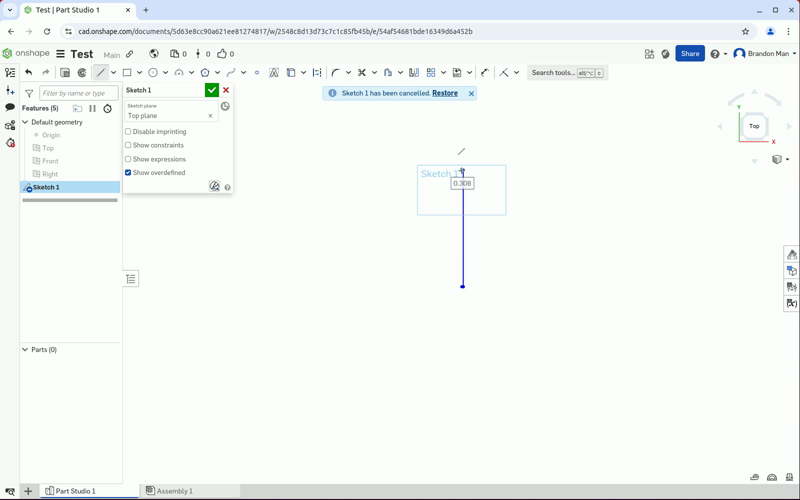
key_up(shift)
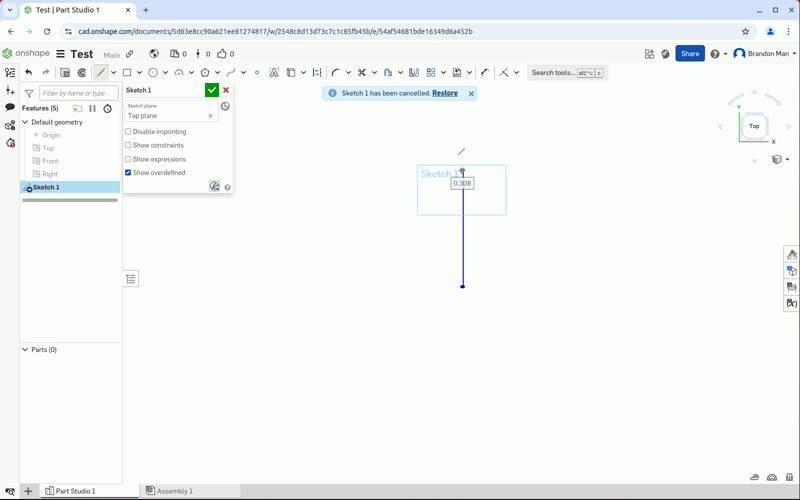
key_down(shift)
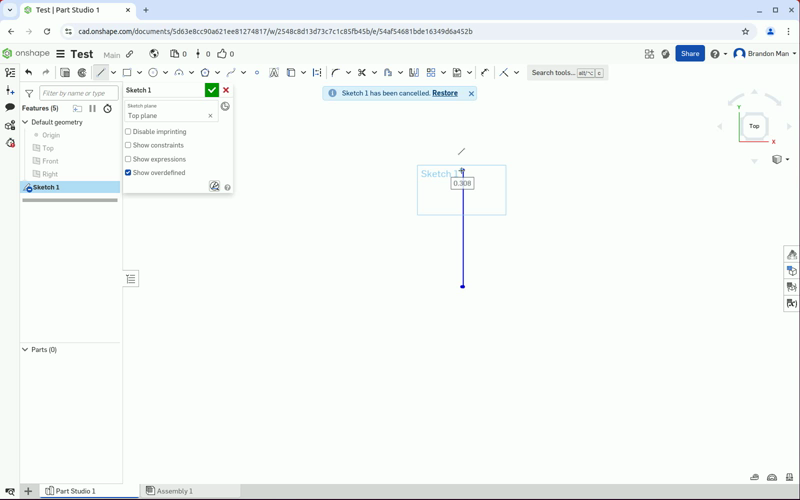
mouse_move(461, 286)
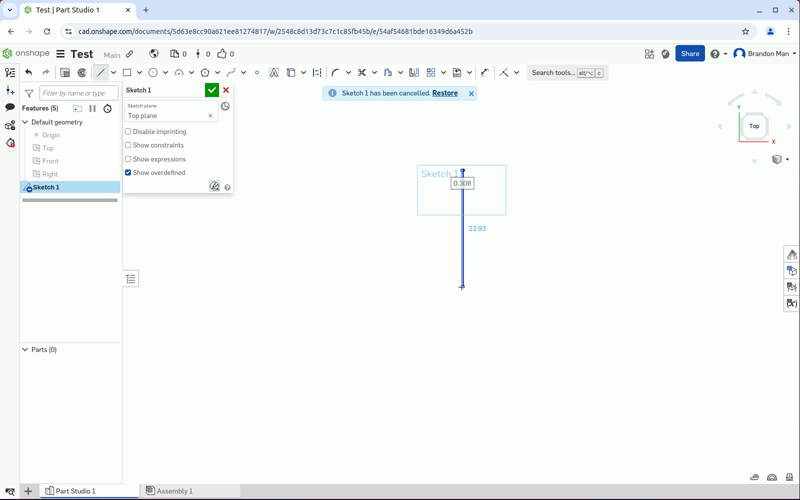
scroll(6)
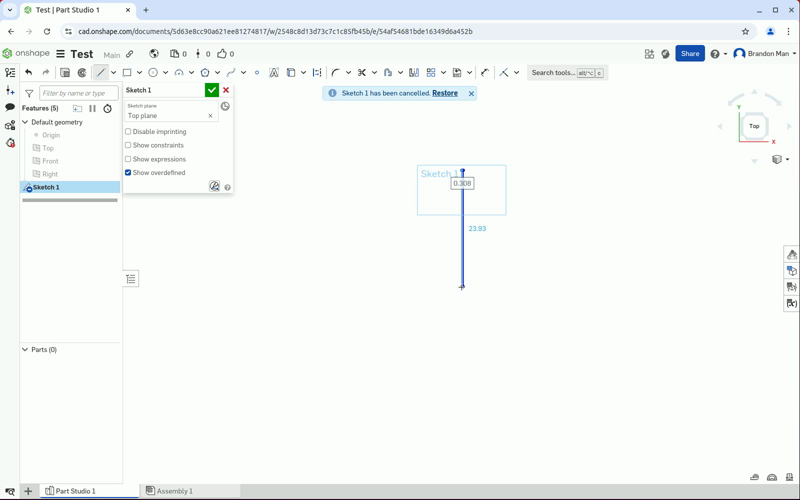
scroll(6)
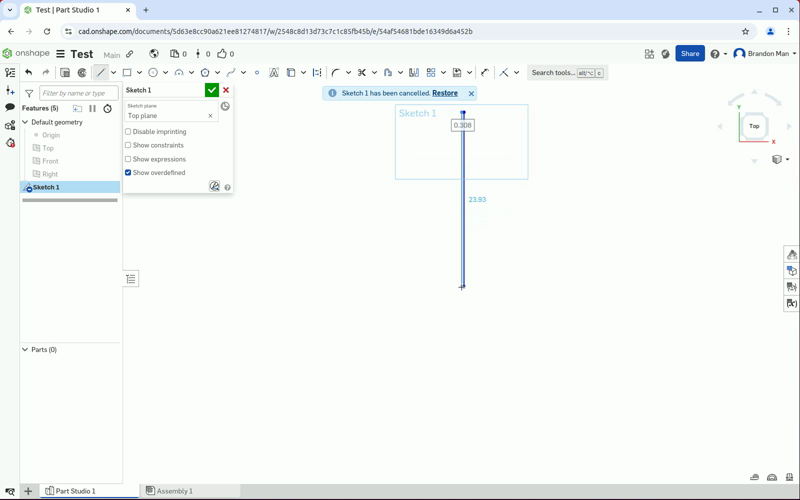
scroll(6)
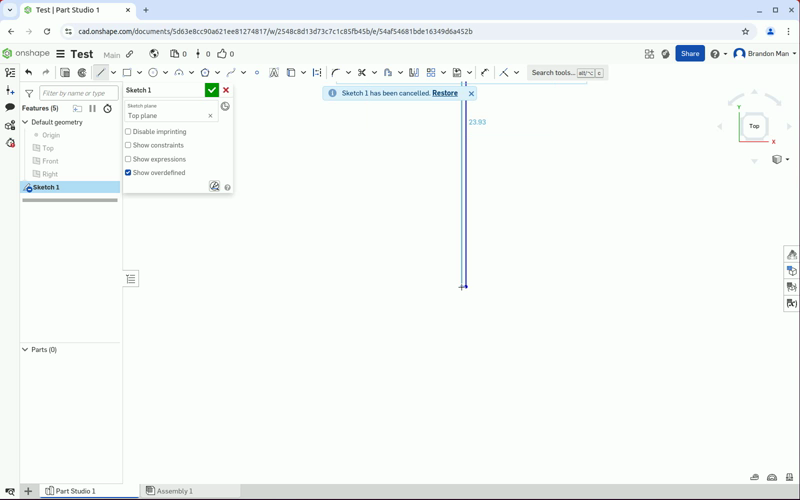
scroll(6)
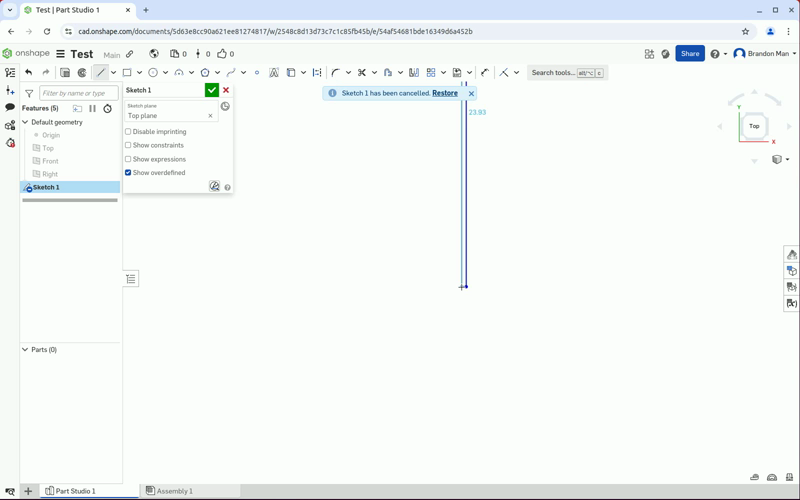
scroll(6)
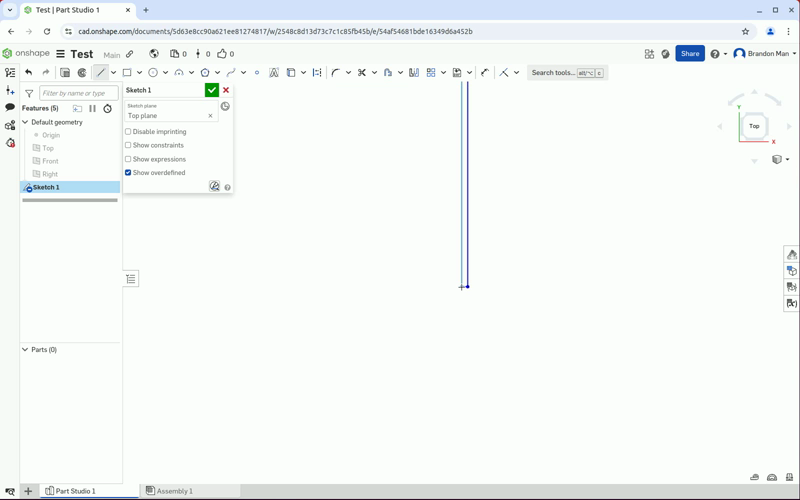
scroll(6)
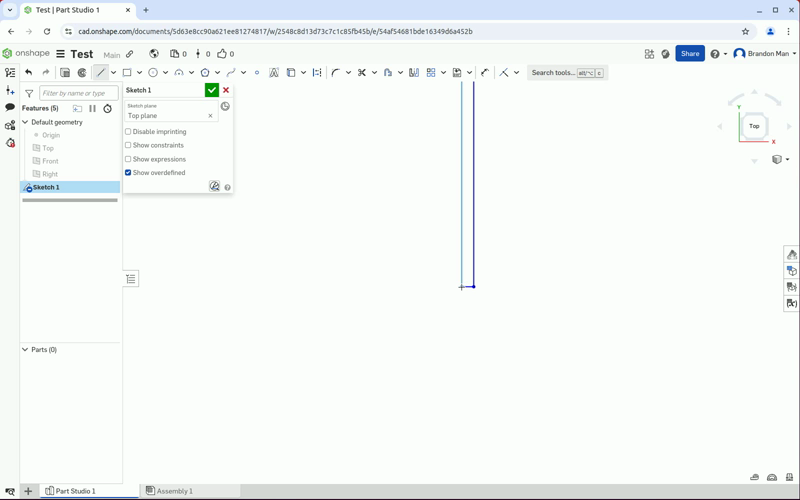
scroll(6)
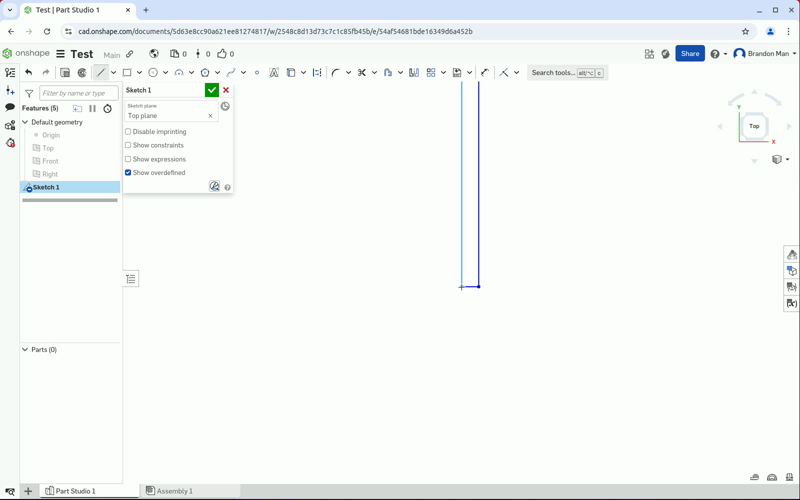
key_up(shift)
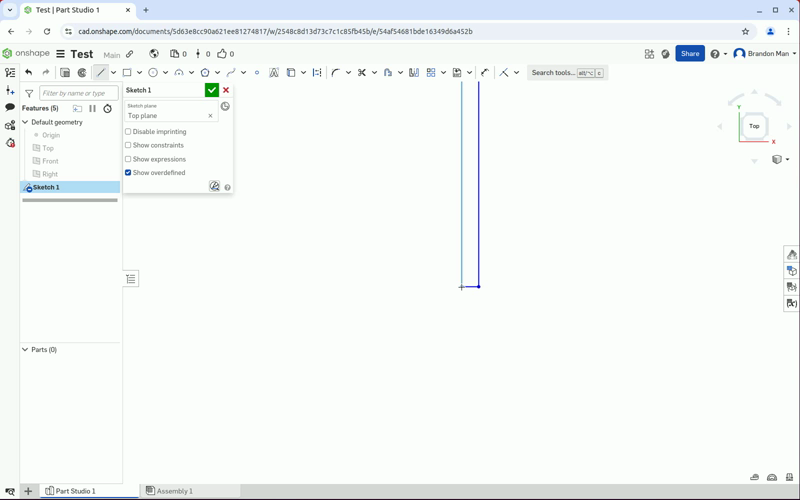
click(461, 286)
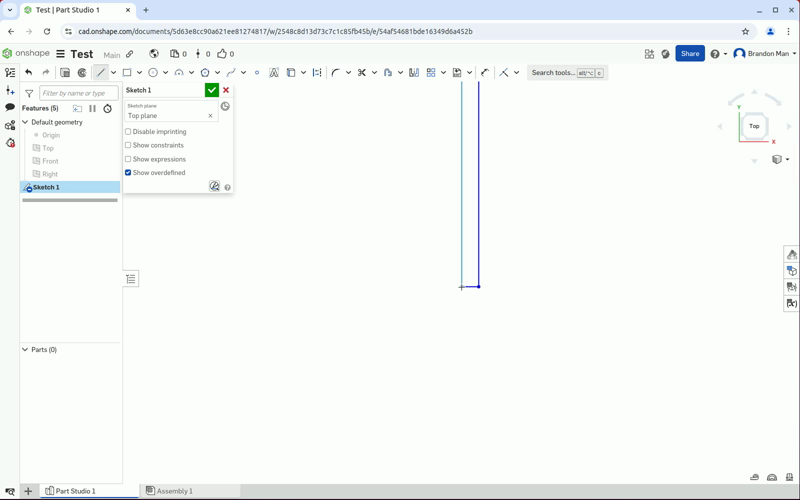
scroll(-6)
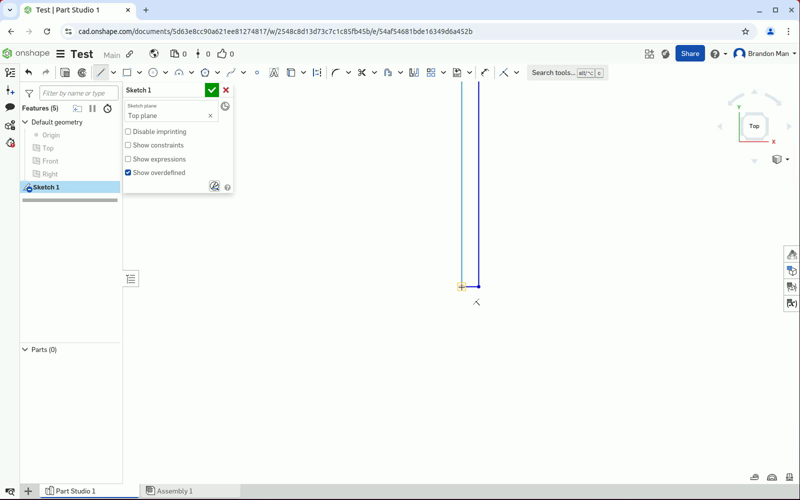
scroll(-6)
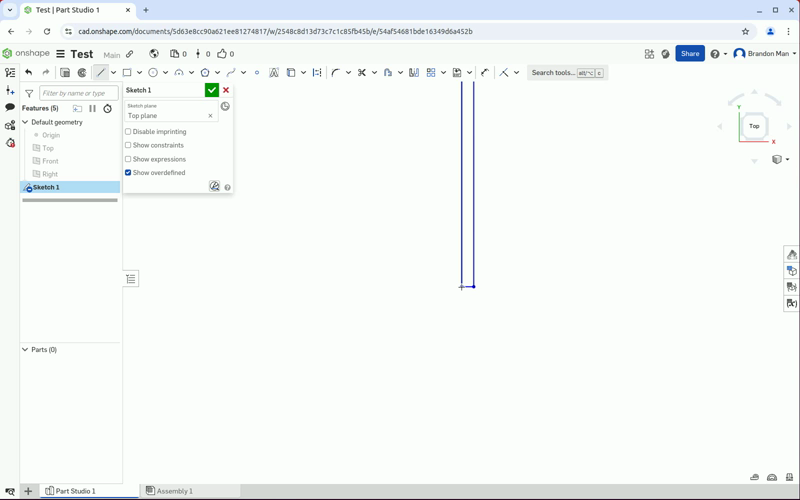
scroll(-6)
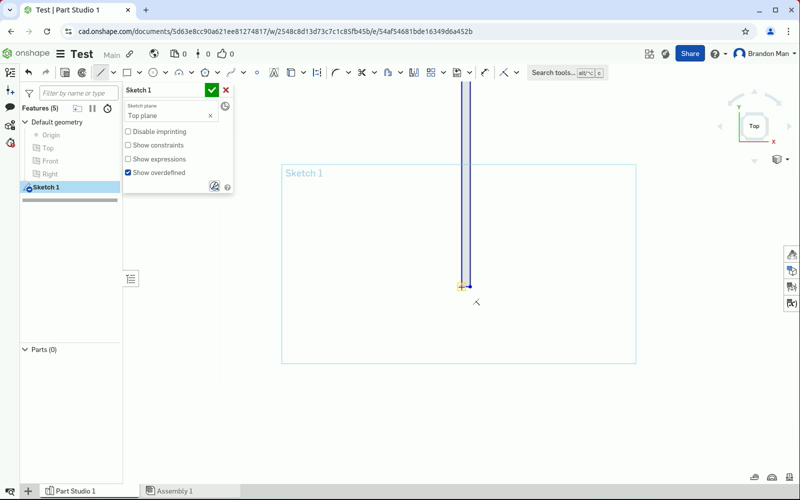
scroll(-6)
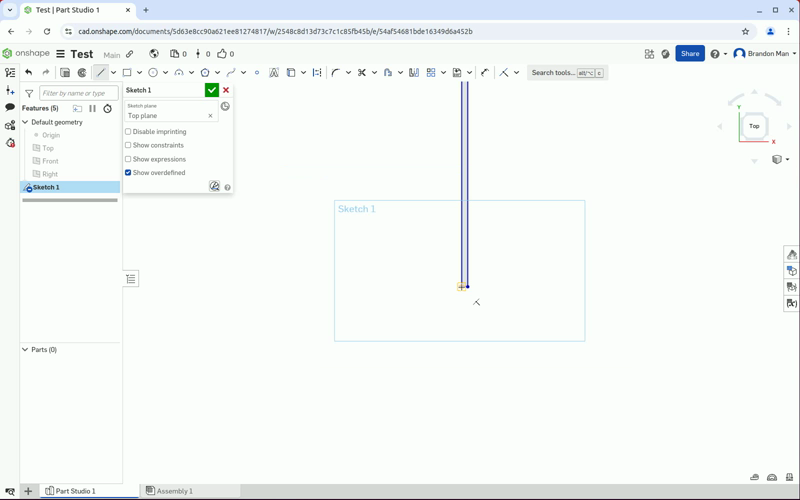
scroll(-6)
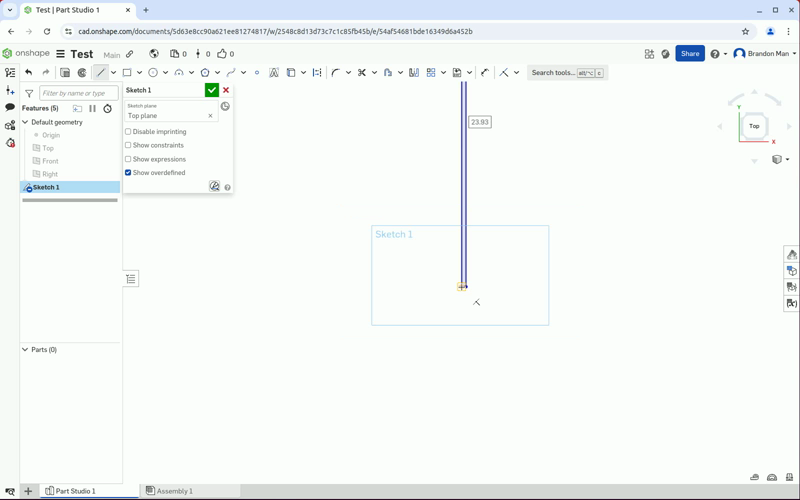
scroll(-6)
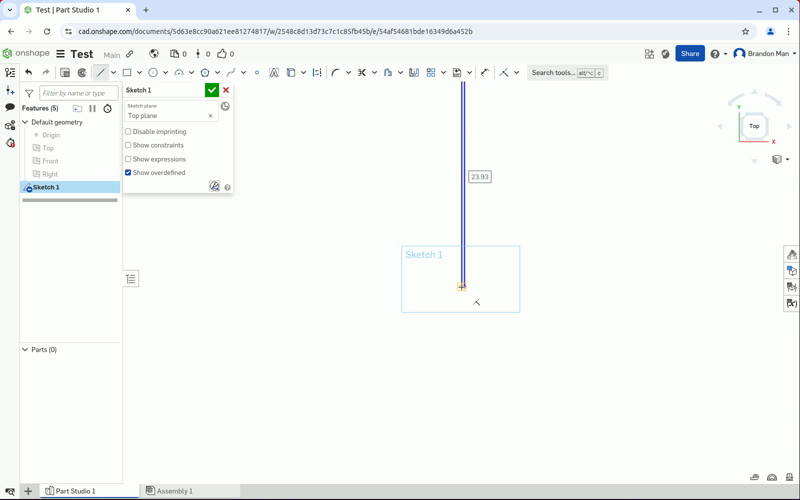
scroll(-6)
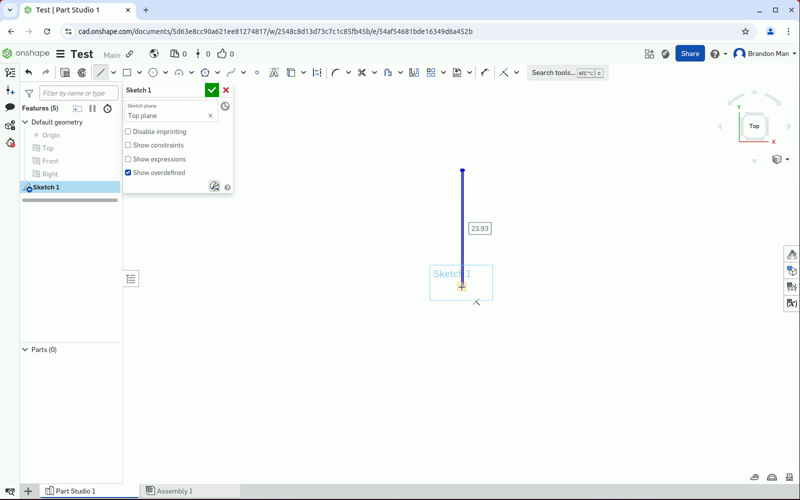
key(esc)
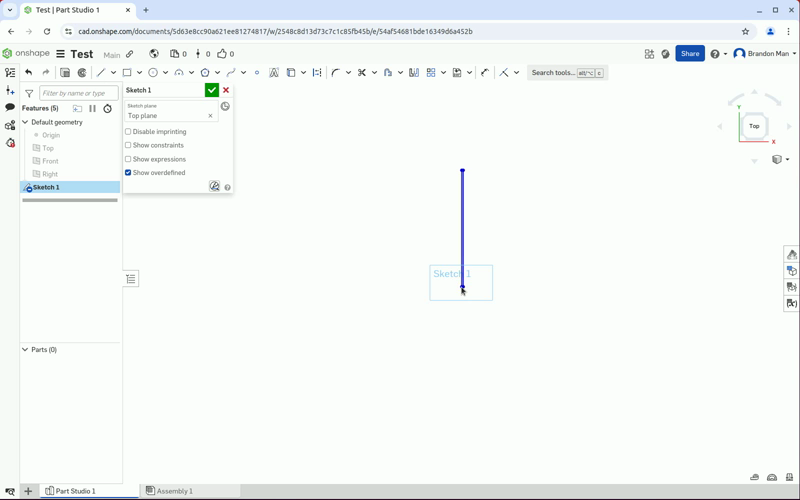
mouse_move(462, 283)
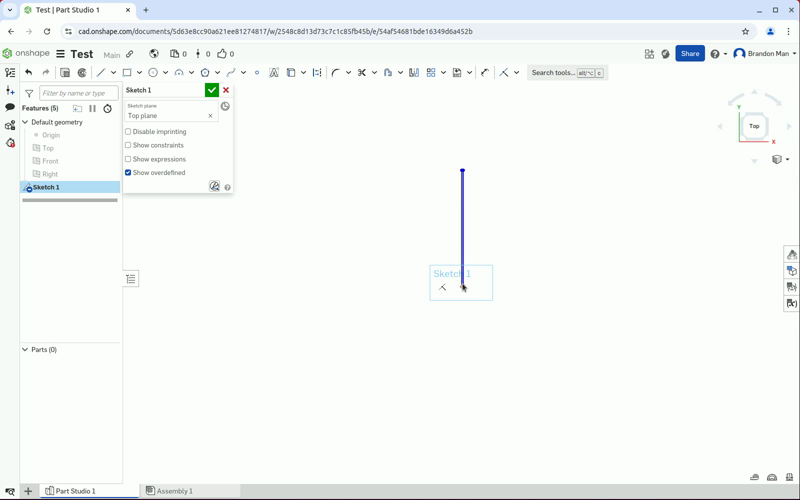
scroll(6)
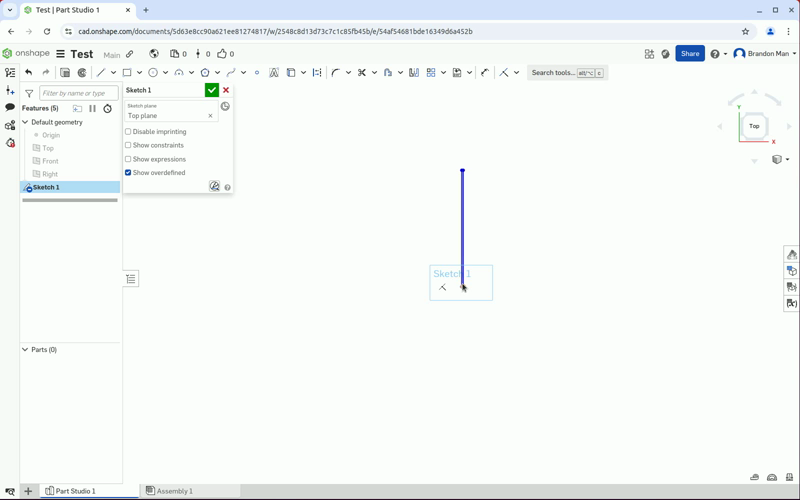
scroll(6)
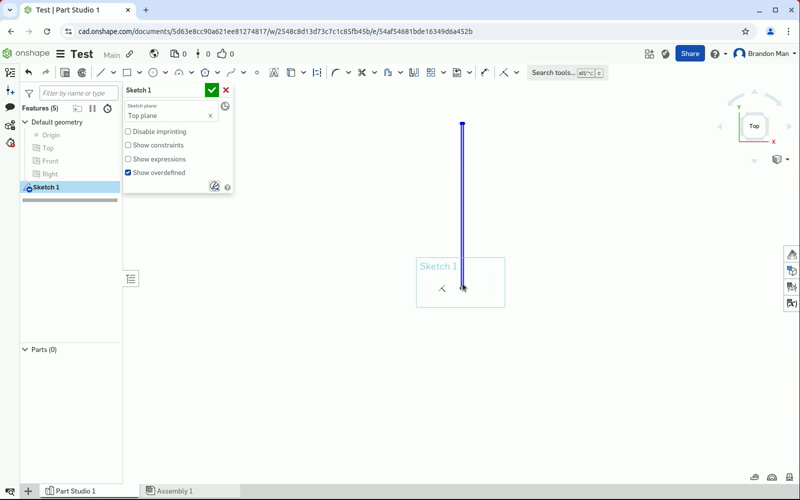
scroll(6)
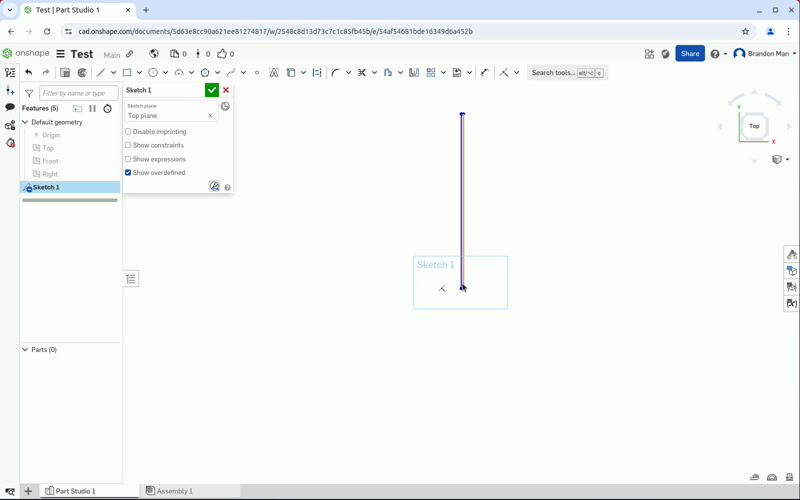
scroll(6)
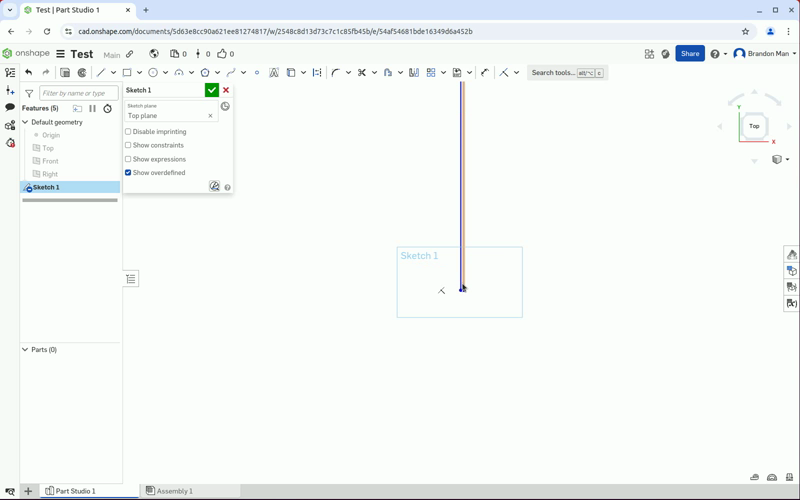
scroll(6)
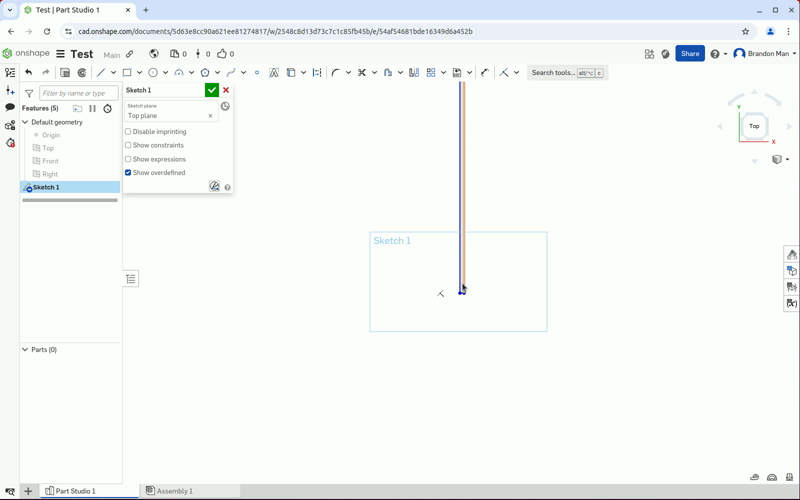
scroll(6)
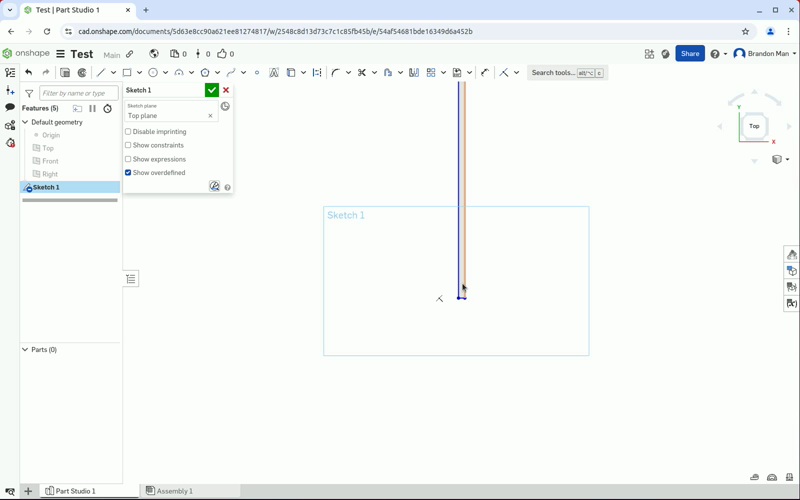
scroll(6)
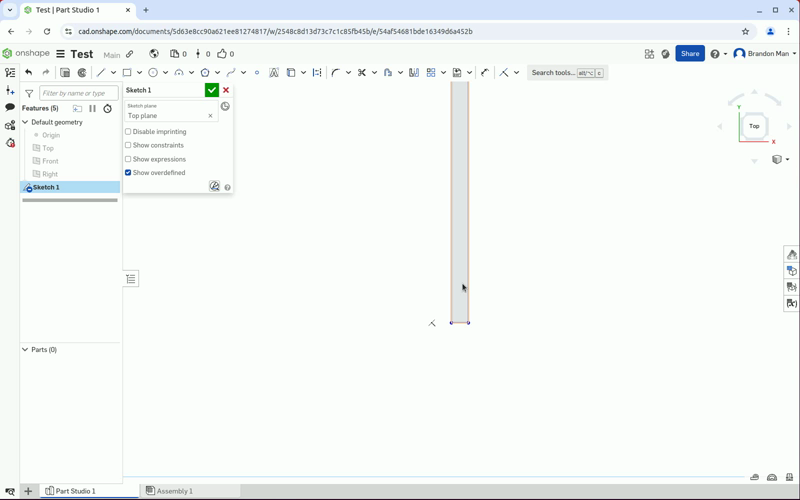
click(462, 283)
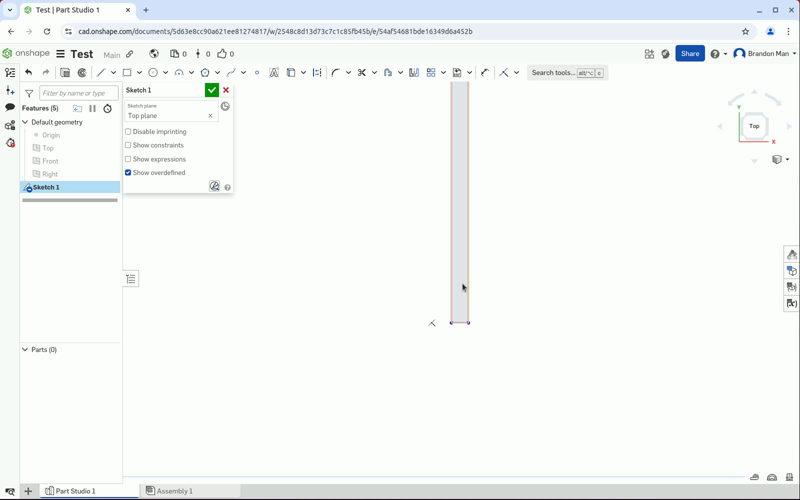
scroll(-6)
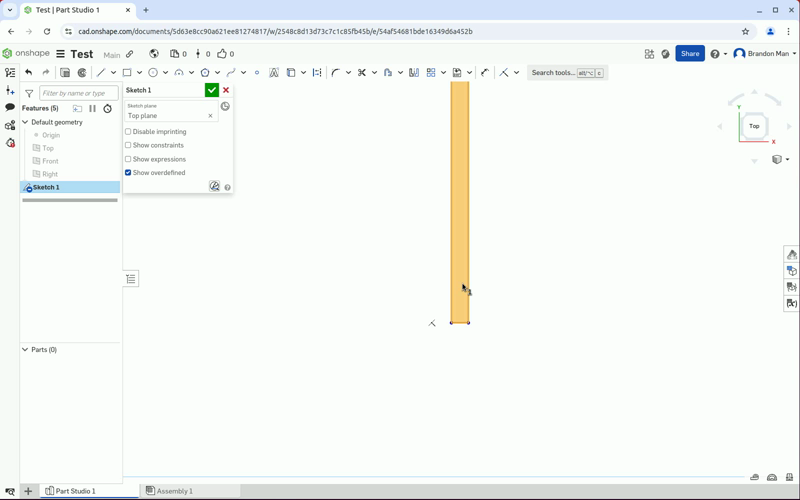
scroll(-6)
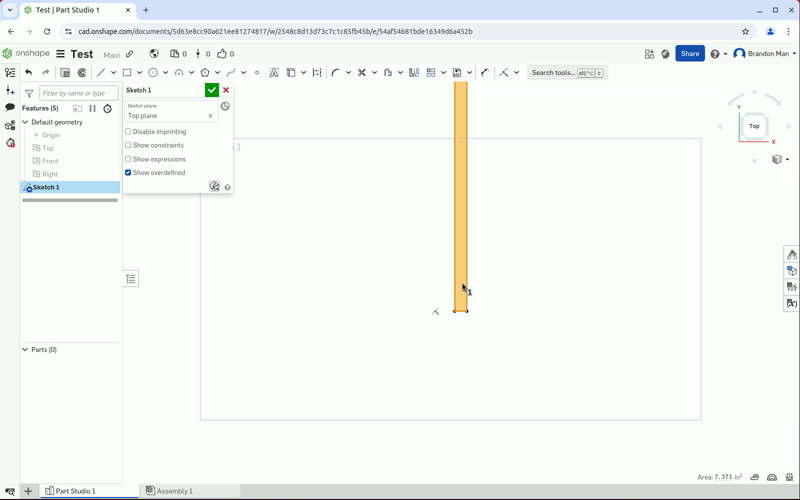
scroll(-6)
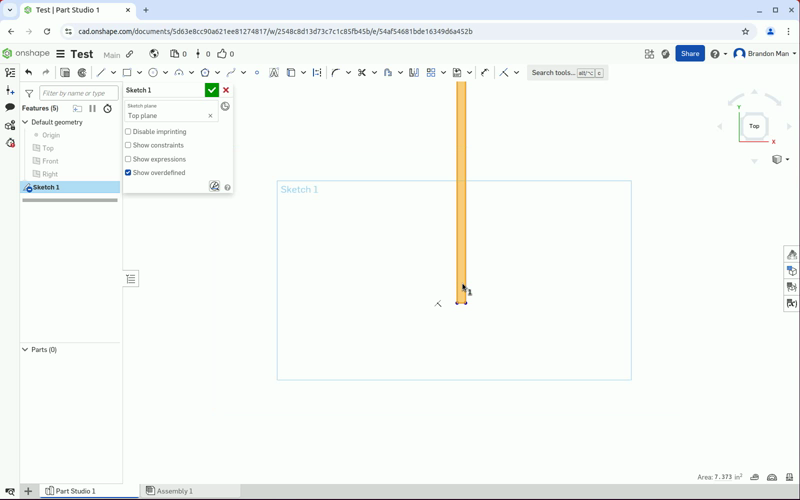
scroll(-6)
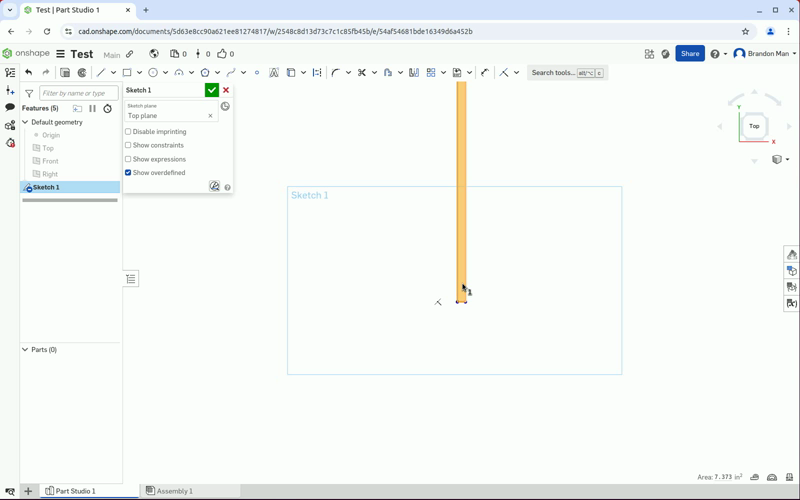
scroll(-6)
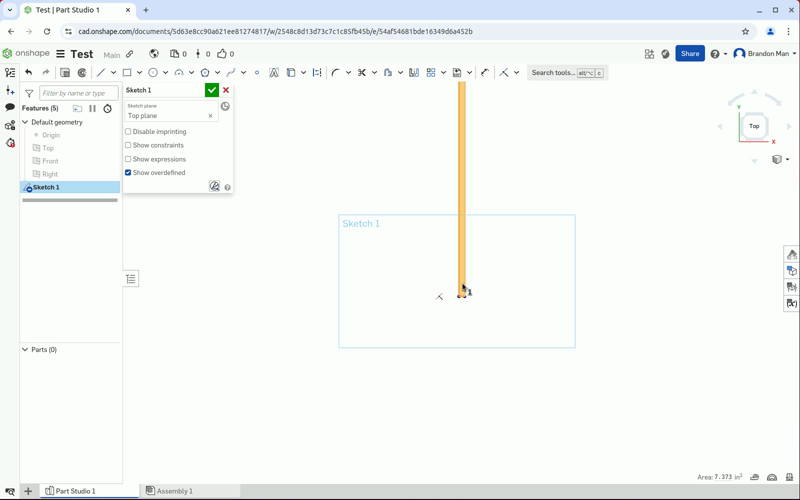
scroll(-6)
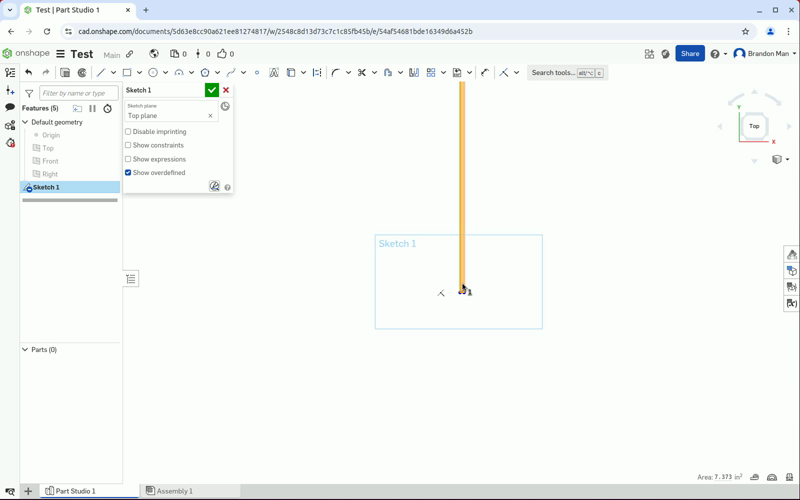
scroll(-6)
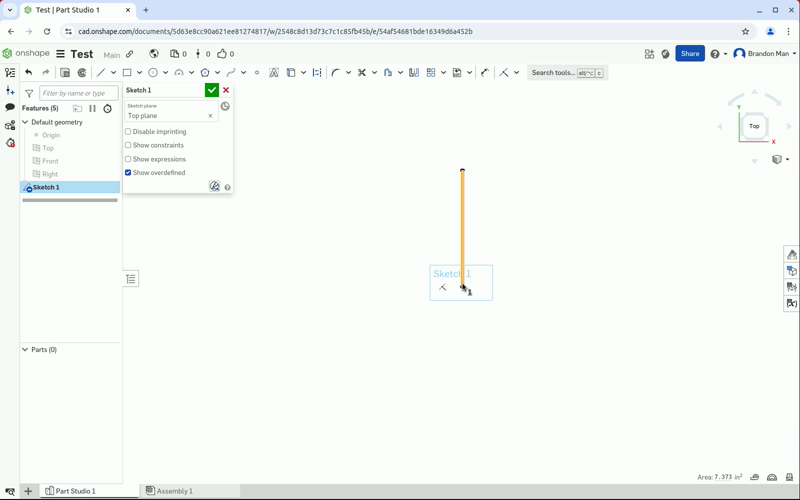
mouse_move(73, 352)
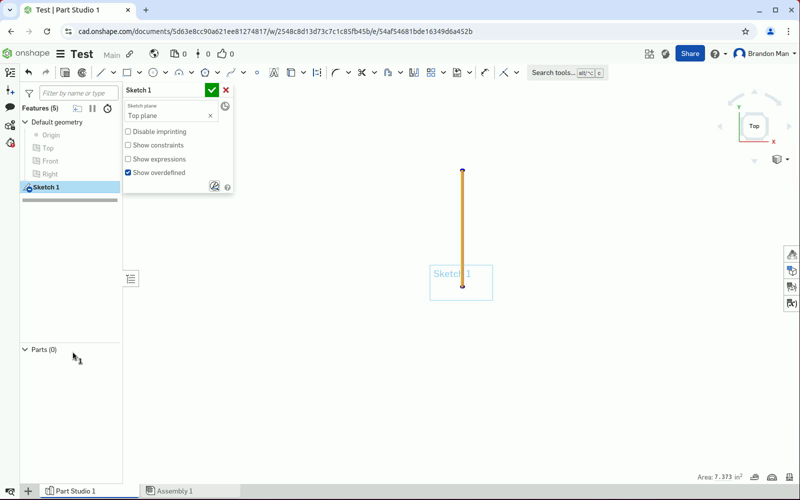
key(shift+y)
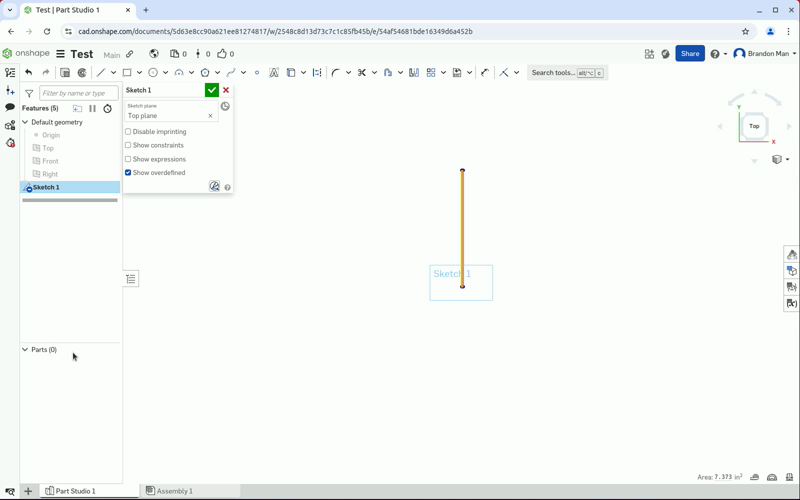
key(shift+e)
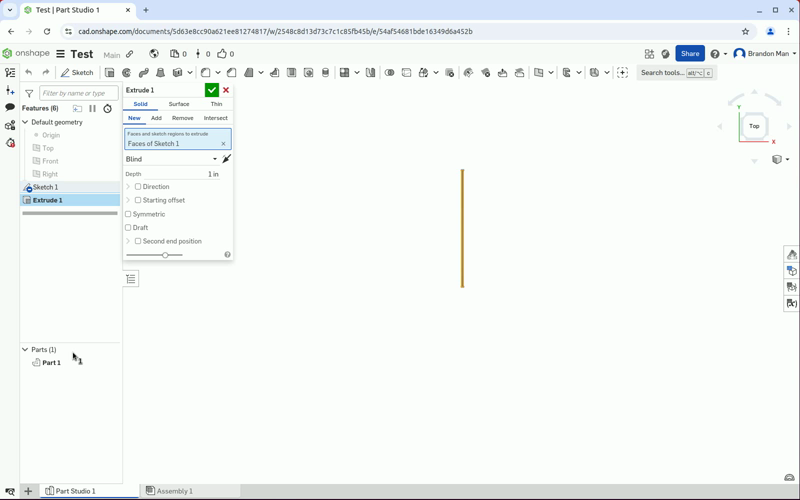
mouse_move(143, 106)
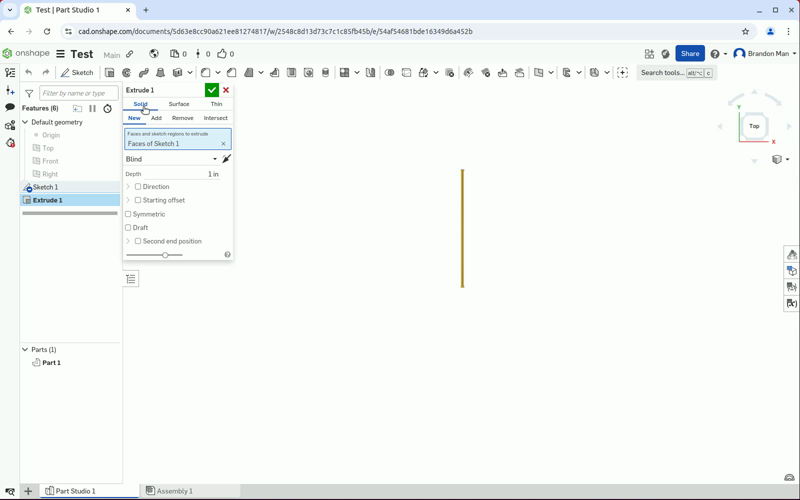
click(143, 106)
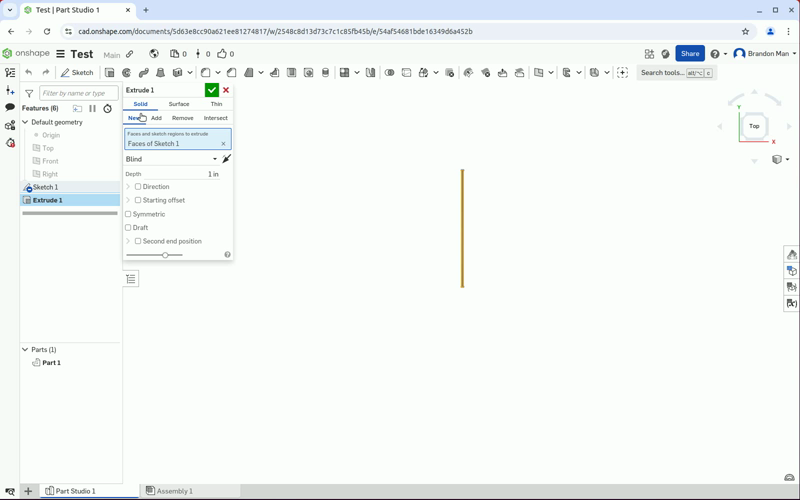
mouse_move(137, 120)
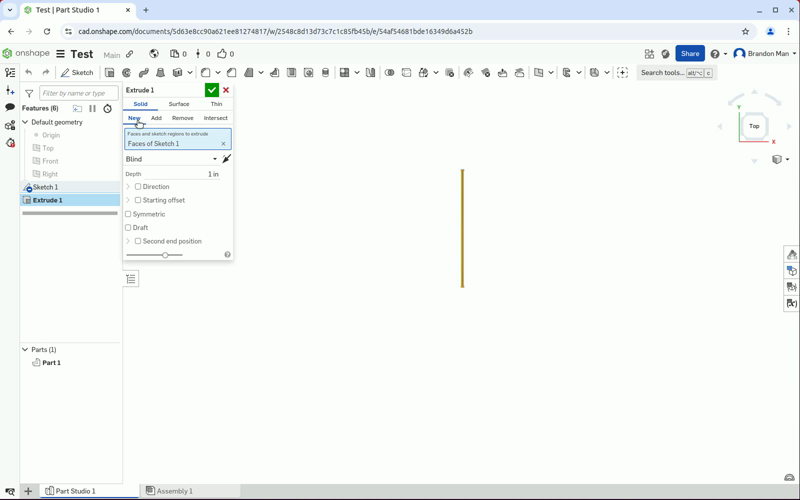
click(137, 120)
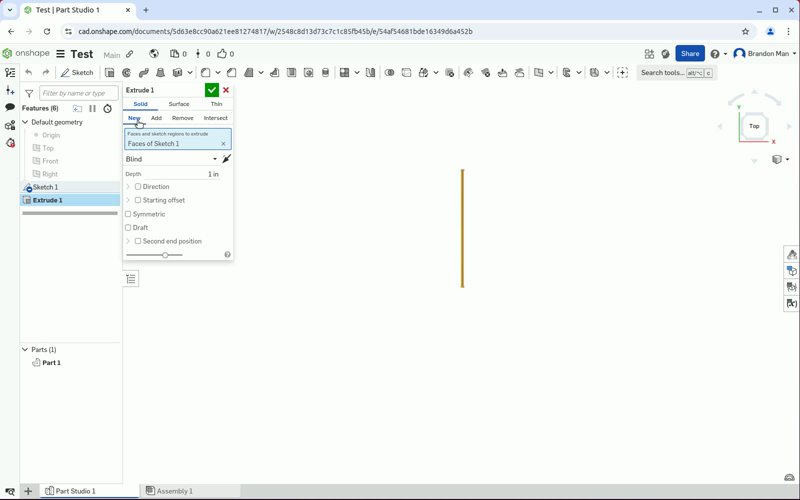
key(tab, 4)
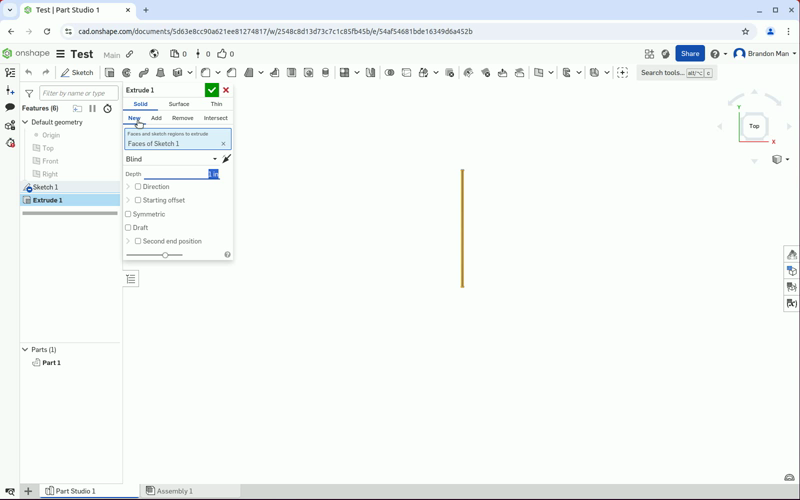
text(-0.963)
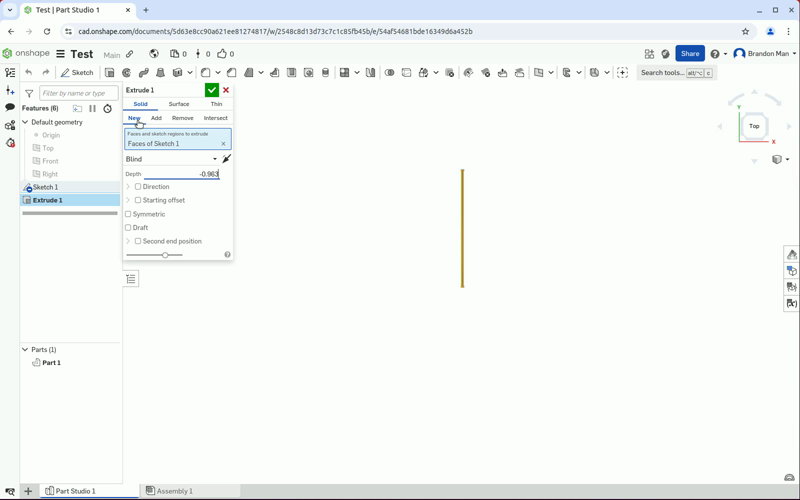
key(enter)
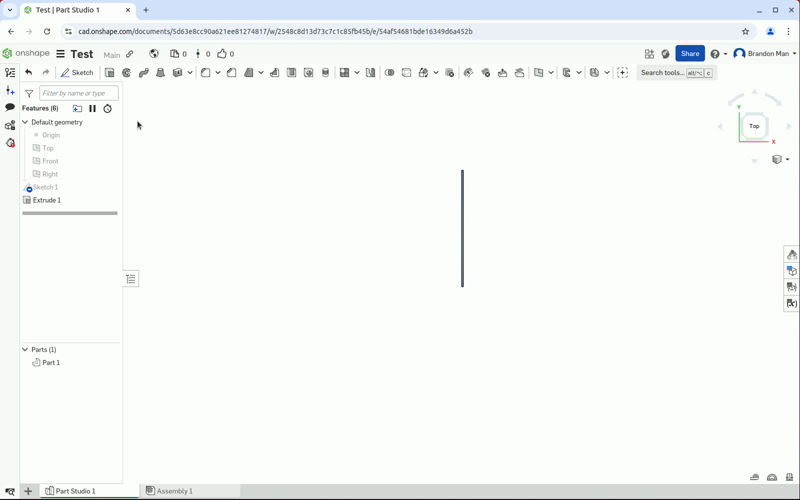
key(shift+h)
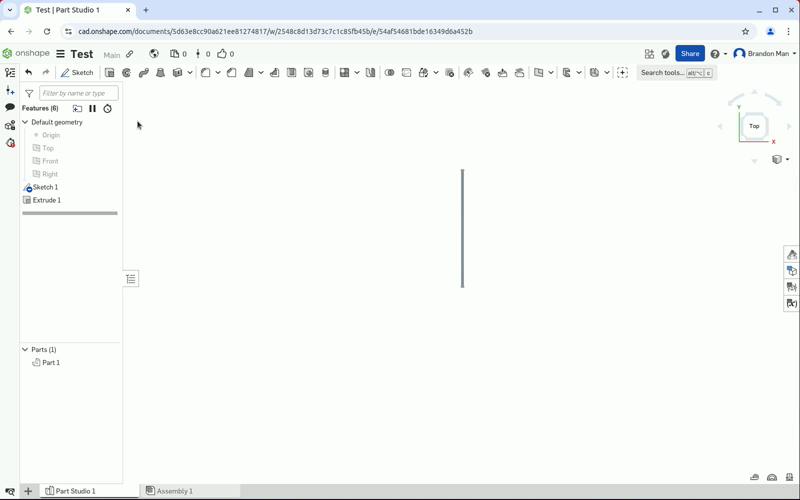
key(shift+h)
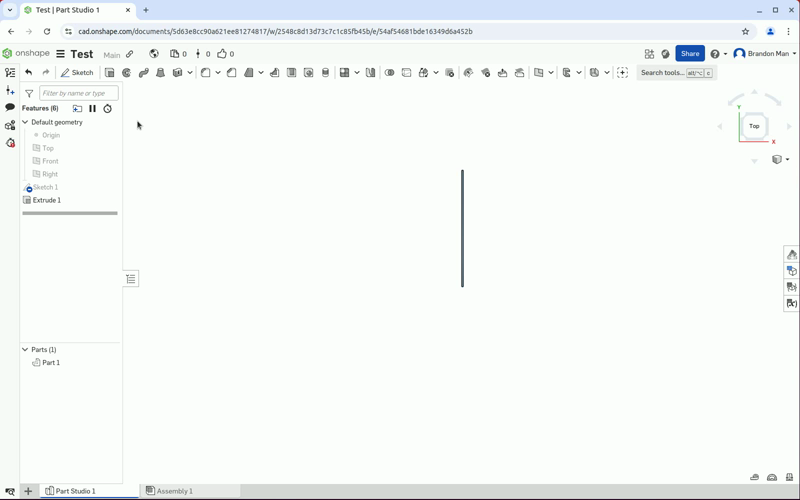
mouse_move(73, 189)
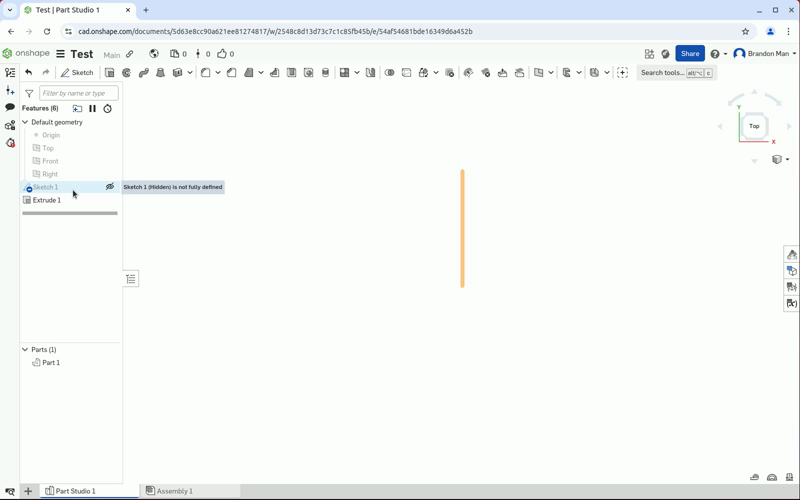
click(73, 189)
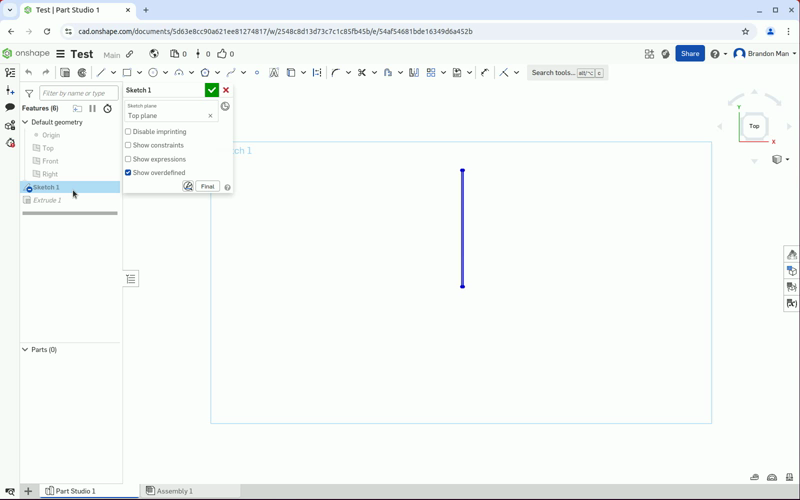
mouse_move(229, 92)
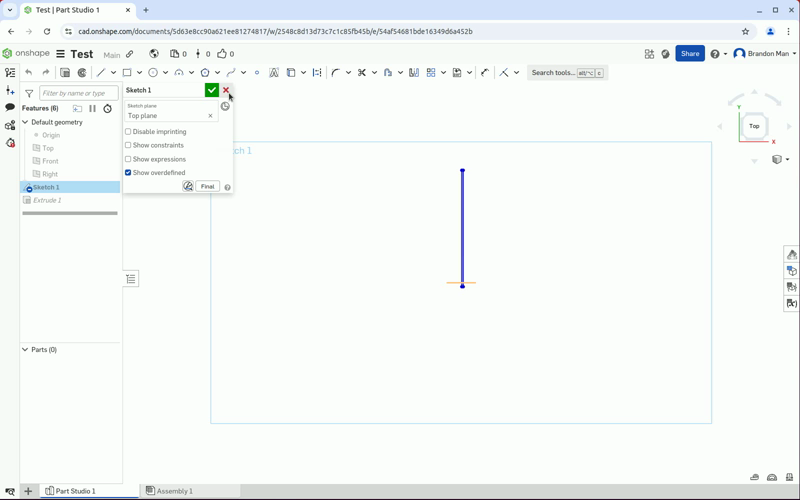
click(229, 92)
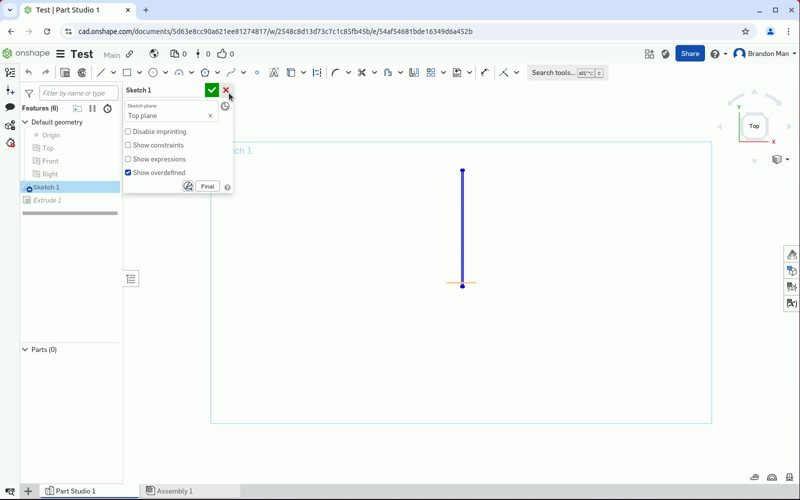
key(shift+s)
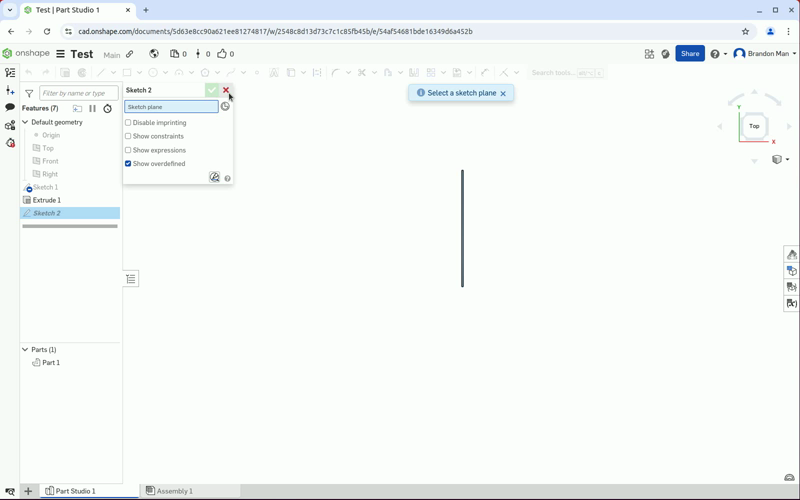
mouse_move(73, 150)
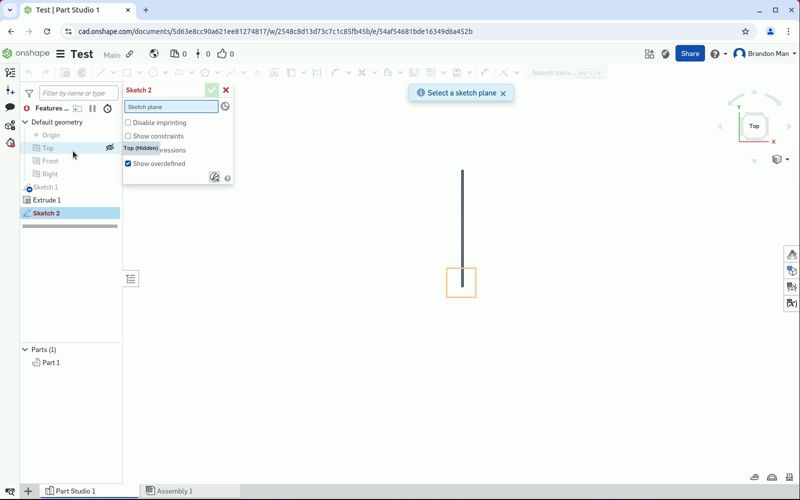
click(73, 150)
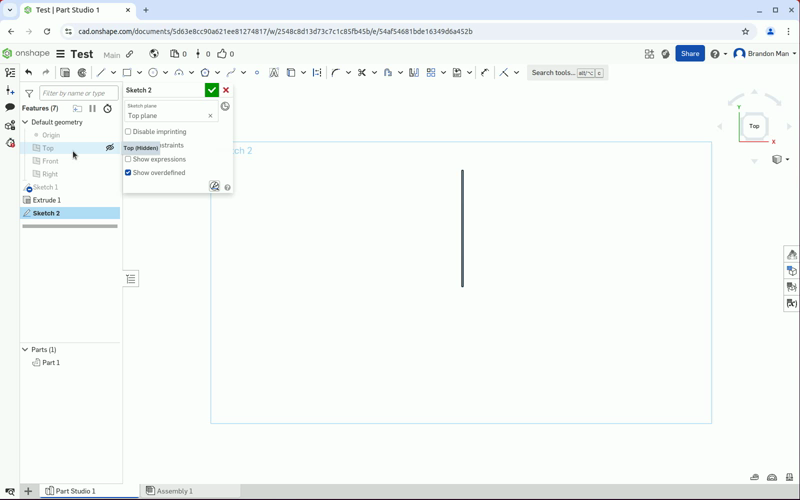
mouse_move(73, 352)
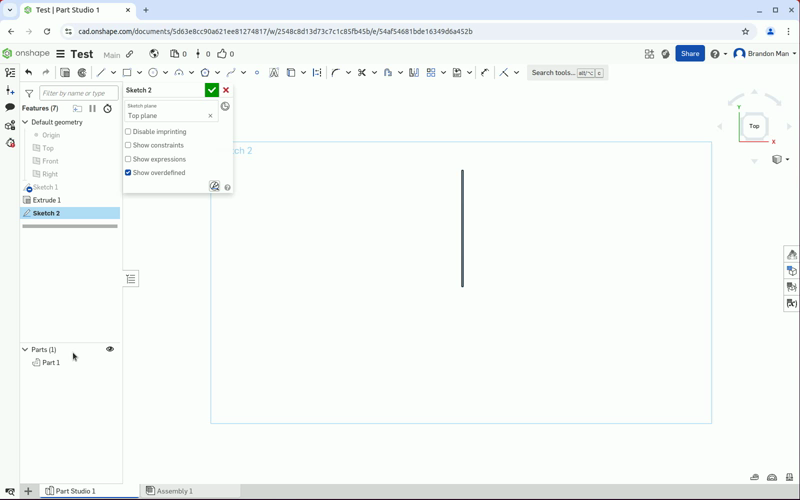
key(y)
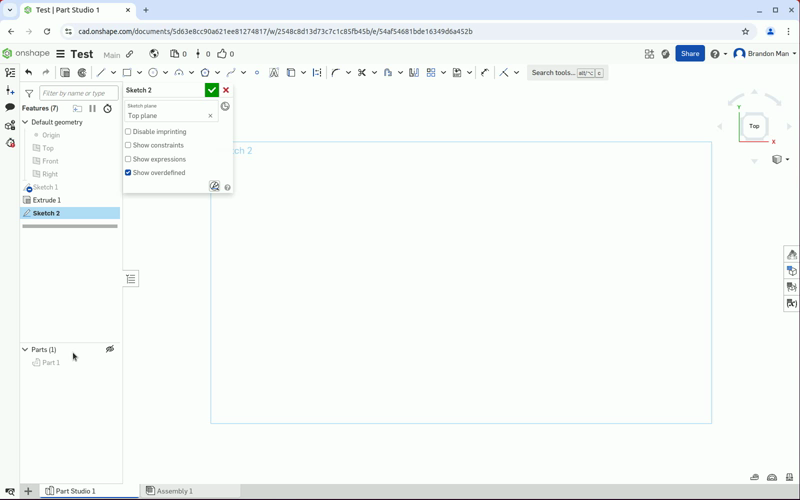
key(l)
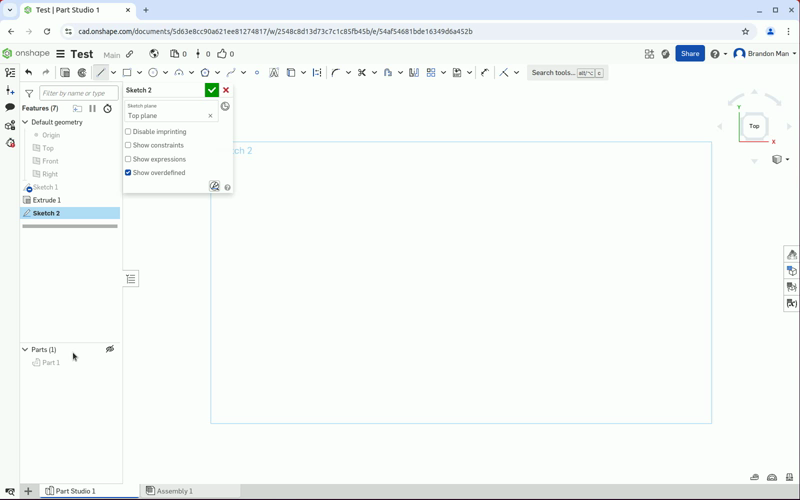
key_down(shift)
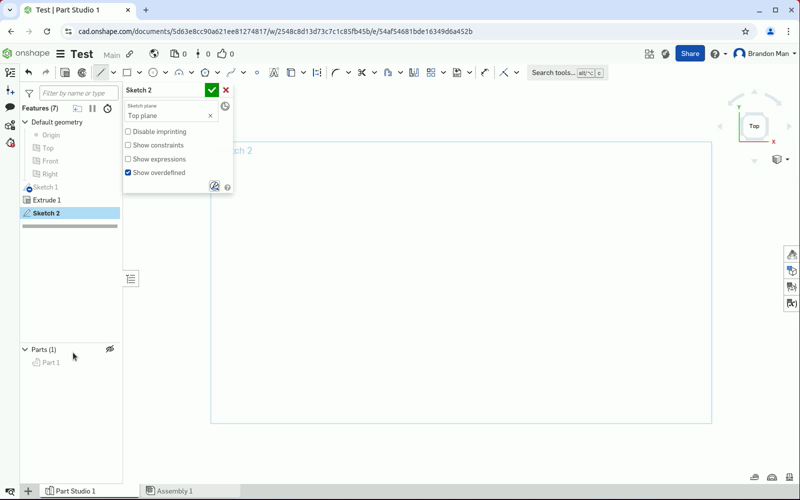
mouse_move(418, 286)
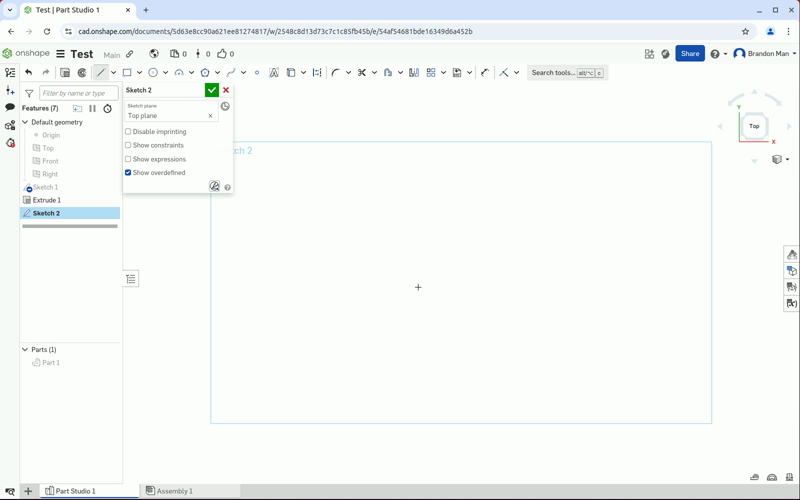
click(418, 286)
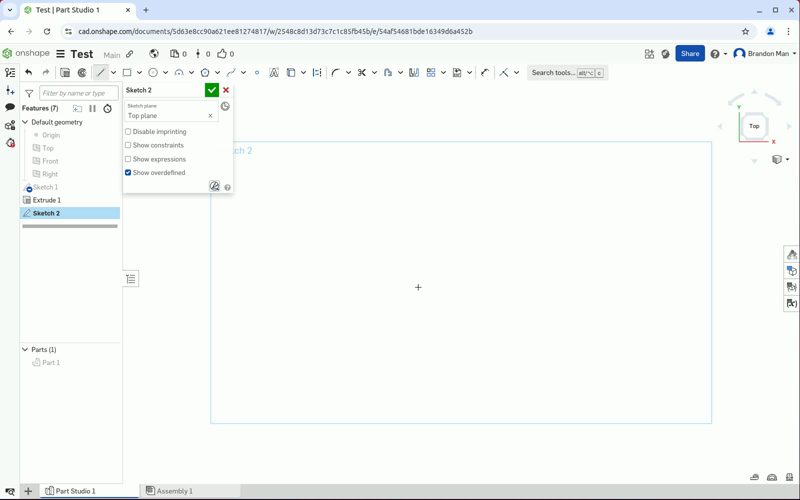
key_up(shift)
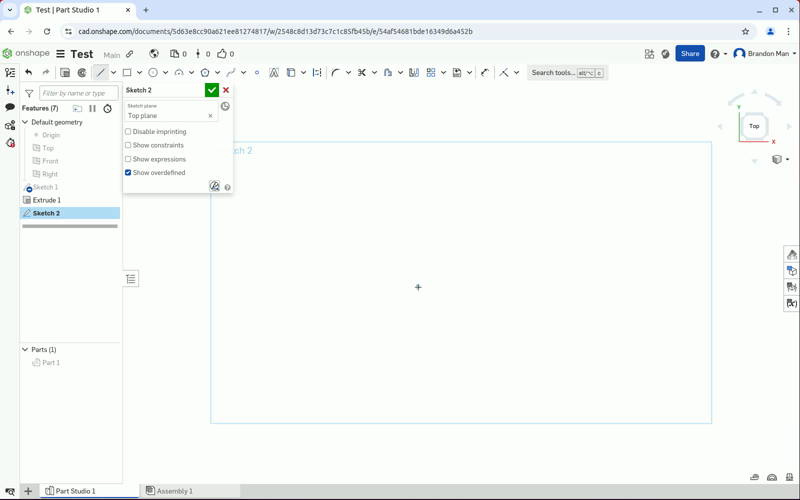
key_down(shift)
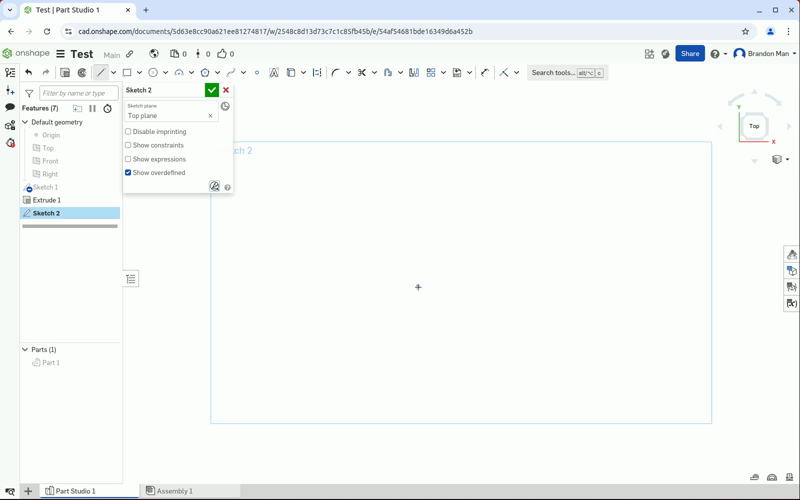
mouse_move(448, 286)
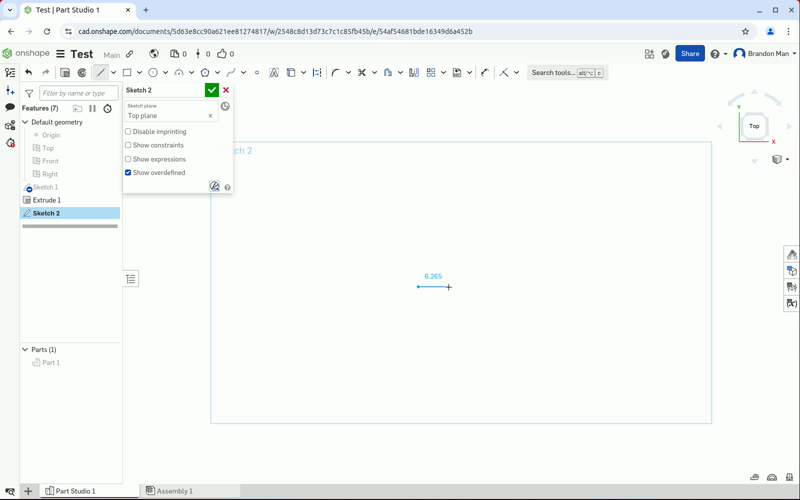
mouse_move(444, 286)
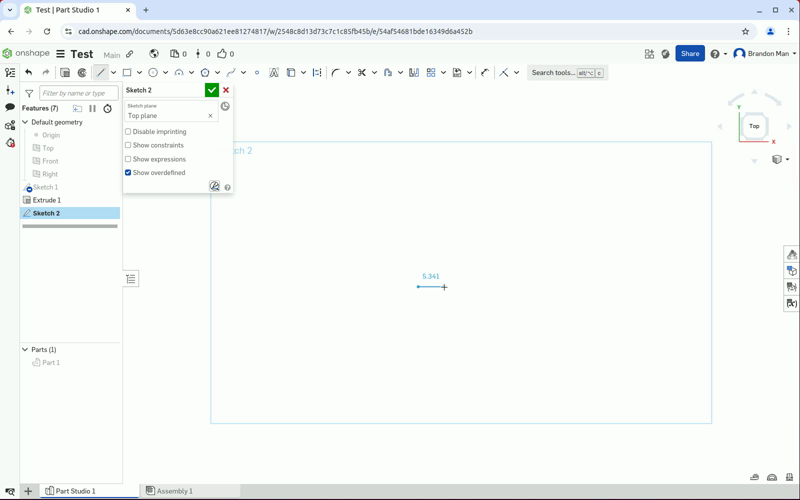
click(444, 286)
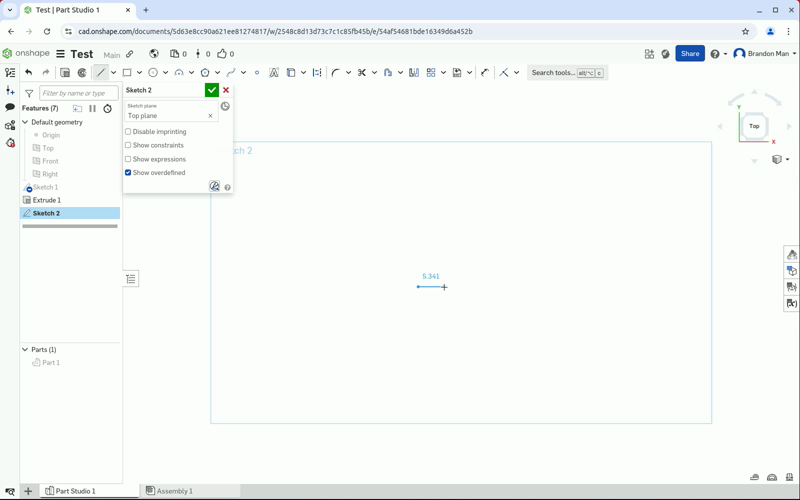
key_up(shift)
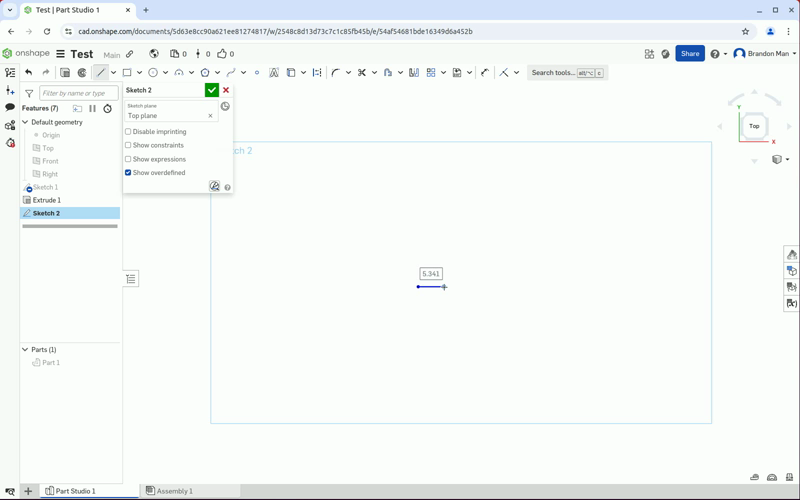
key_down(shift)
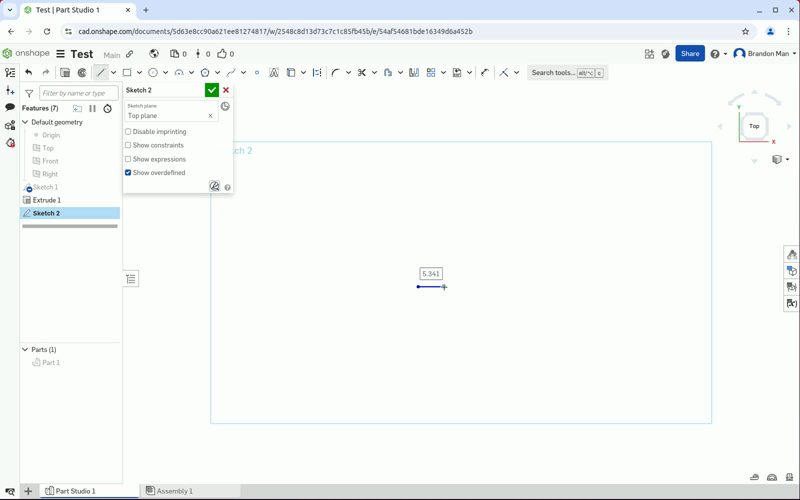
mouse_move(474, 286)
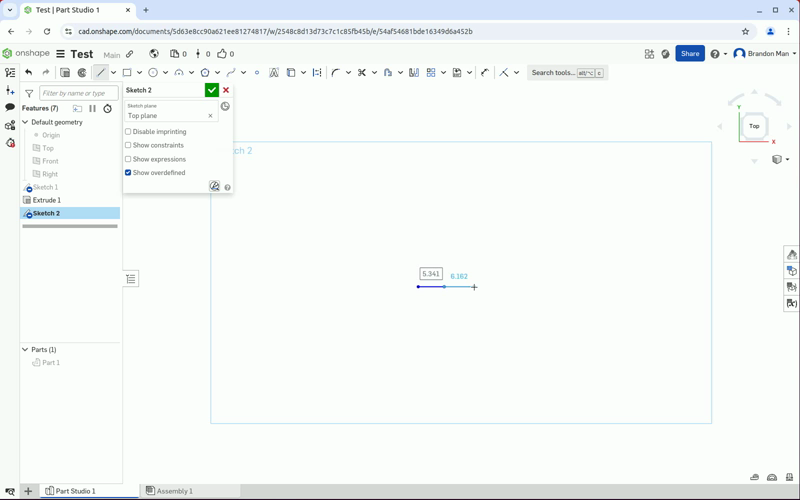
mouse_move(444, 284)
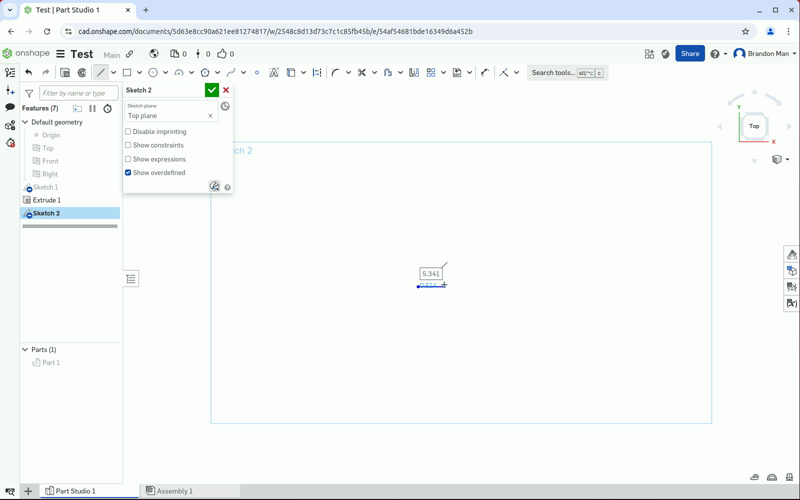
scroll(6)
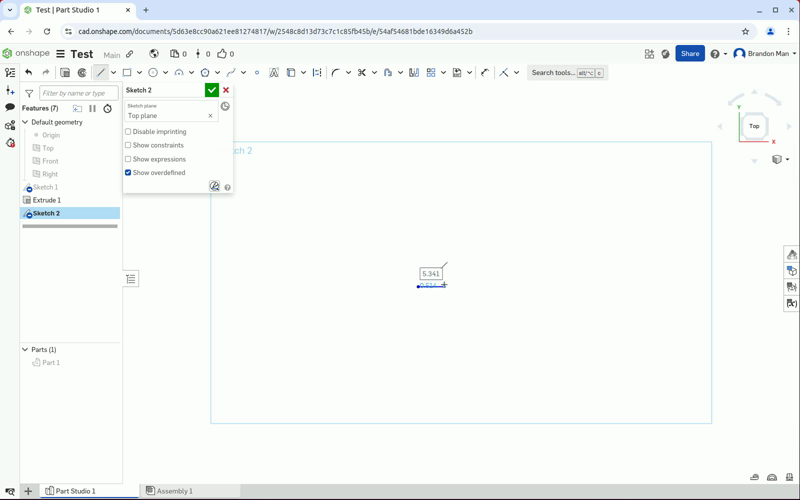
scroll(6)
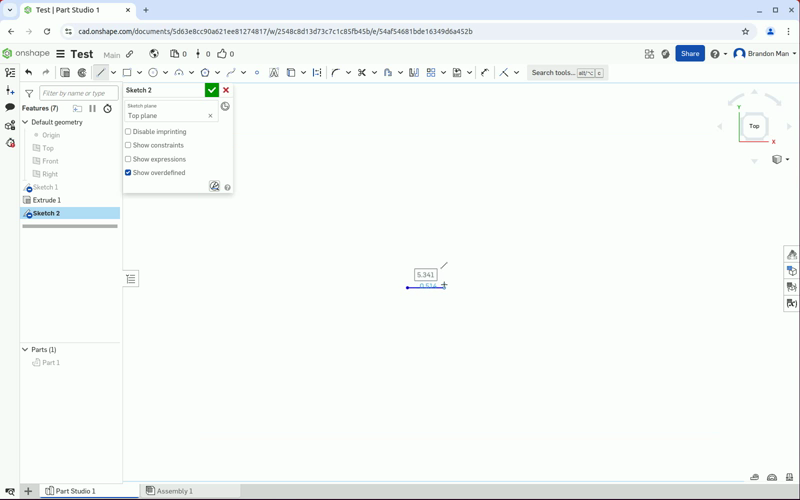
scroll(6)
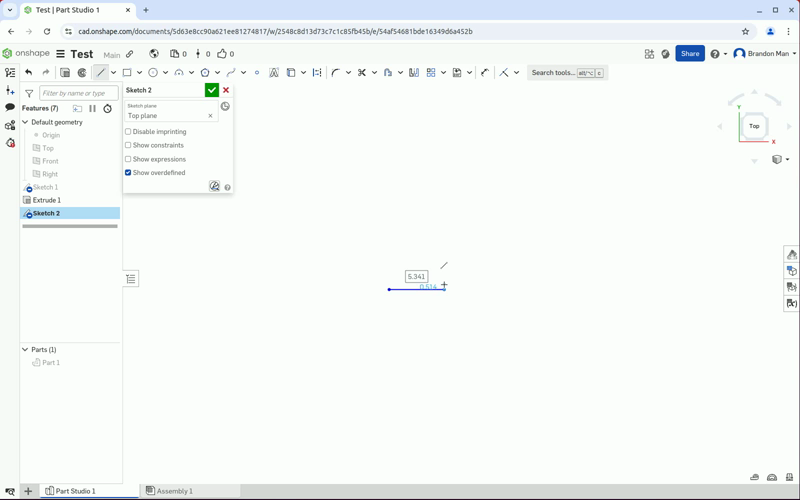
scroll(6)
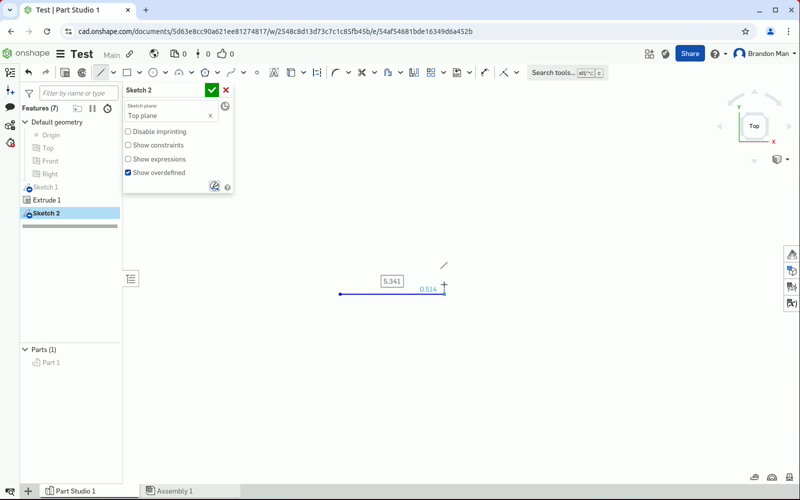
scroll(6)
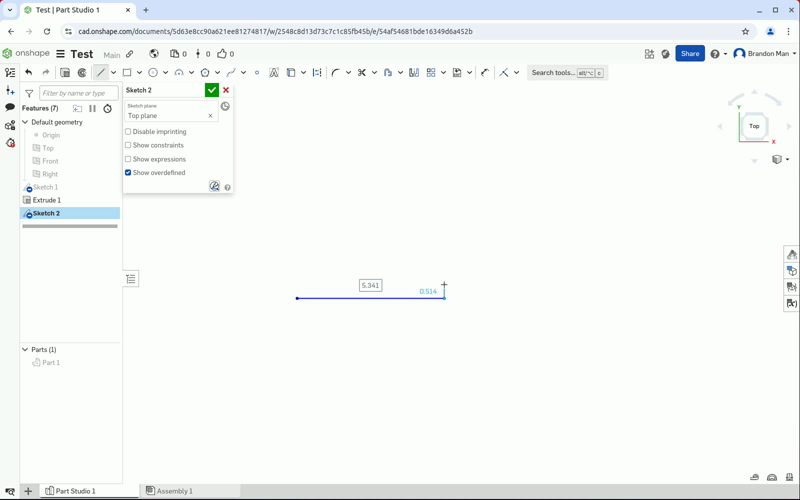
scroll(6)
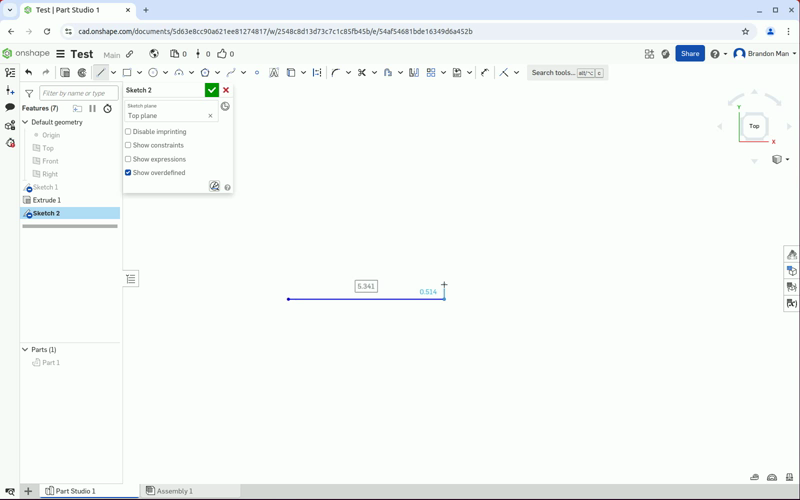
scroll(6)
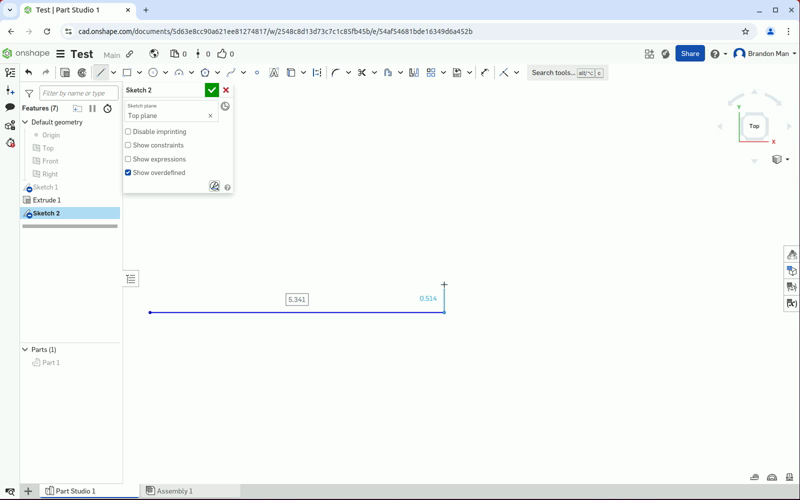
click(444, 284)
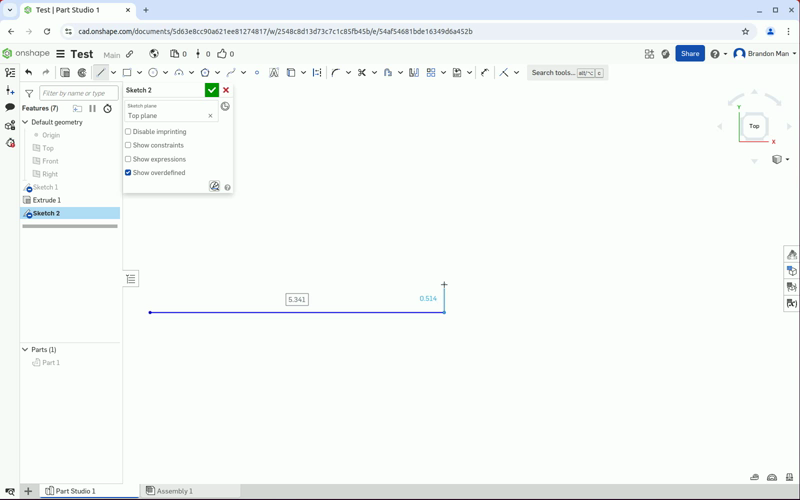
scroll(-6)
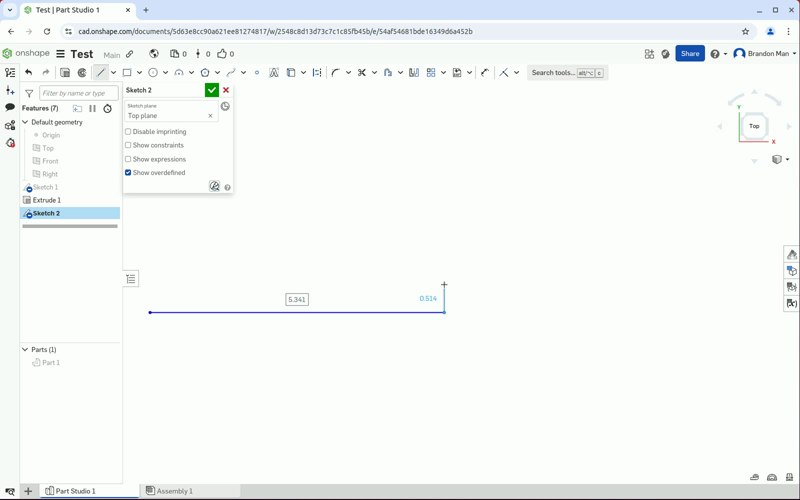
scroll(-6)
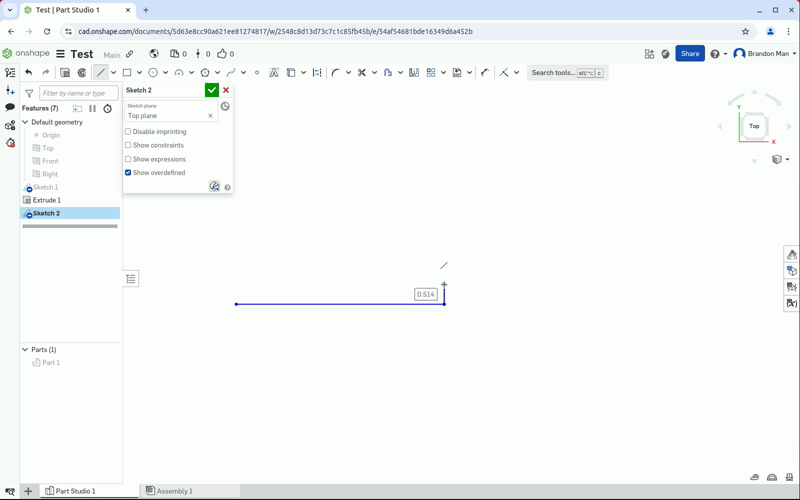
scroll(-6)
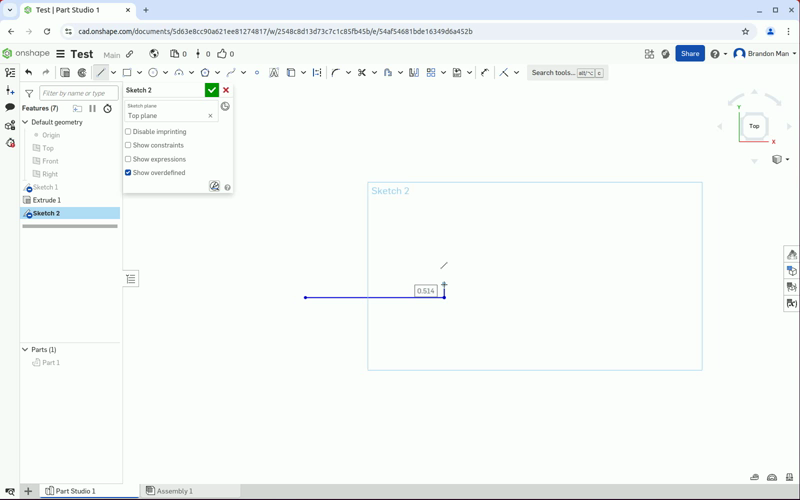
scroll(-6)
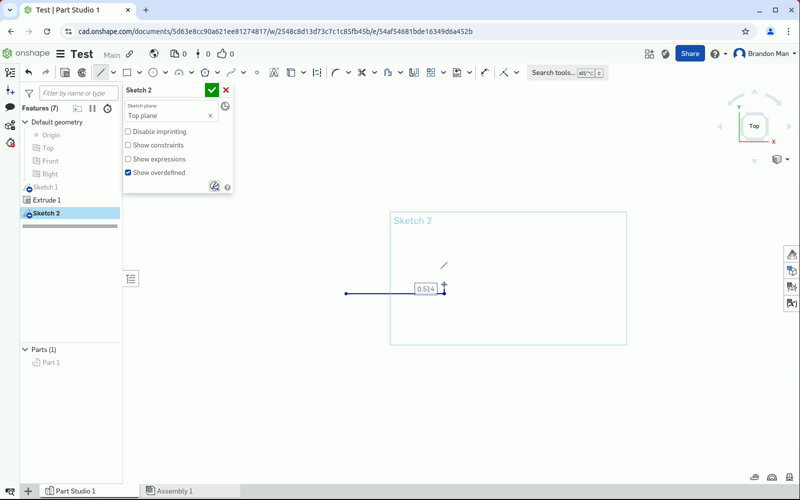
scroll(-6)
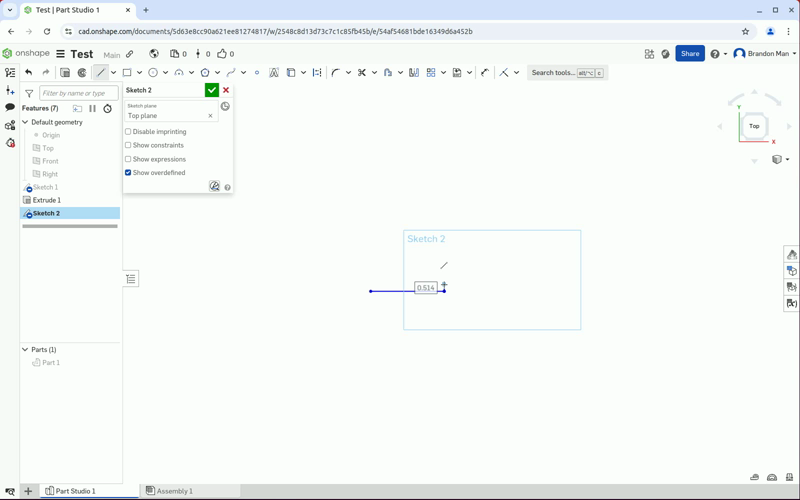
scroll(-6)
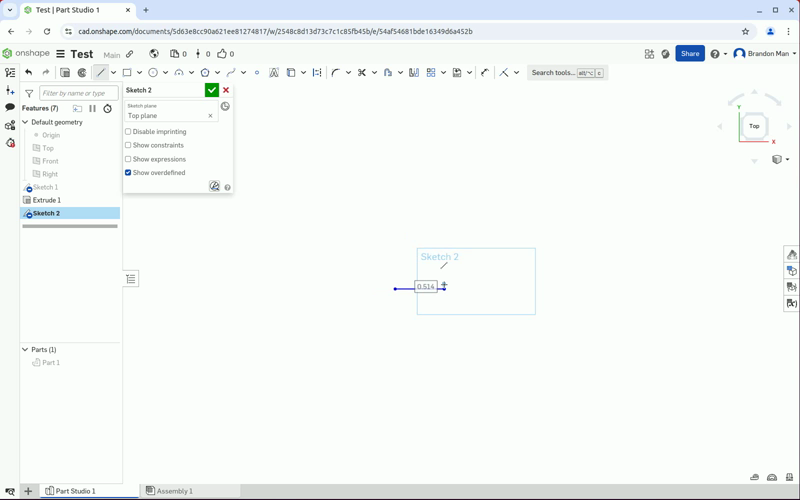
scroll(-6)
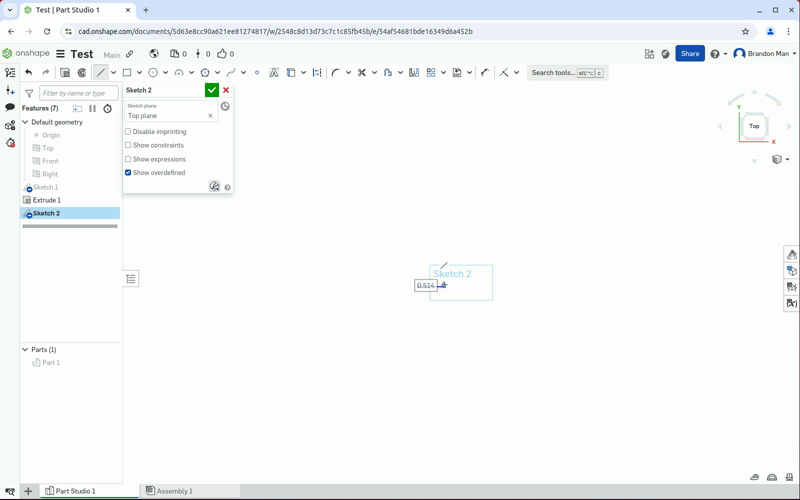
key_up(shift)
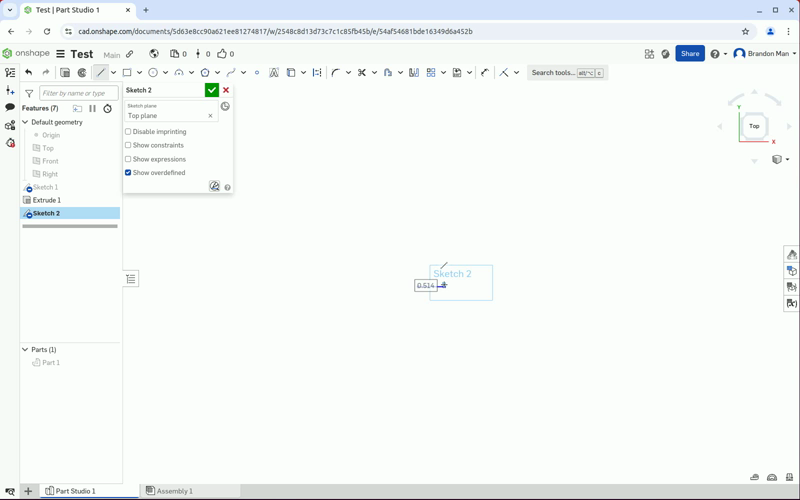
key_down(shift)
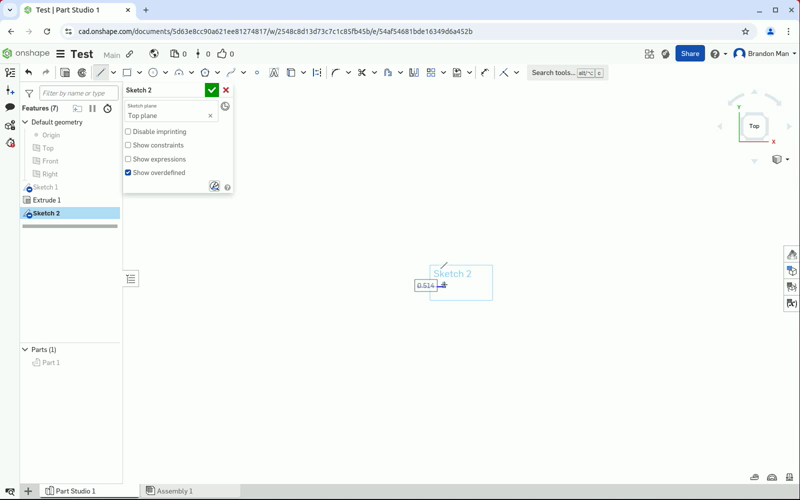
mouse_move(474, 284)
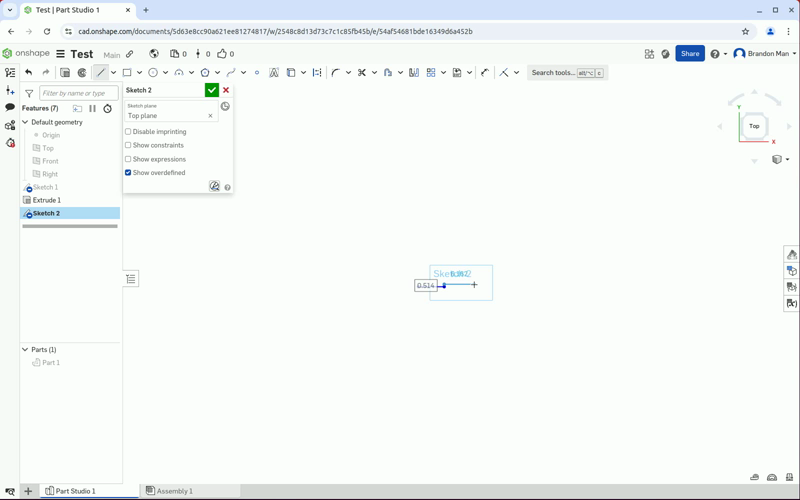
mouse_move(418, 284)
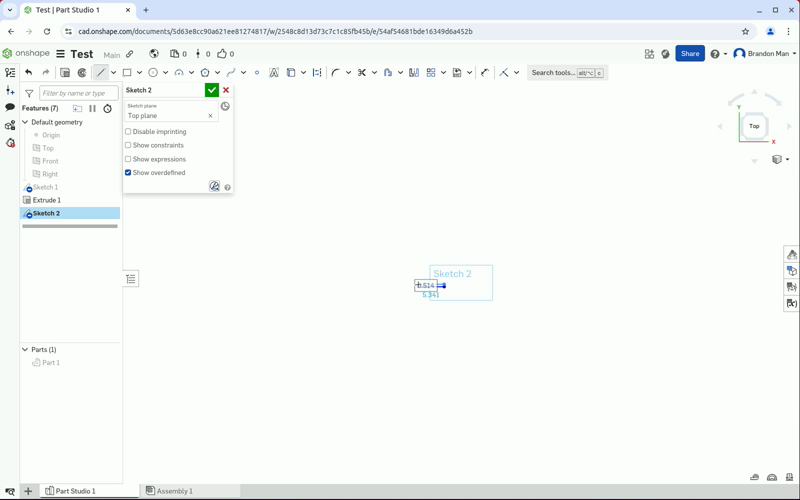
scroll(6)
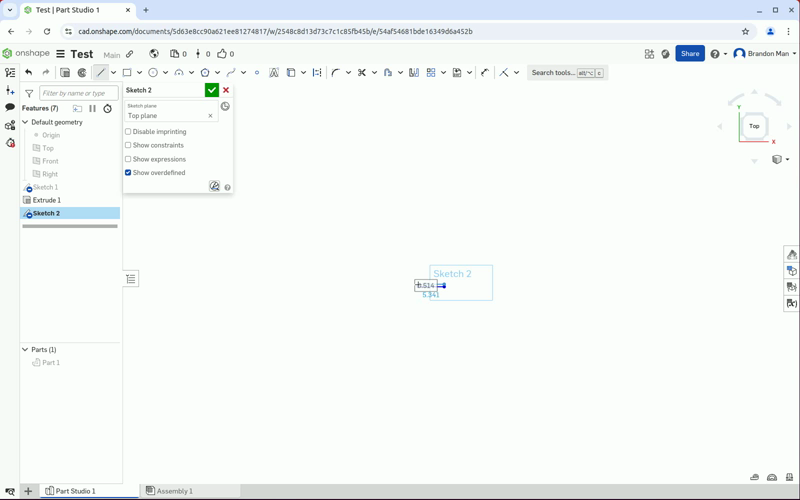
scroll(6)
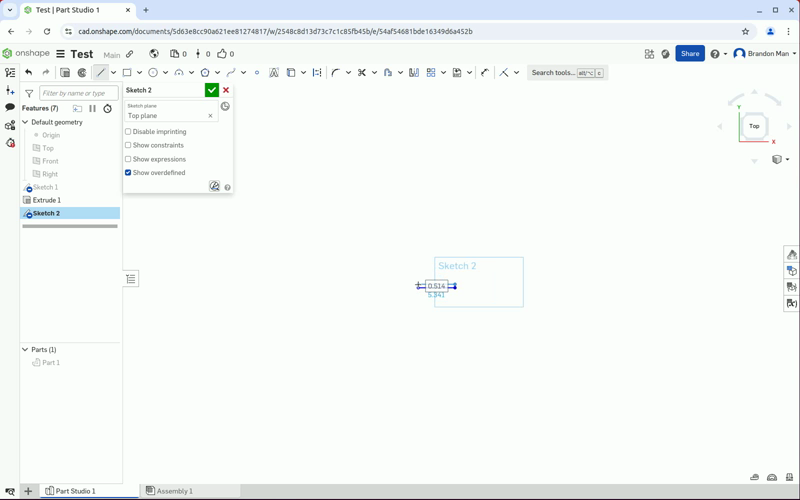
scroll(6)
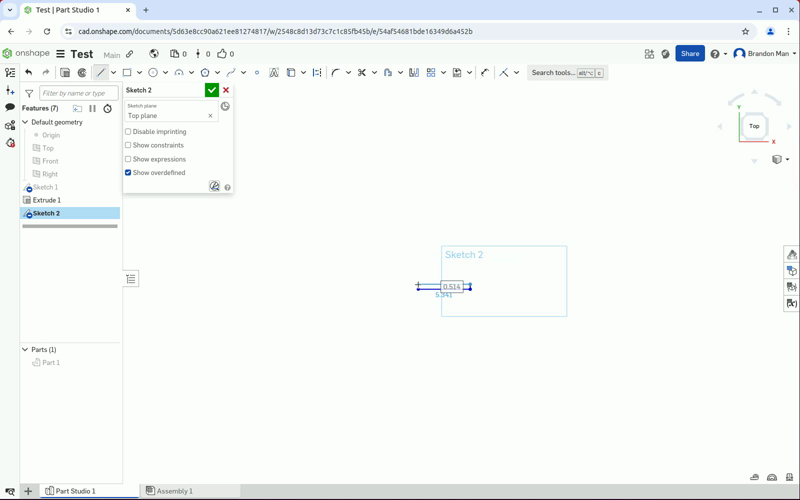
scroll(6)
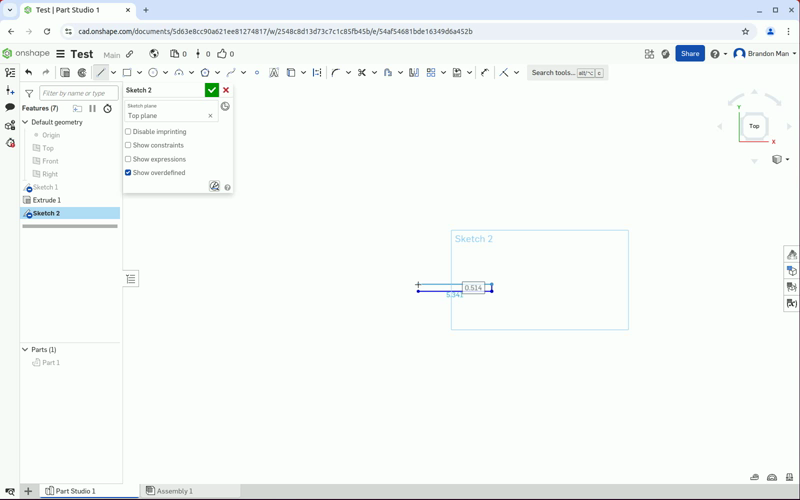
scroll(6)
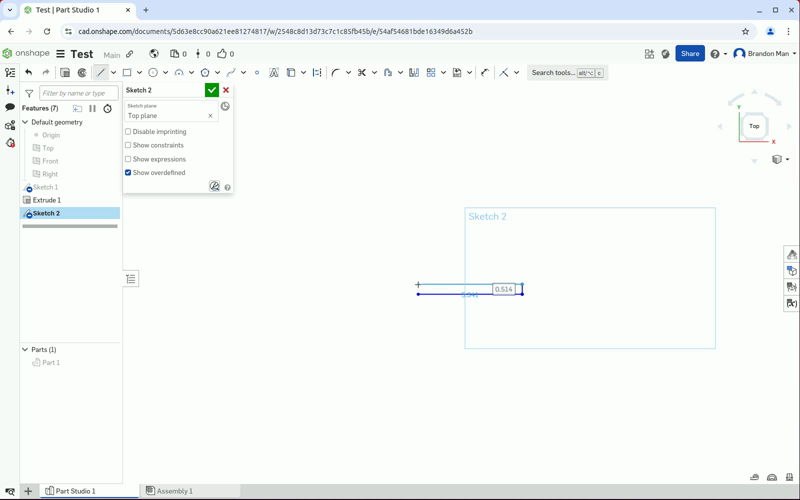
scroll(6)
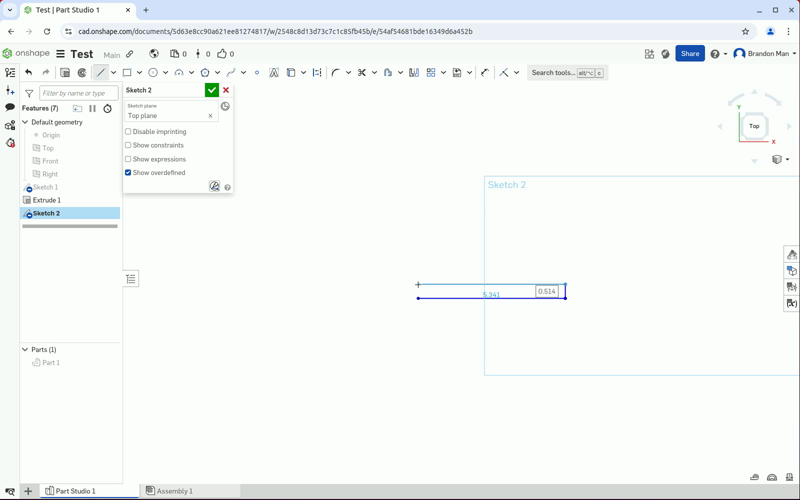
scroll(6)
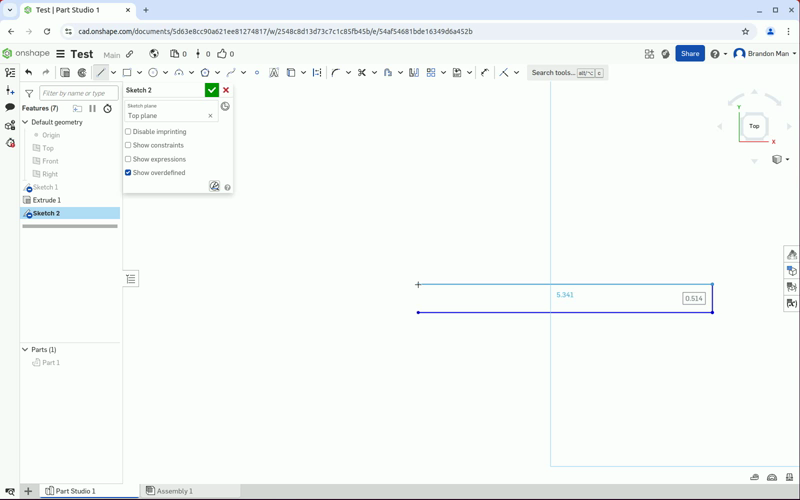
click(418, 284)
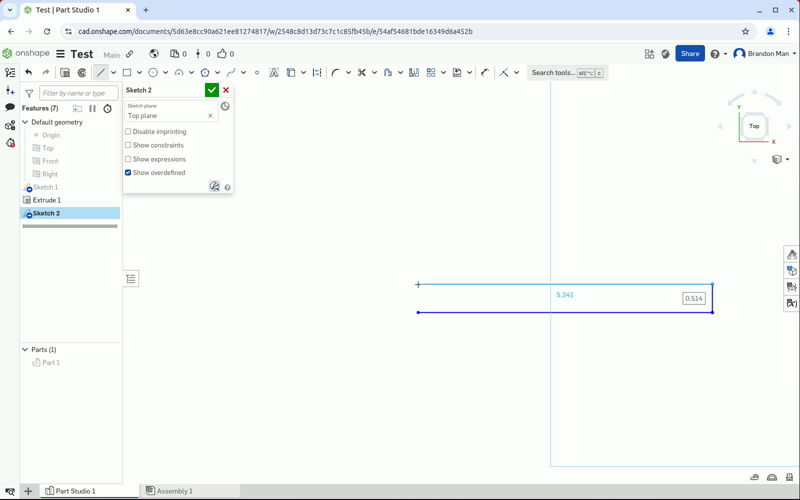
scroll(-6)
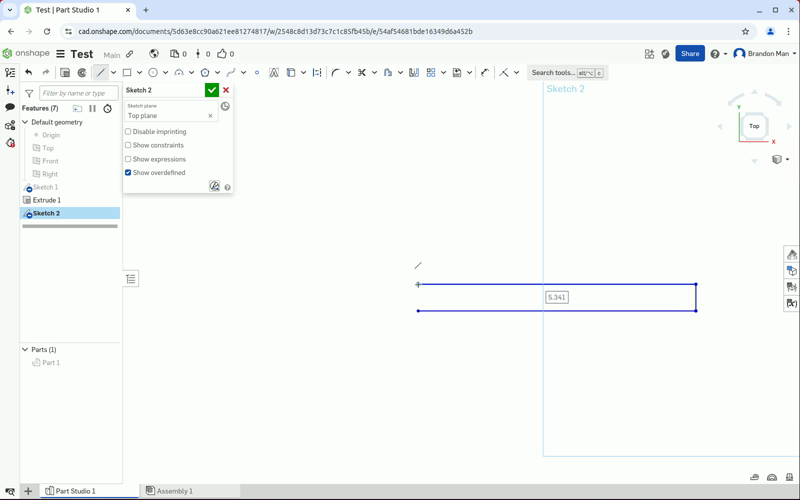
scroll(-6)
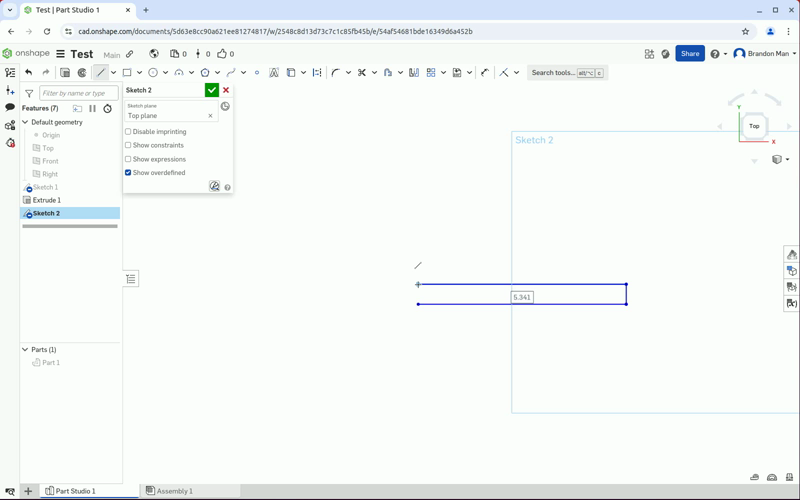
scroll(-6)
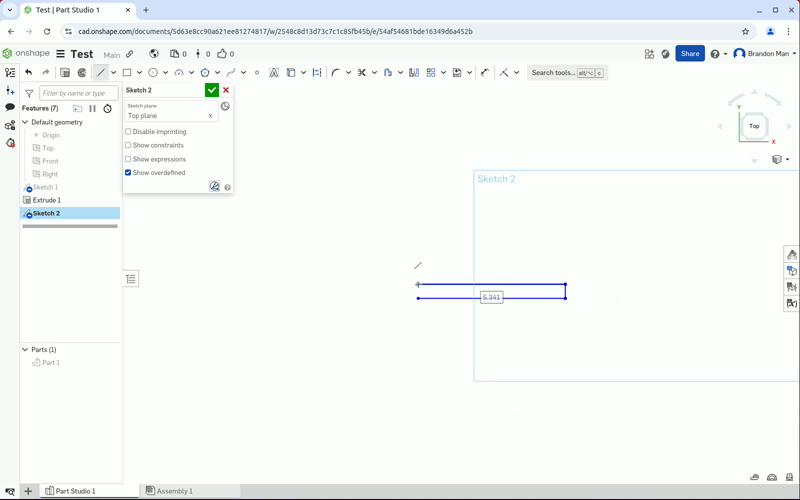
scroll(-6)
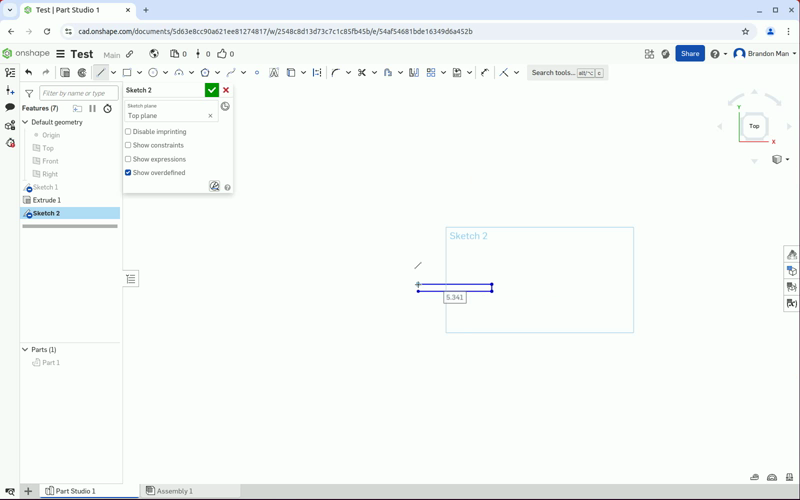
scroll(-6)
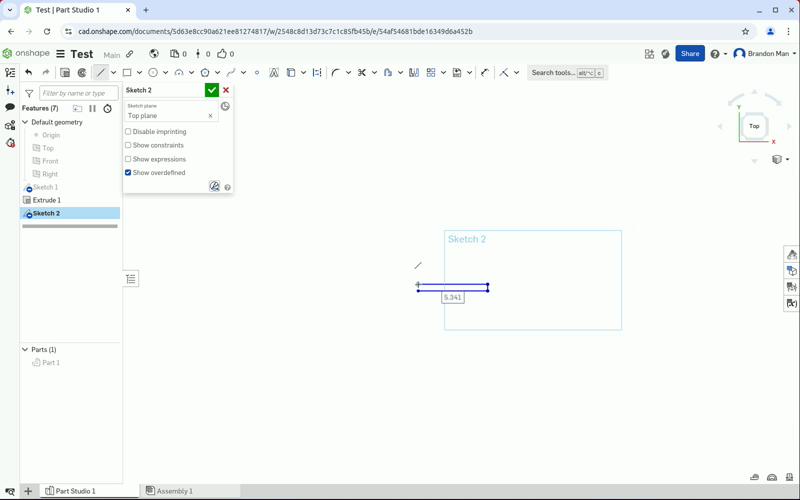
scroll(-6)
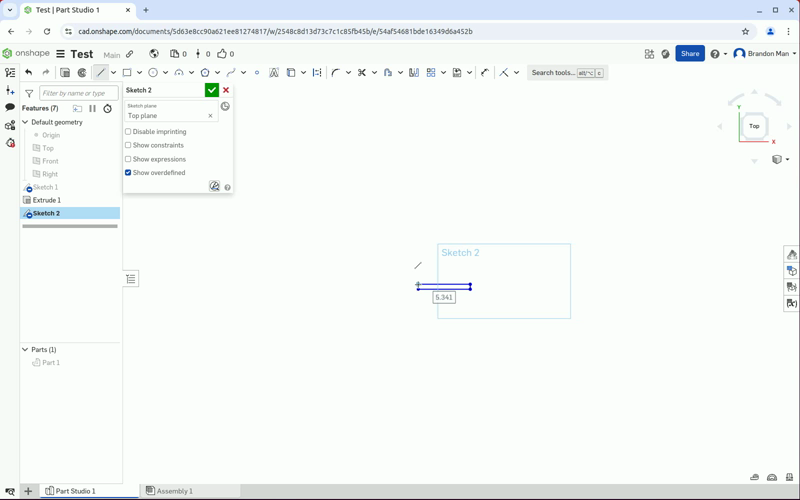
scroll(-6)
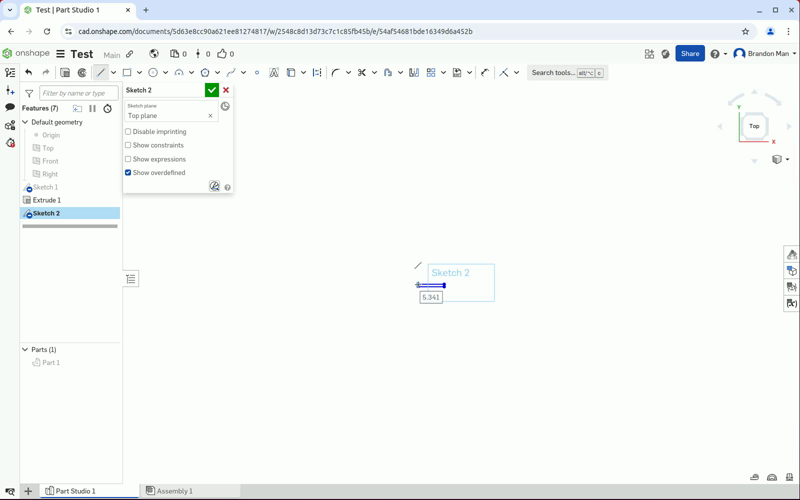
key_up(shift)
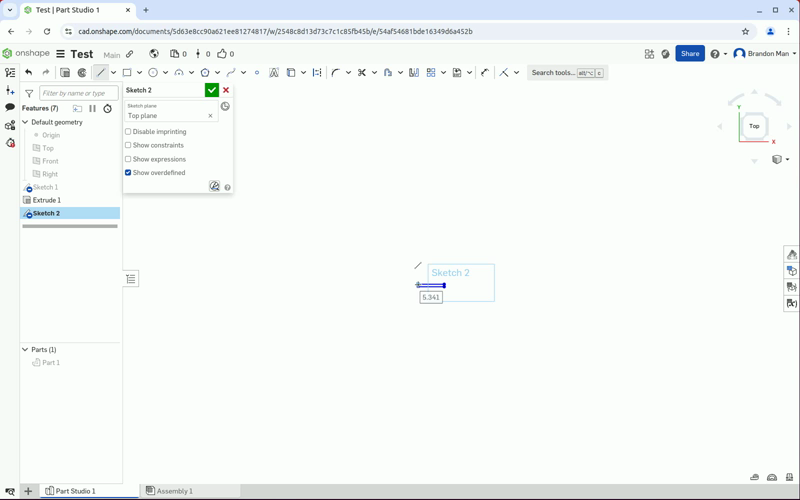
mouse_move(448, 284)
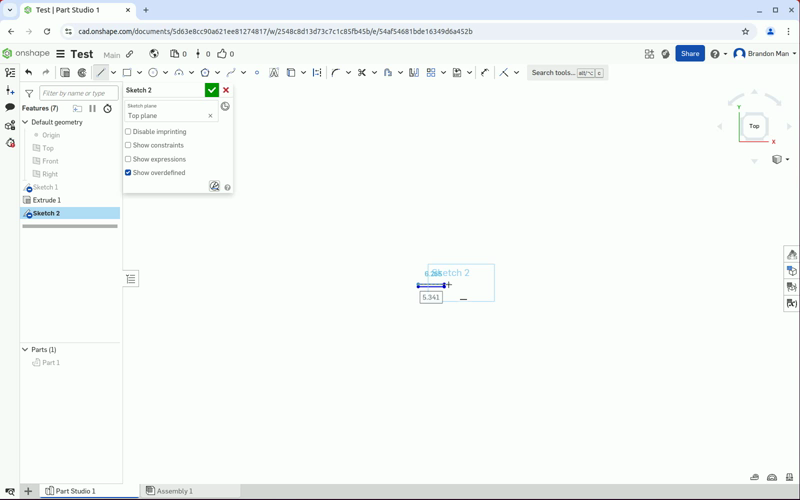
key_down(shift)
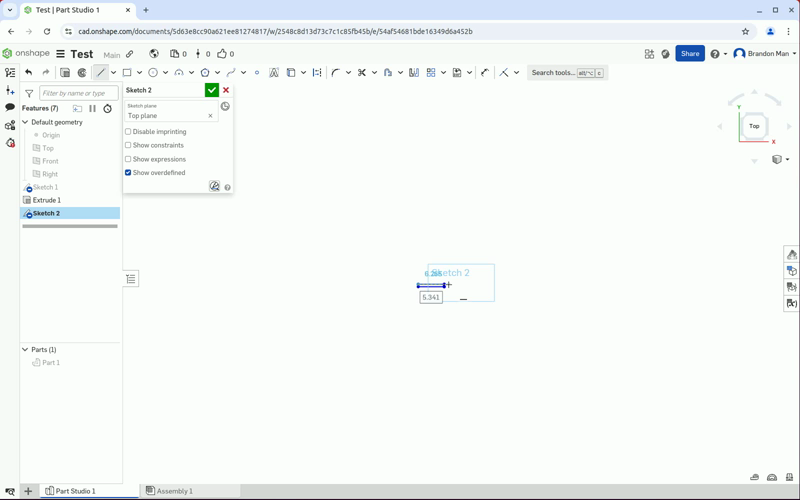
mouse_move(418, 286)
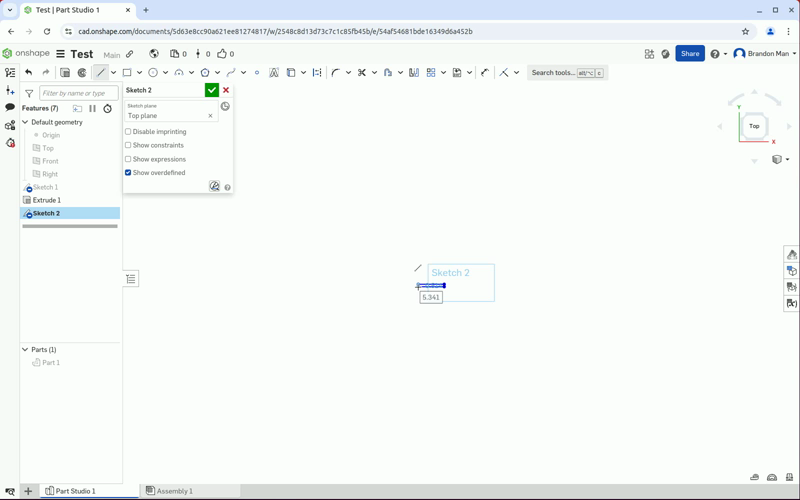
scroll(6)
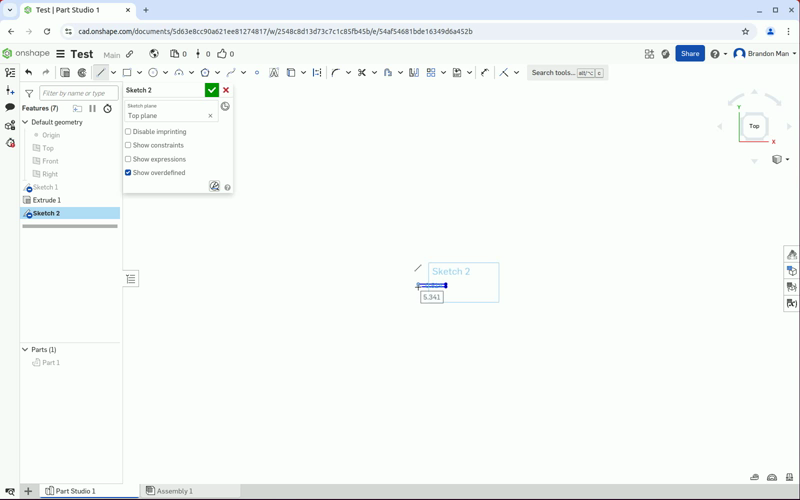
scroll(6)
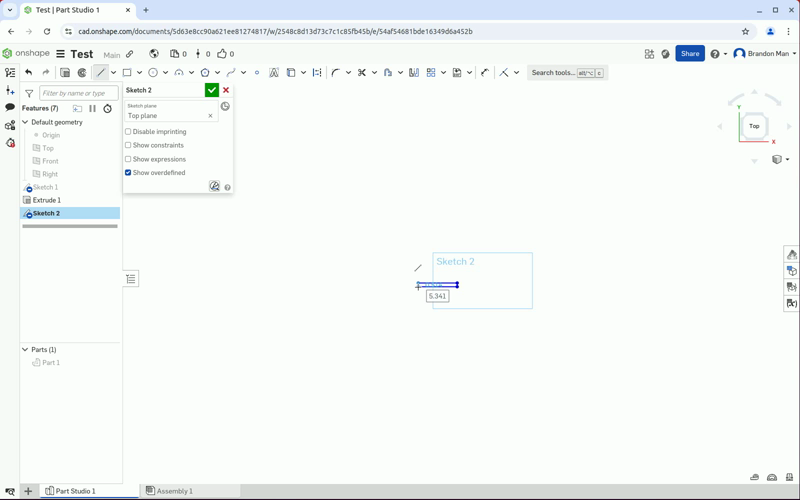
scroll(6)
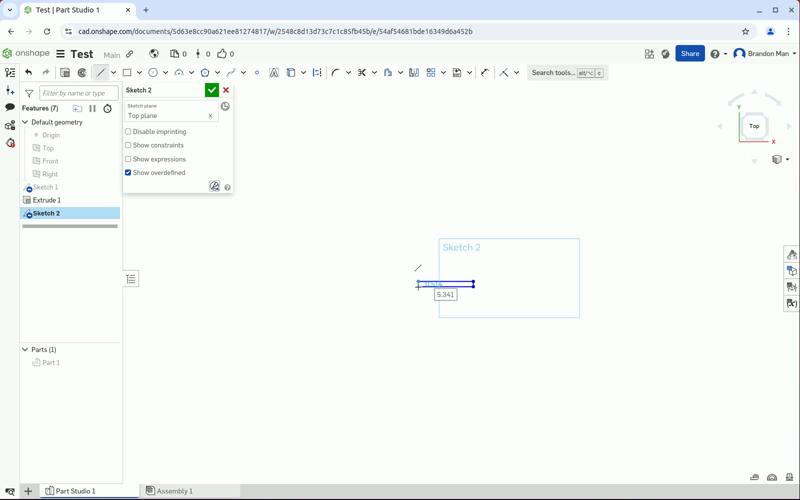
scroll(6)
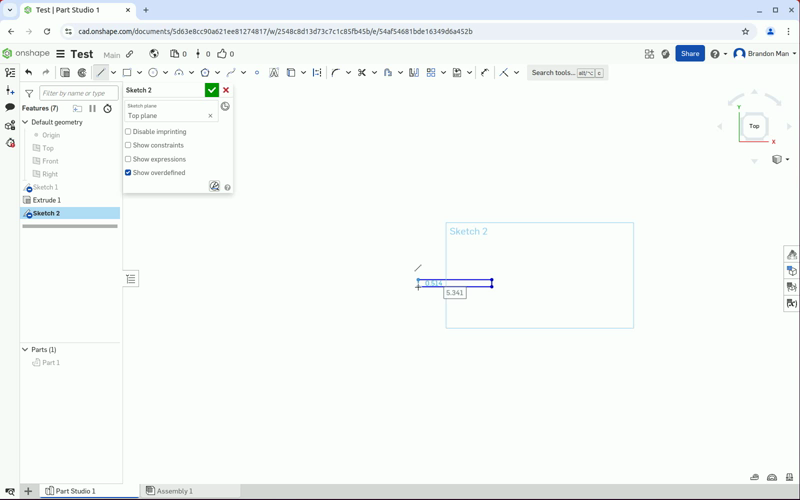
scroll(6)
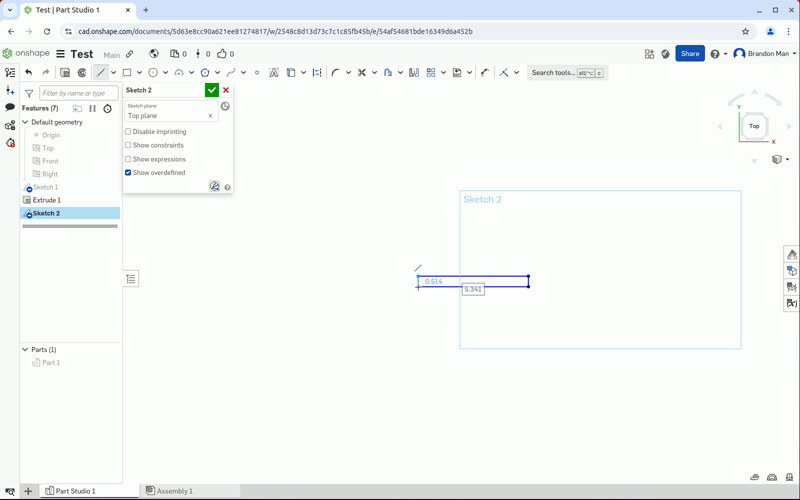
scroll(6)
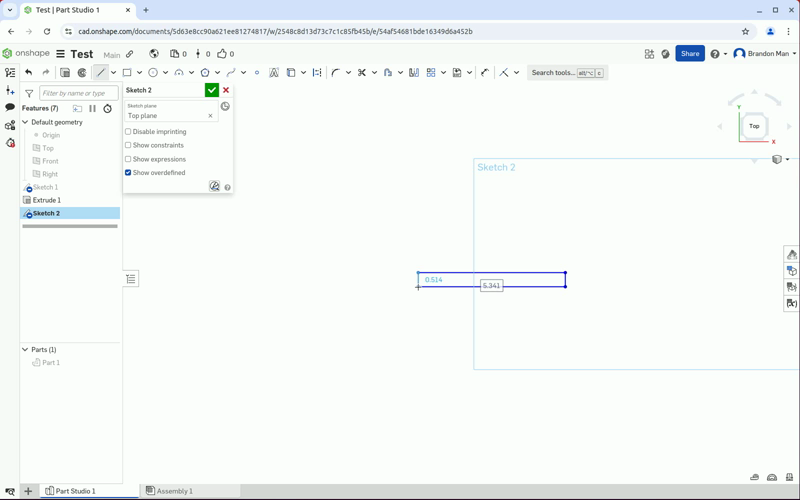
scroll(6)
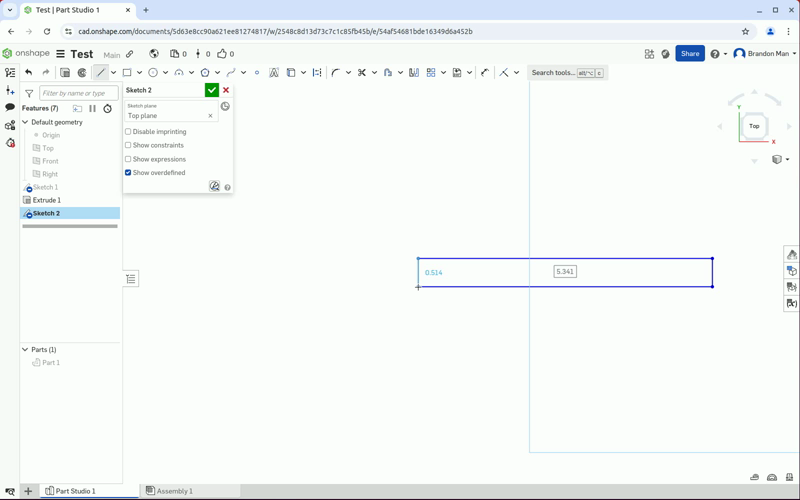
key_up(shift)
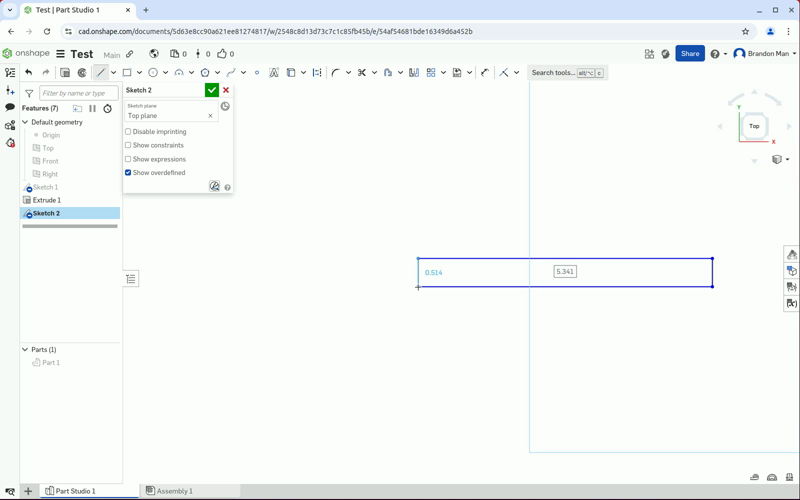
click(418, 286)
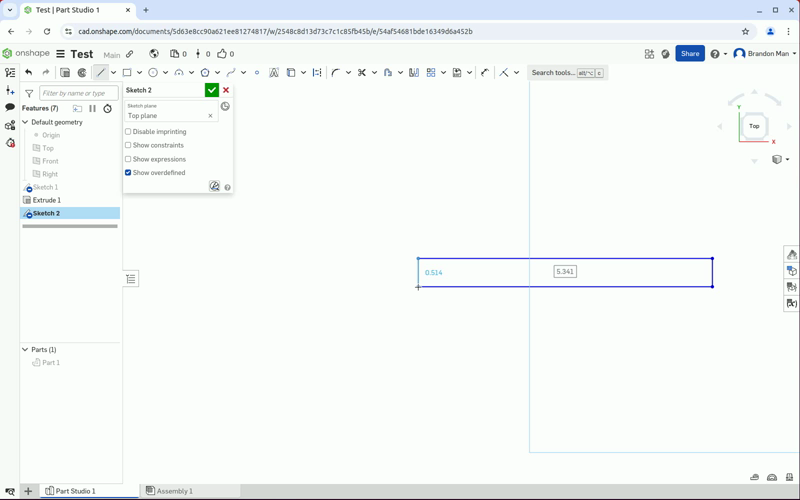
scroll(-6)
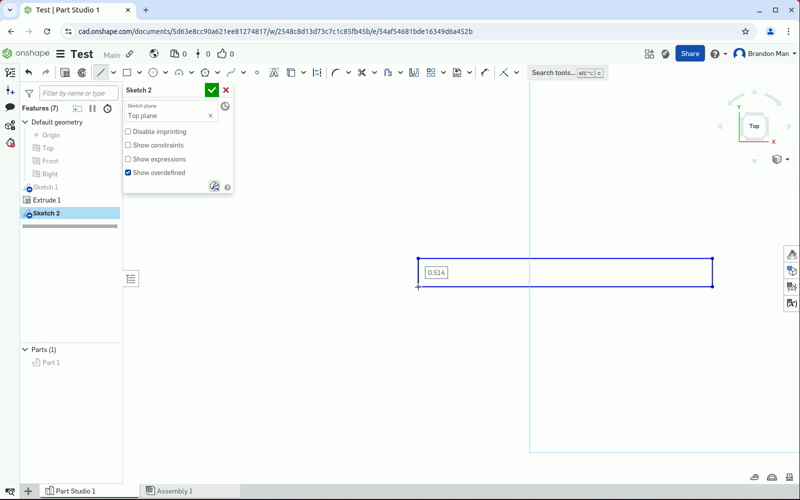
scroll(-6)
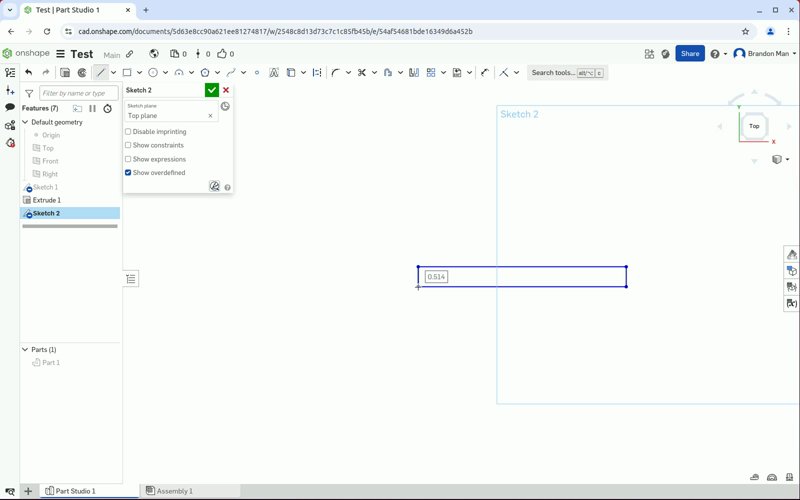
scroll(-6)
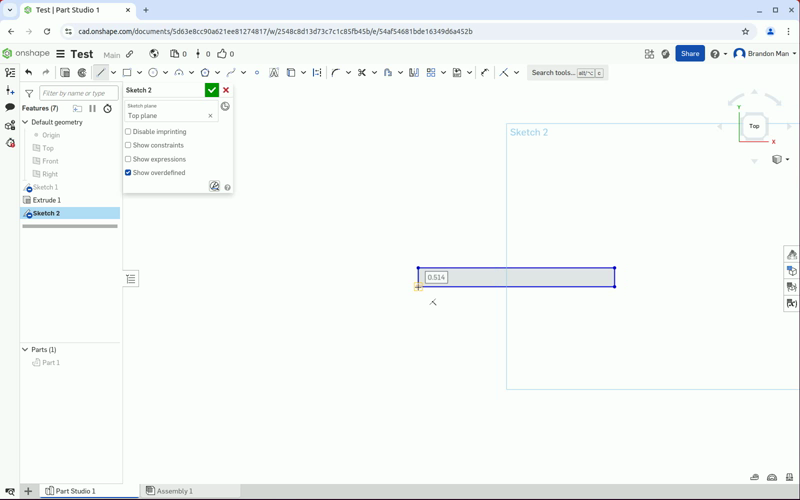
scroll(-6)
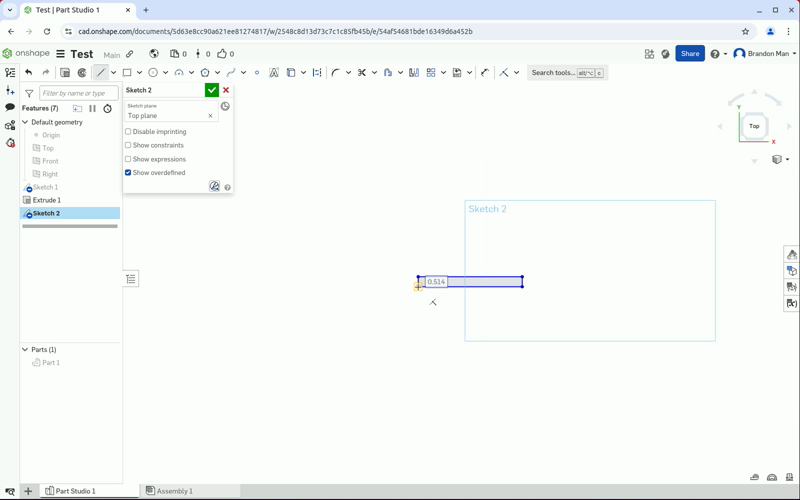
scroll(-6)
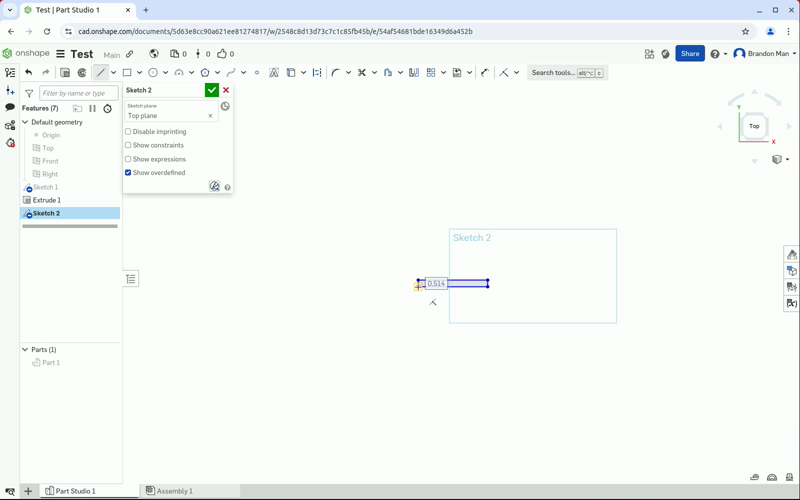
scroll(-6)
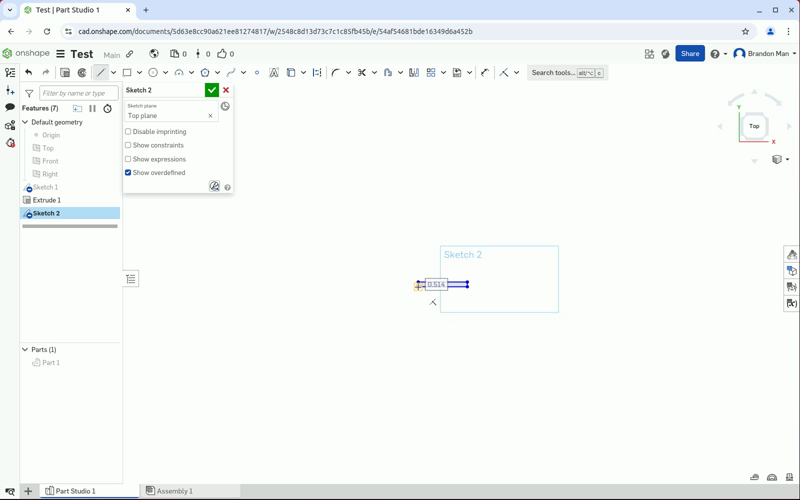
scroll(-6)
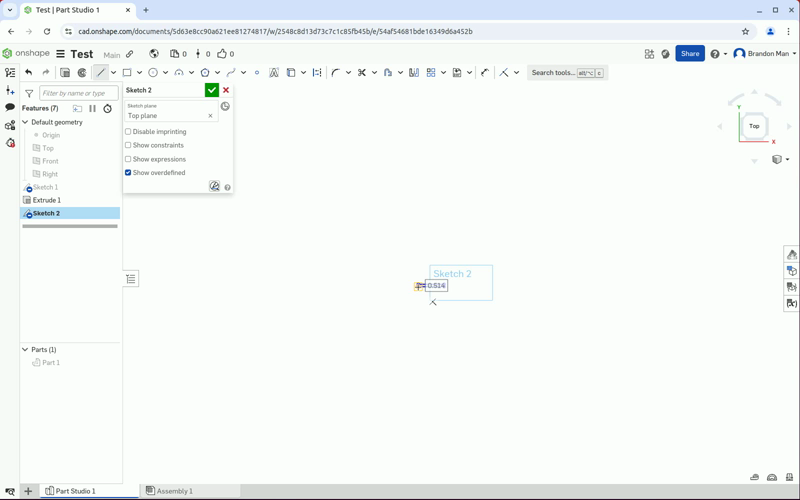
key(esc)
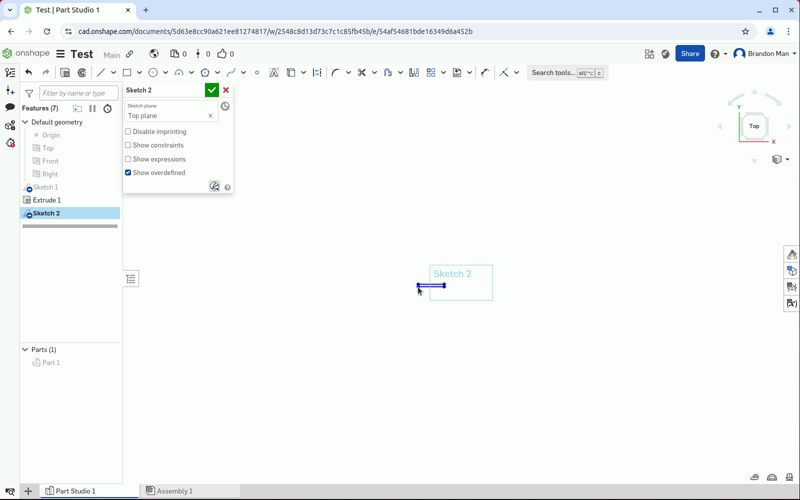
mouse_move(440, 286)
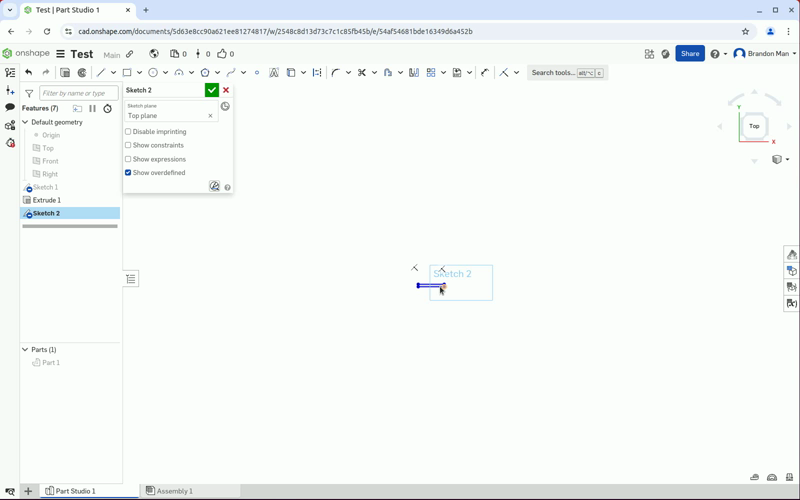
scroll(6)
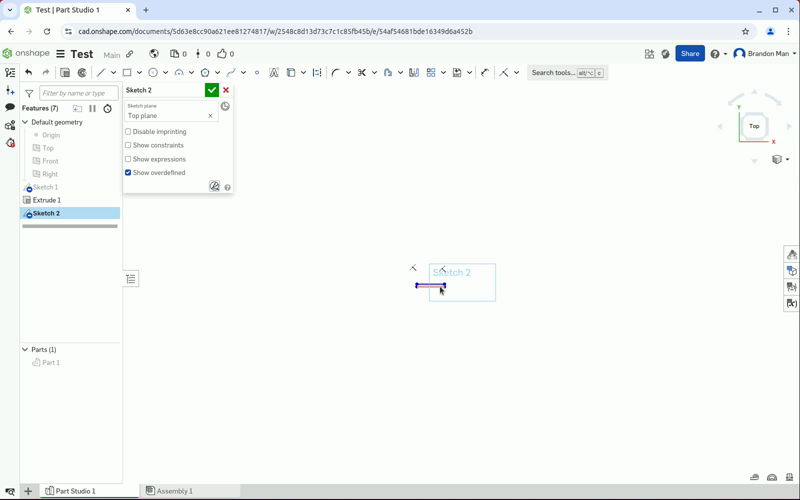
scroll(6)
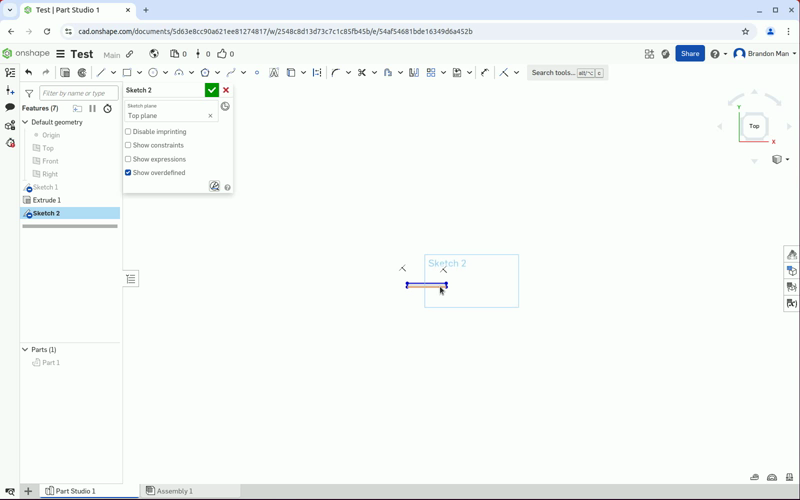
scroll(6)
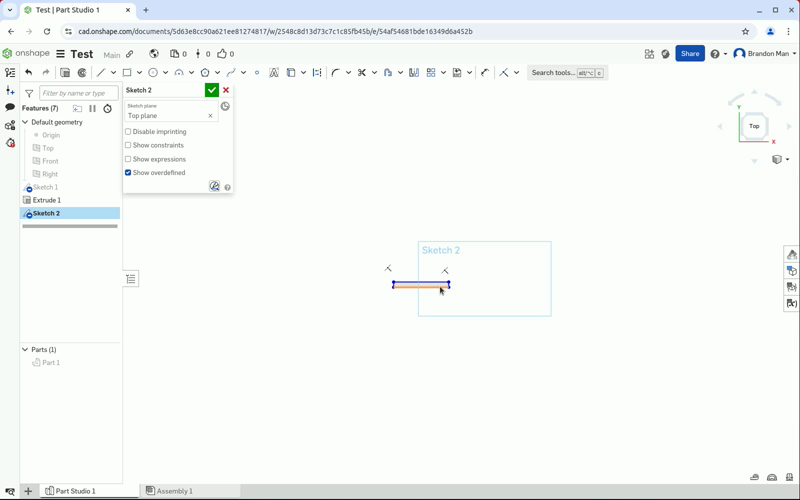
scroll(6)
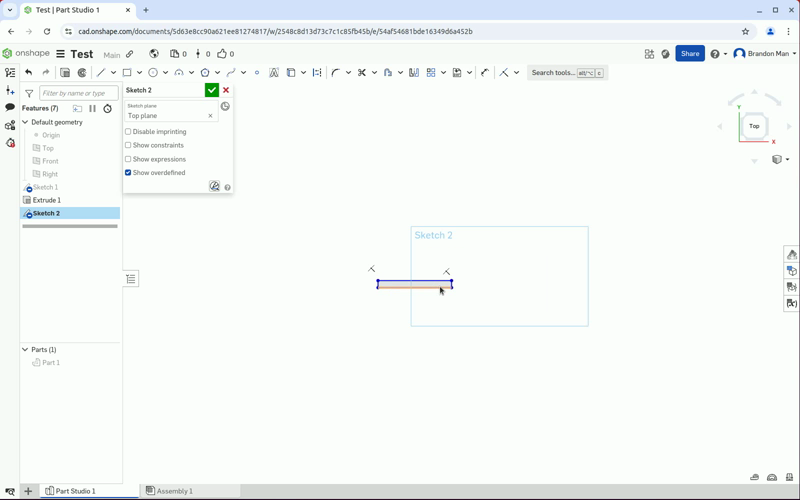
scroll(6)
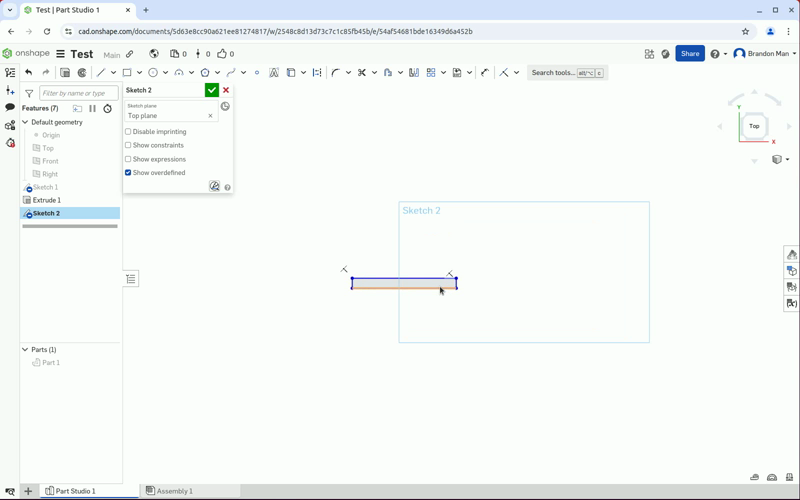
scroll(6)
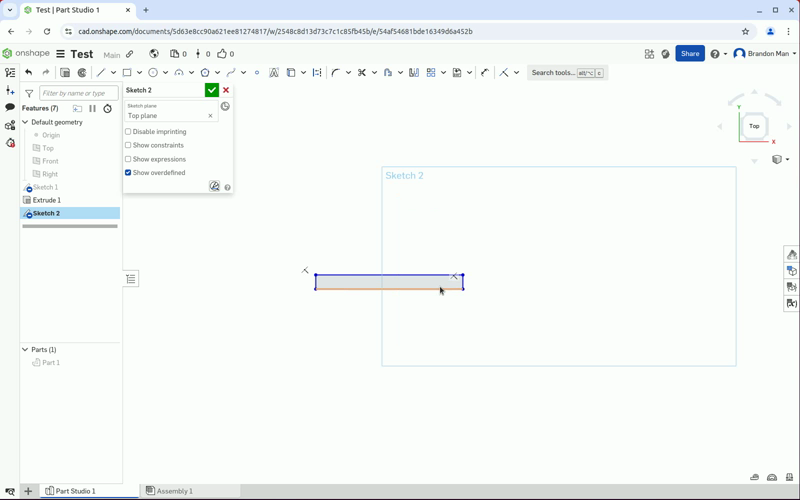
scroll(6)
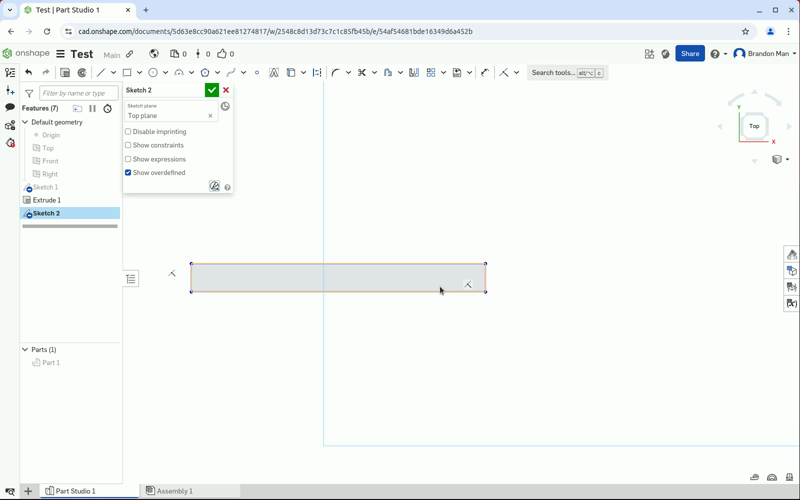
click(440, 286)
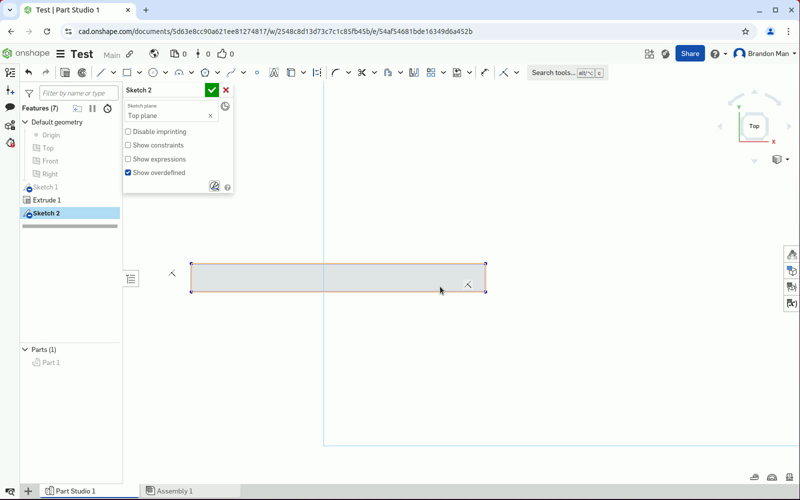
scroll(-6)
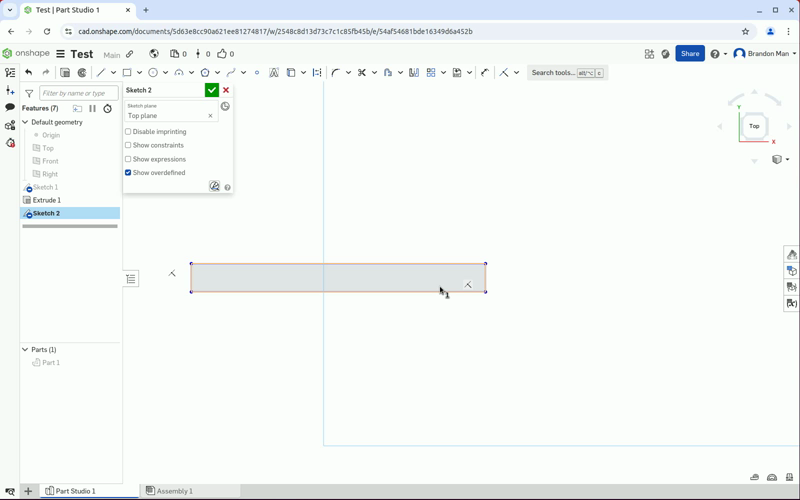
scroll(-6)
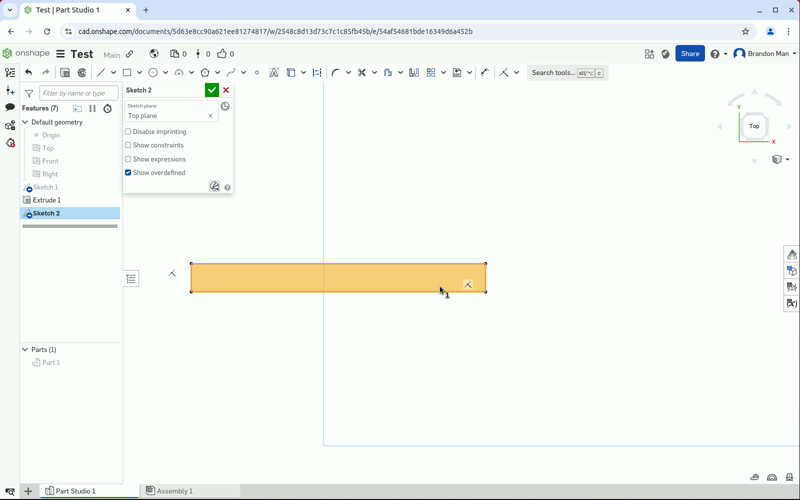
scroll(-6)
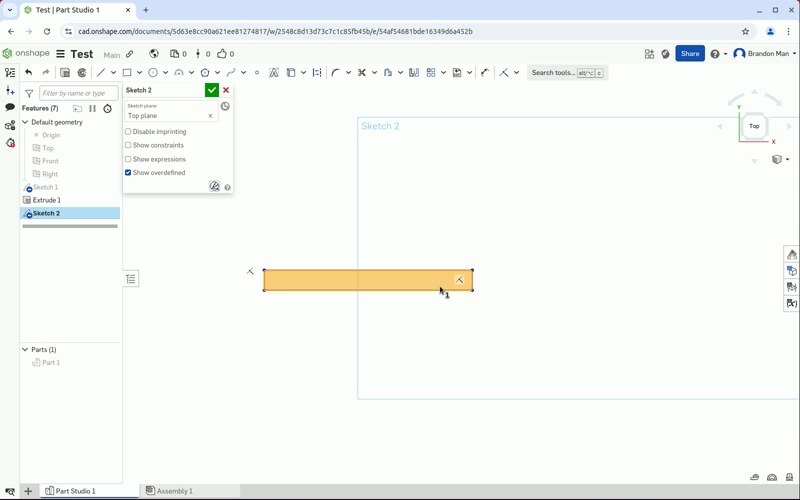
scroll(-6)
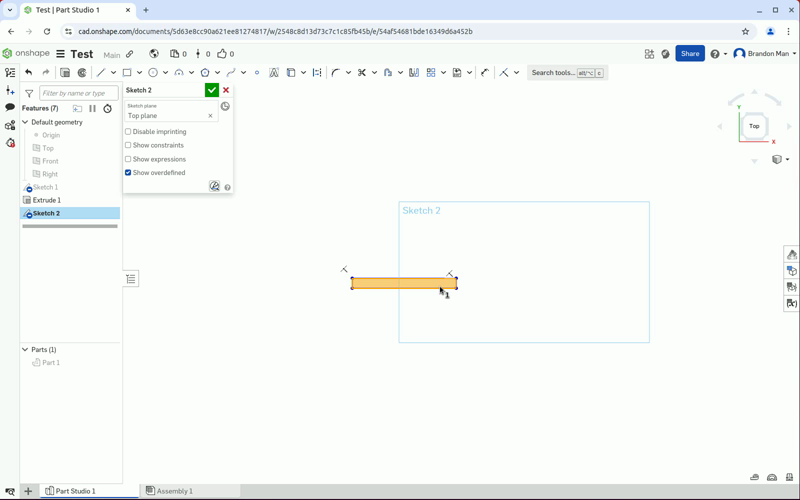
scroll(-6)
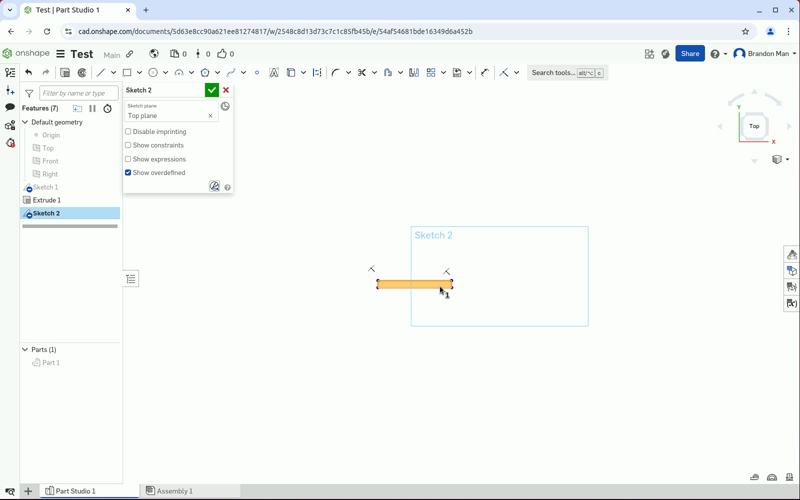
scroll(-6)
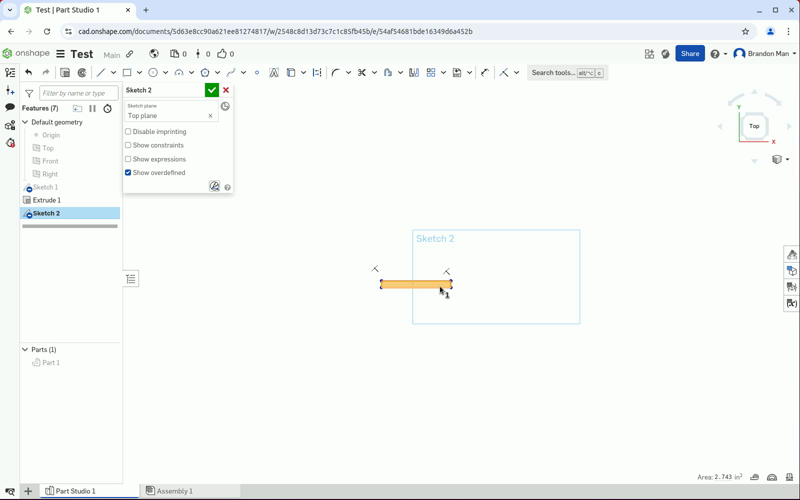
scroll(-6)
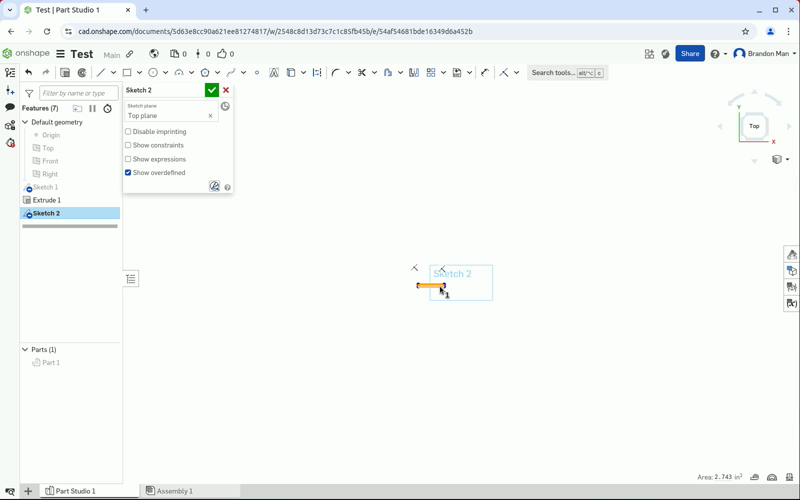
mouse_move(73, 352)
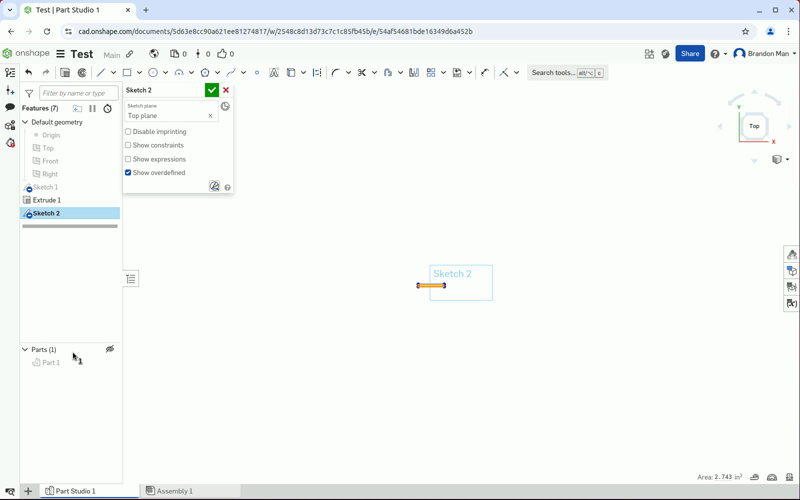
key(shift+y)
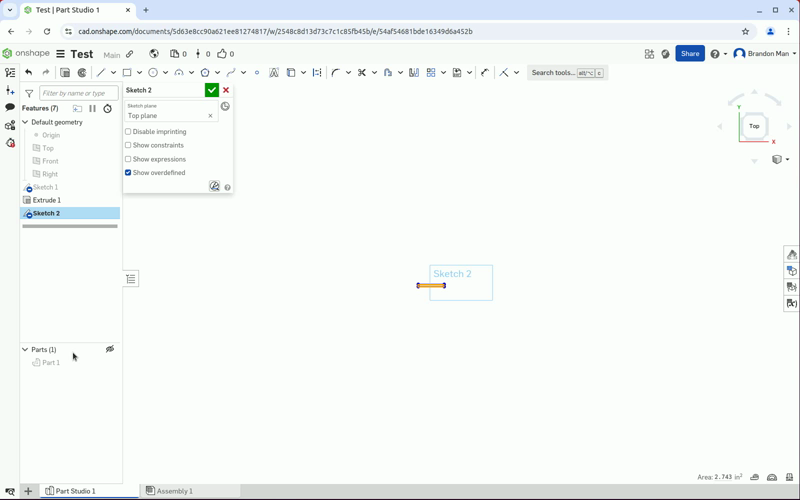
key(shift+e)
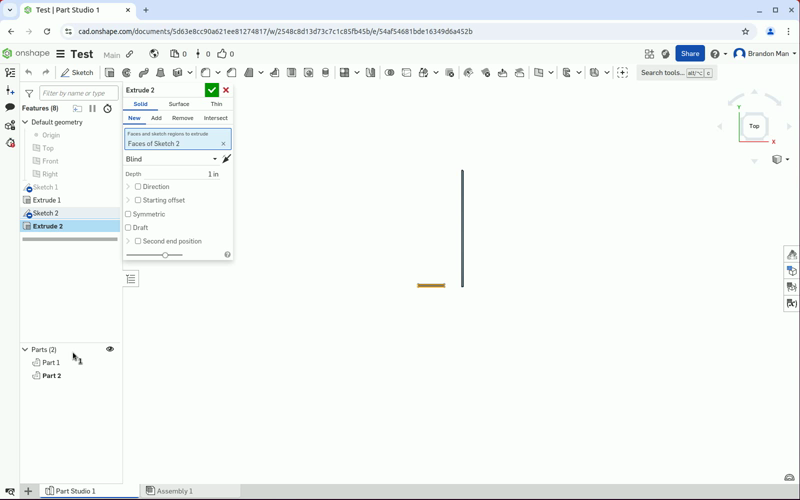
mouse_move(143, 106)
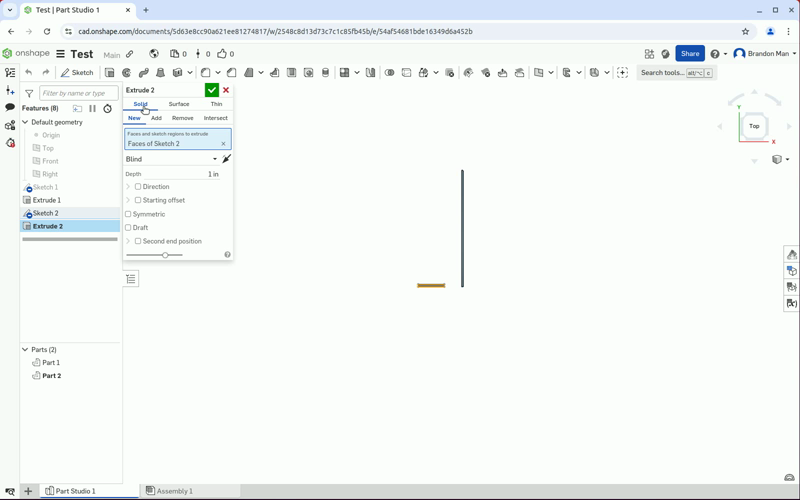
click(143, 106)
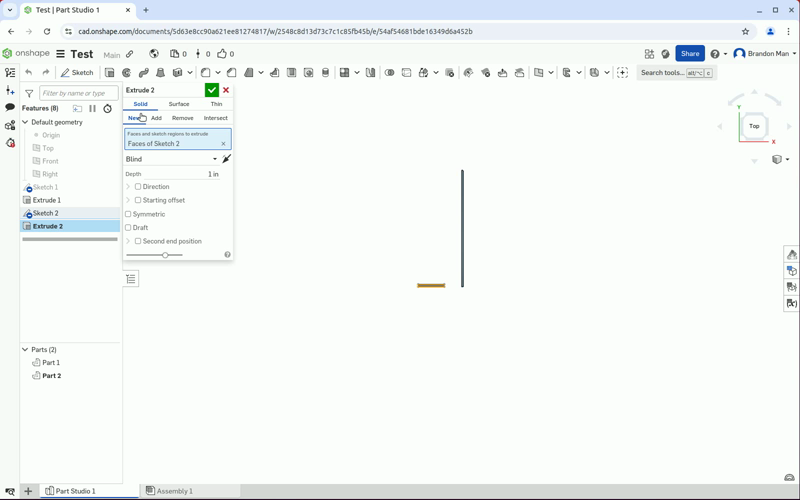
mouse_move(137, 120)
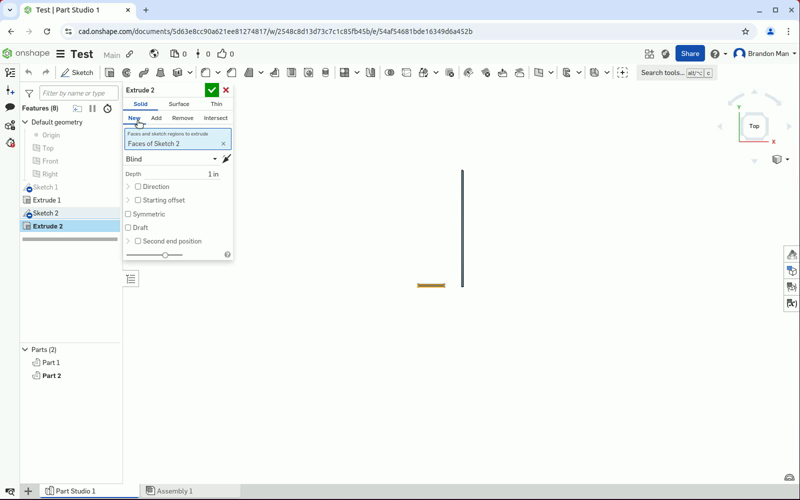
click(137, 120)
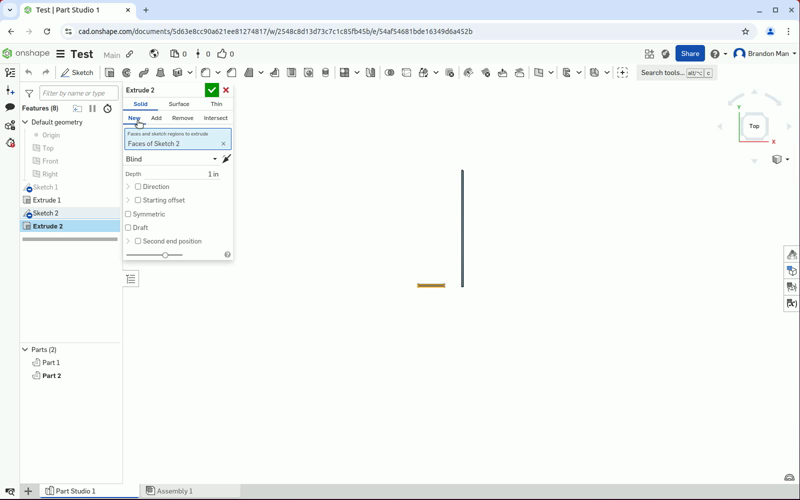
key(tab, 4)
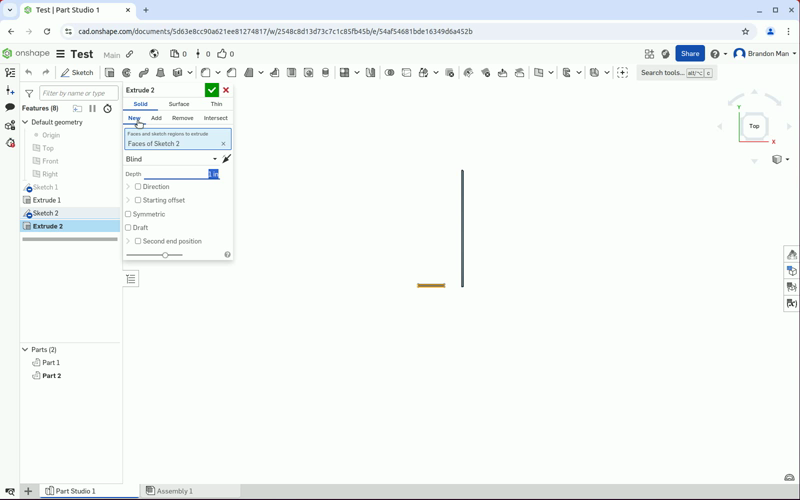
text(-0.963)
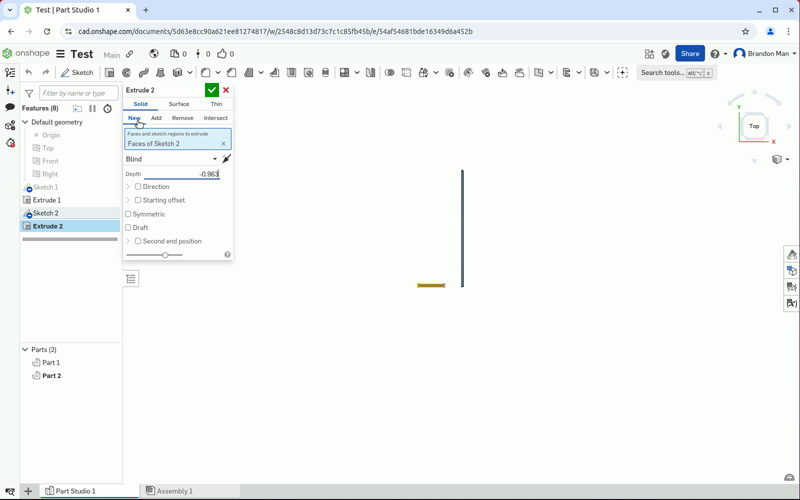
key(enter)
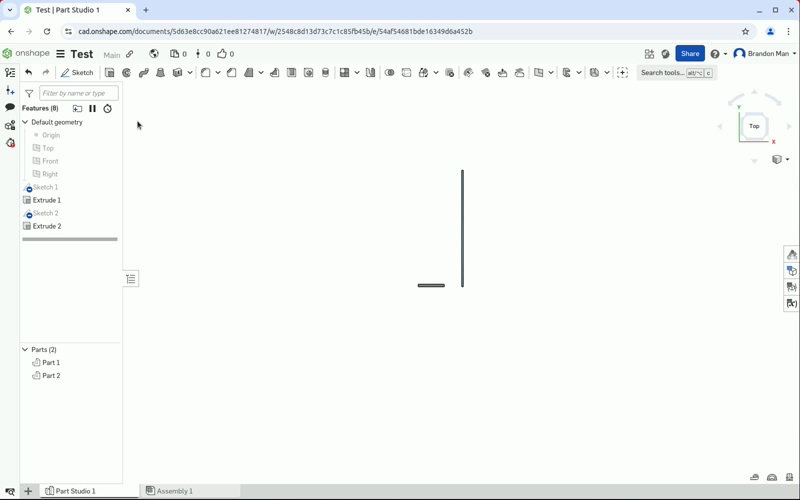
key(shift+h)
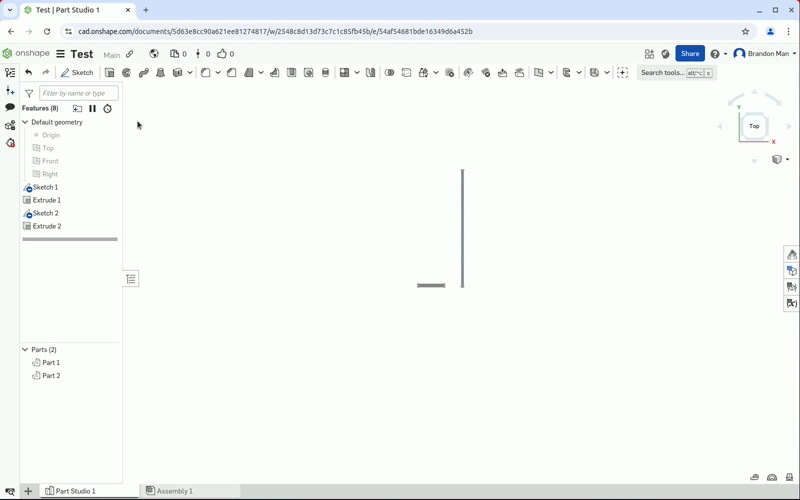
key(shift+h)
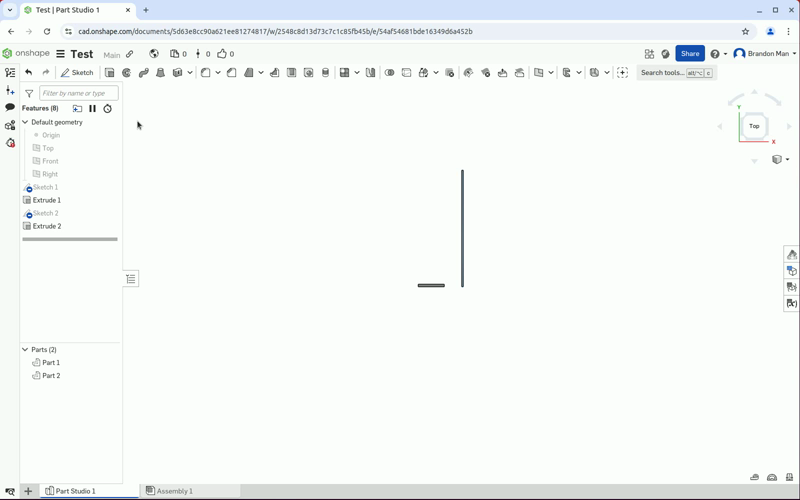
mouse_move(73, 189)
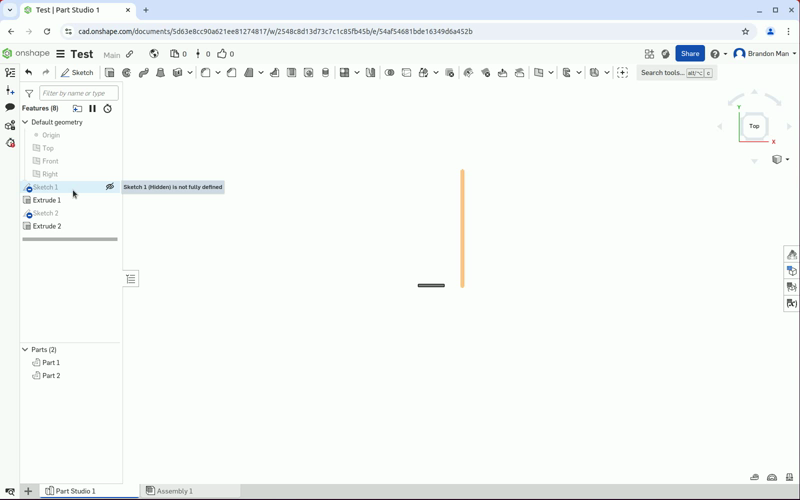
click(73, 189)
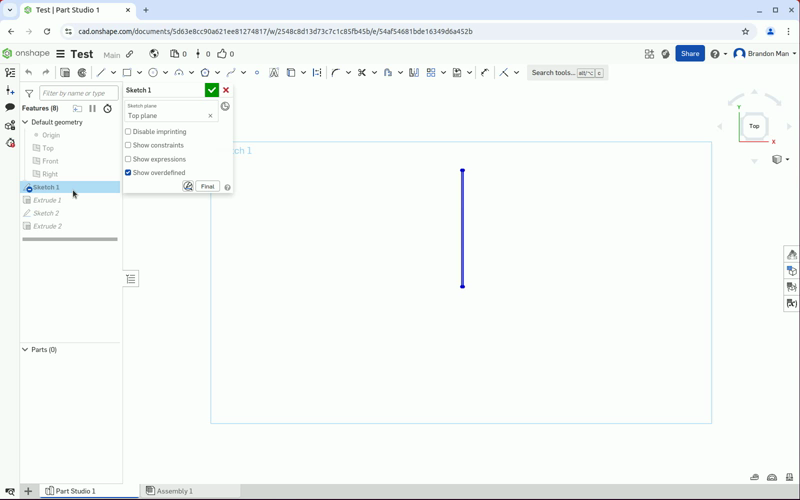
mouse_move(229, 92)
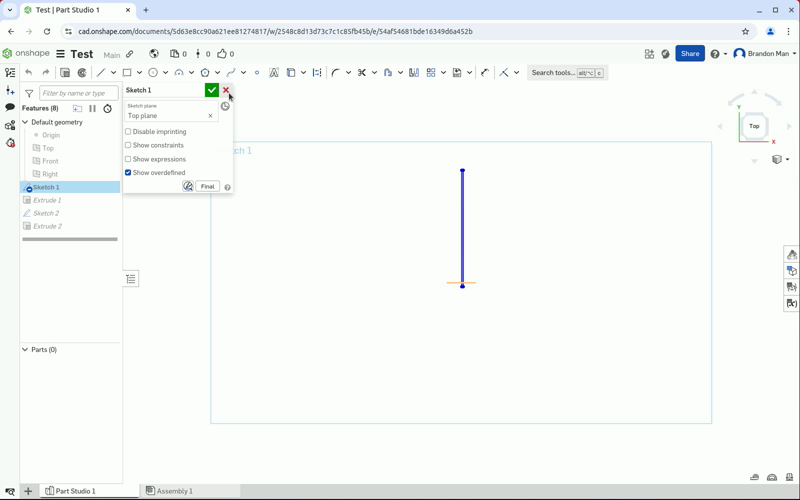
click(229, 92)
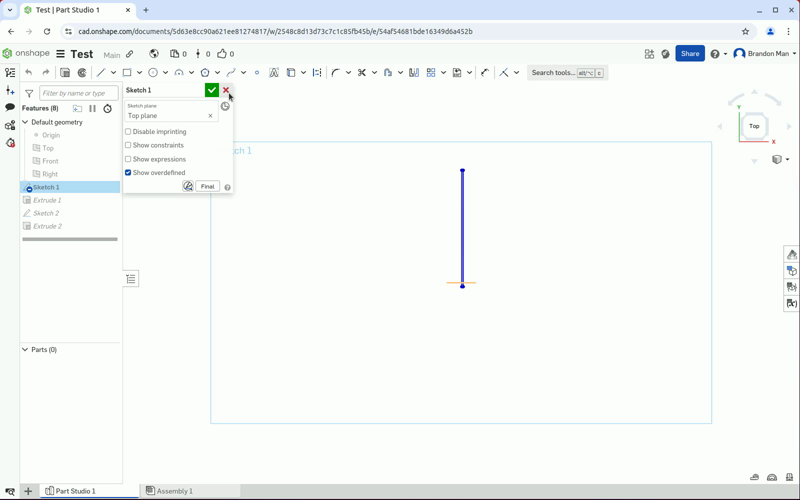
key(shift+s)
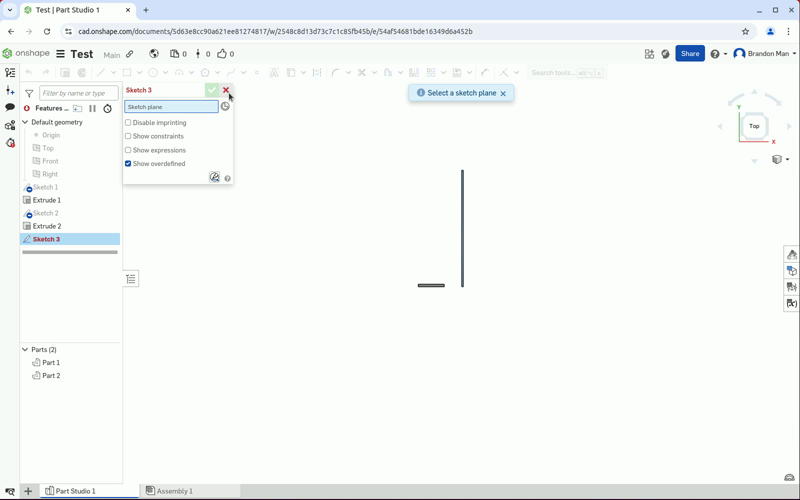
mouse_move(73, 150)
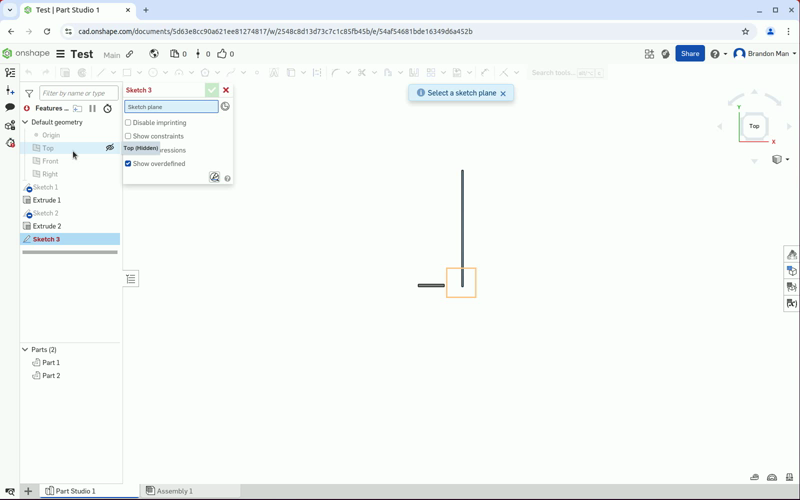
click(73, 150)
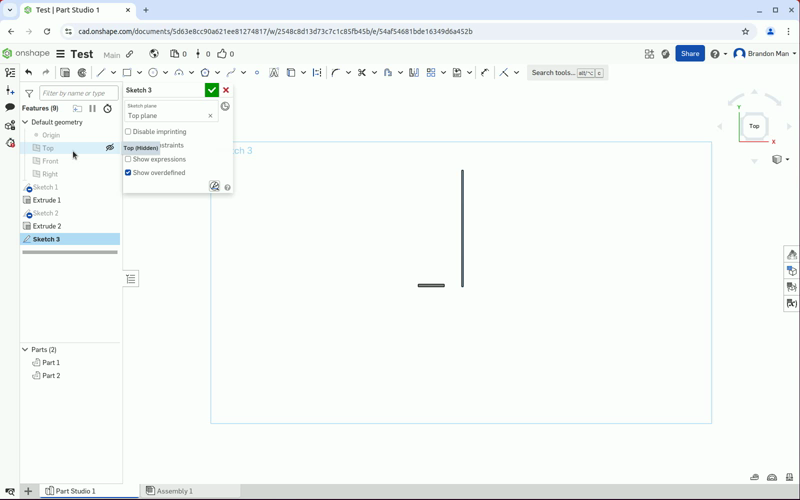
mouse_move(73, 352)
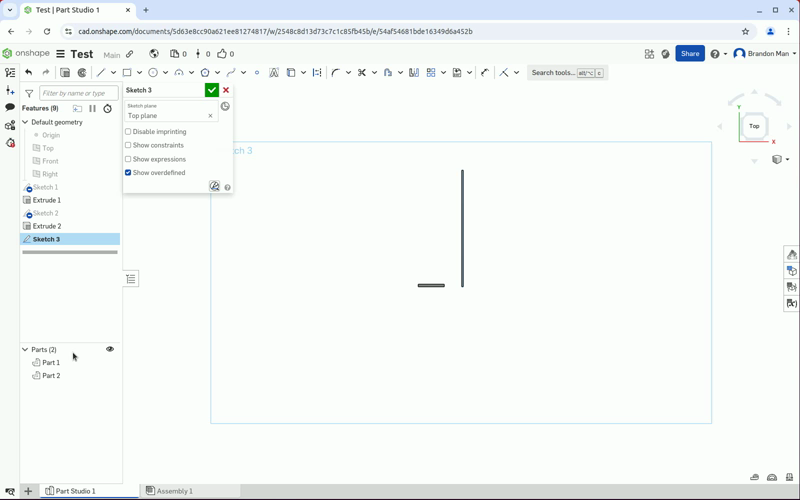
key(y)
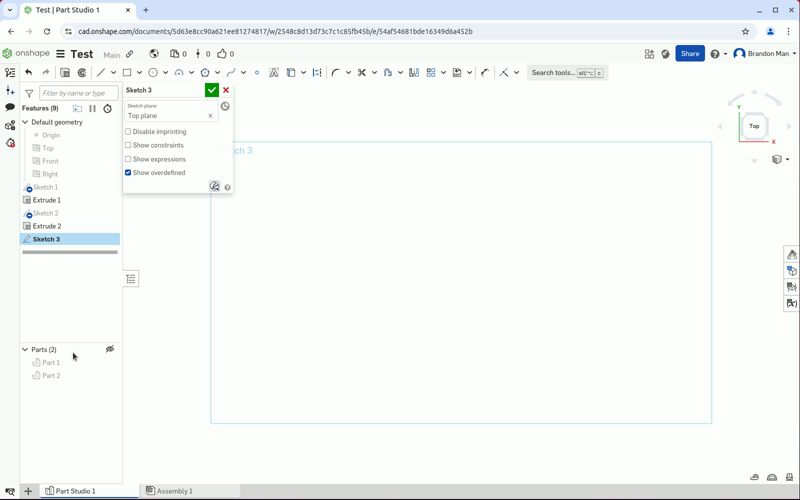
key(l)
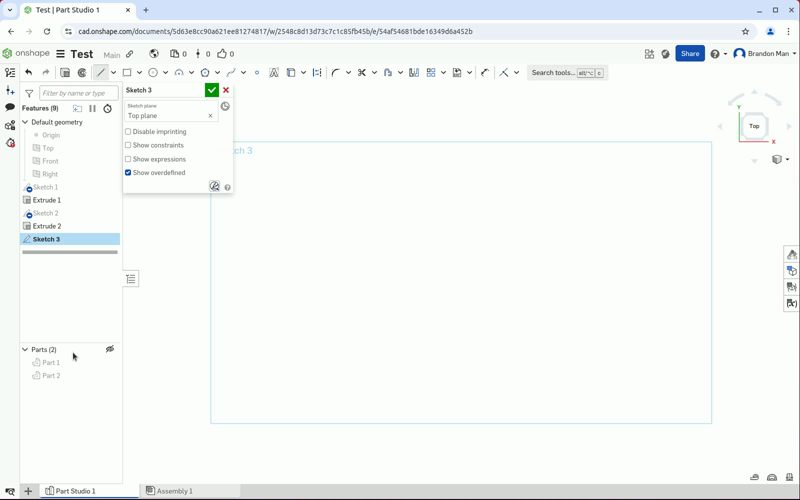
key_down(shift)
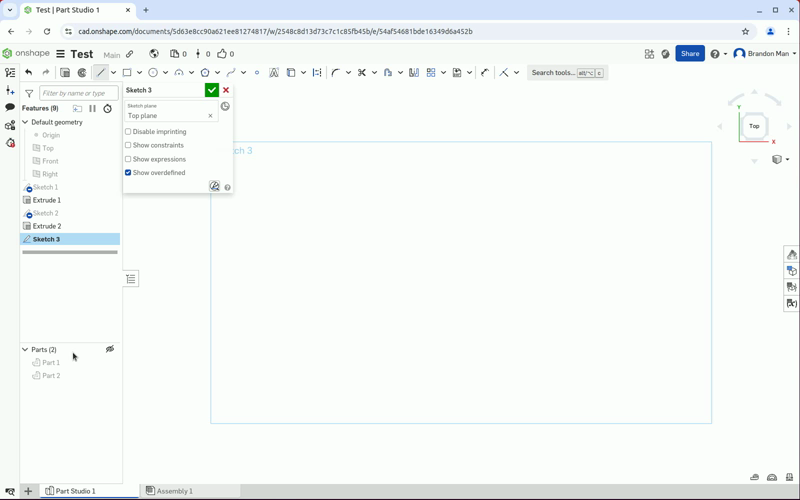
mouse_move(397, 341)
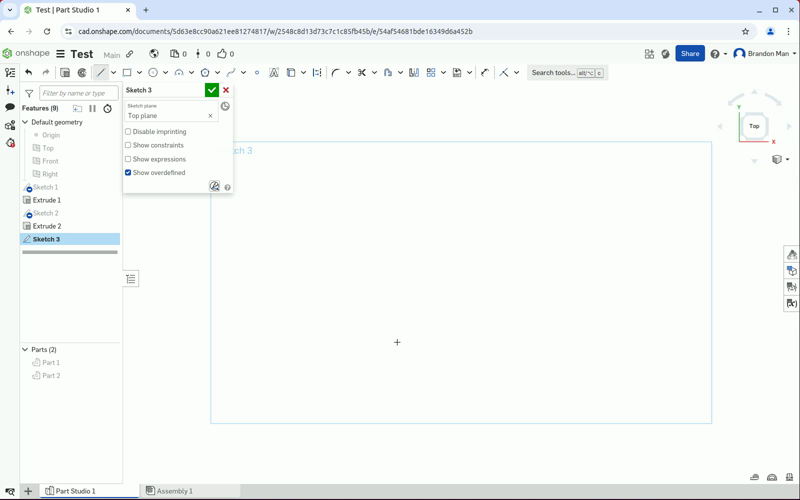
click(397, 341)
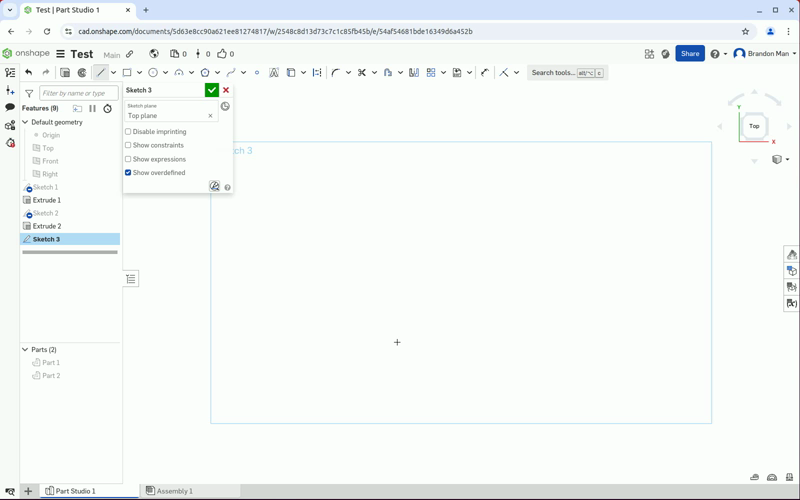
key_up(shift)
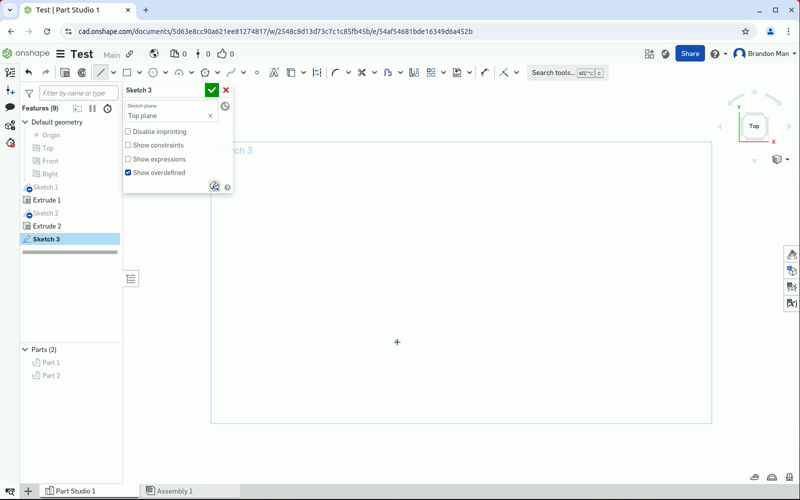
key_down(shift)
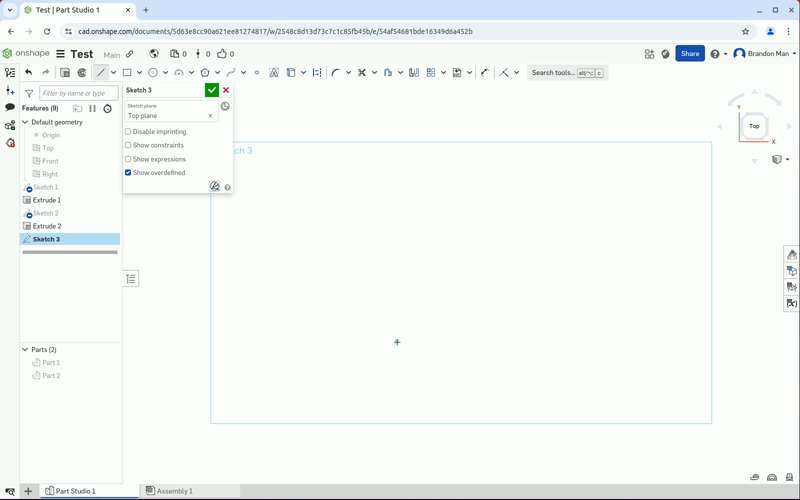
mouse_move(518, 341)
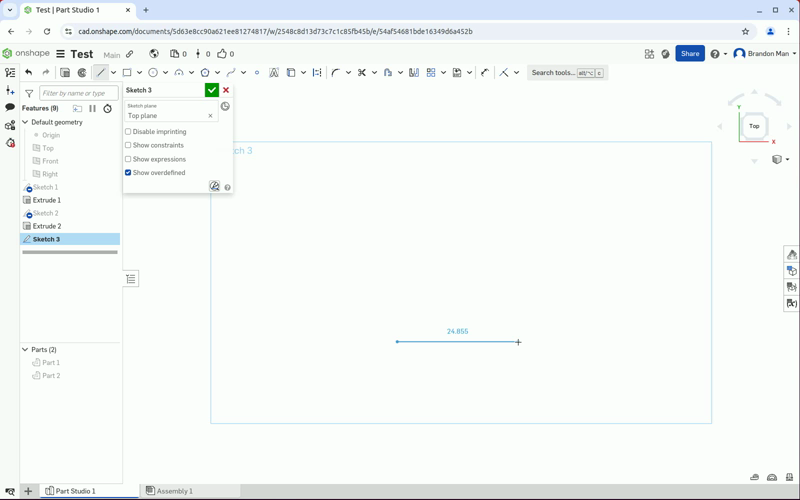
click(518, 341)
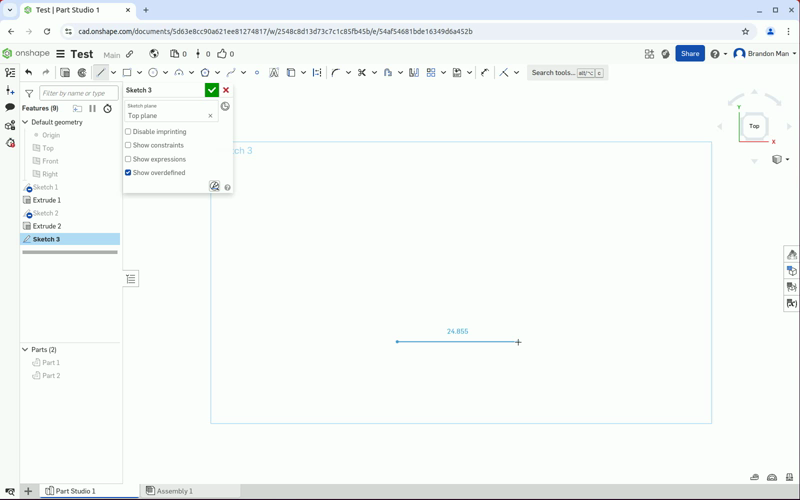
key_up(shift)
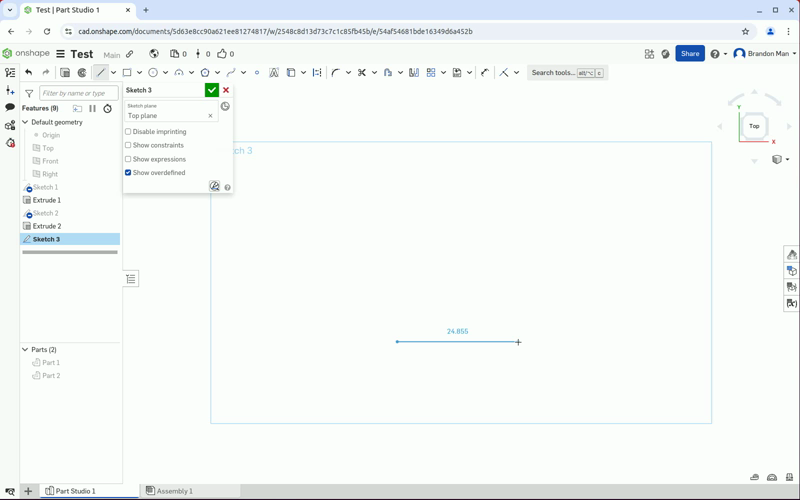
key_down(shift)
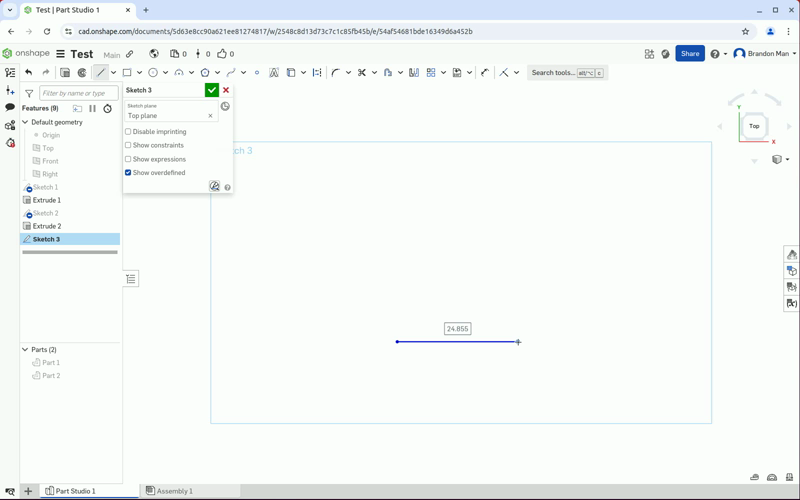
mouse_move(518, 227)
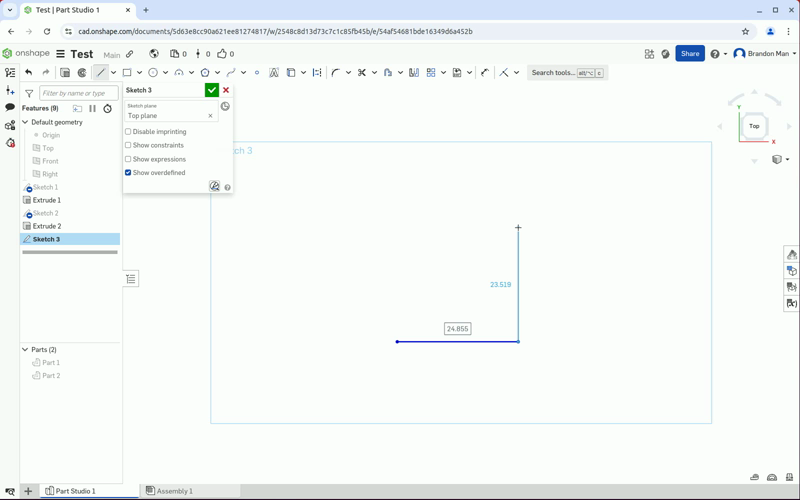
click(518, 227)
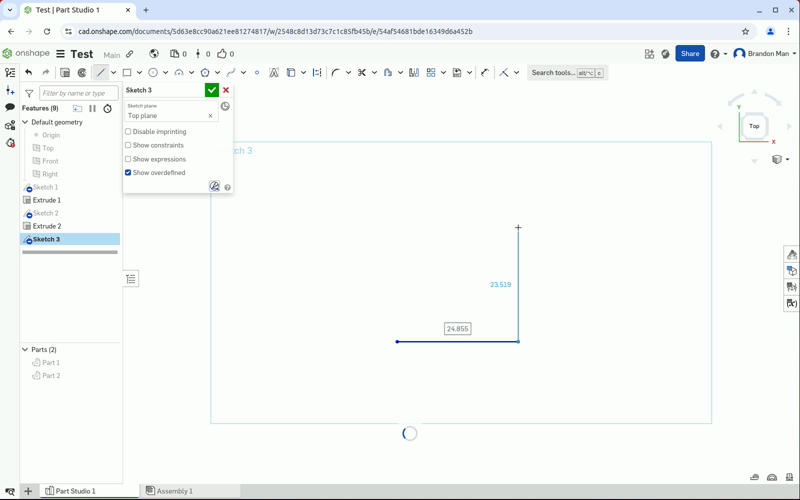
key_up(shift)
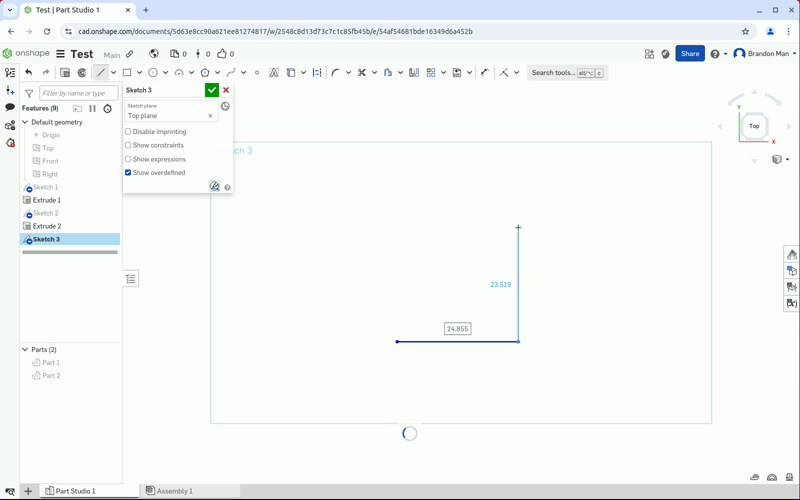
key_down(shift)
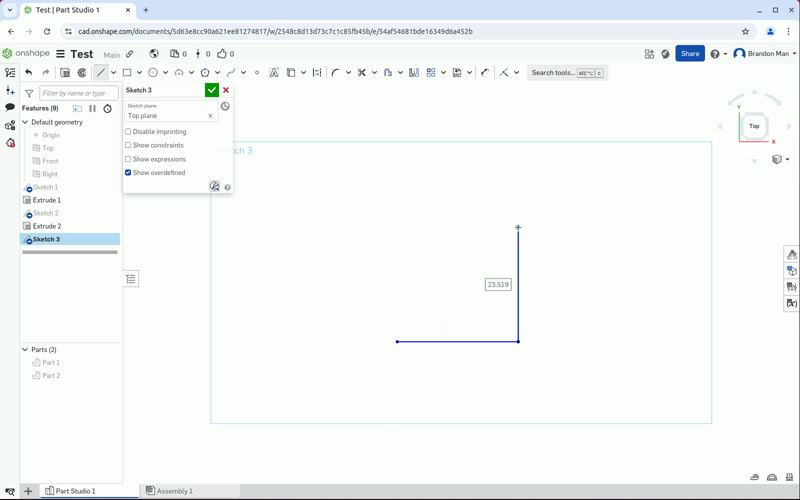
mouse_move(397, 227)
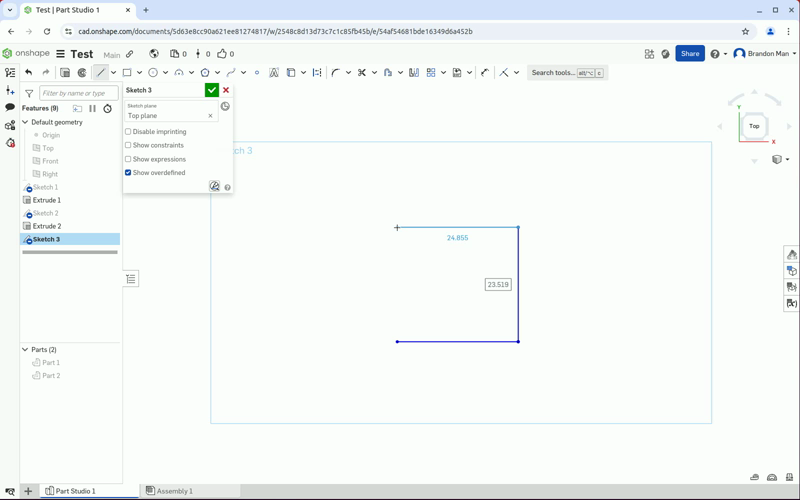
click(397, 227)
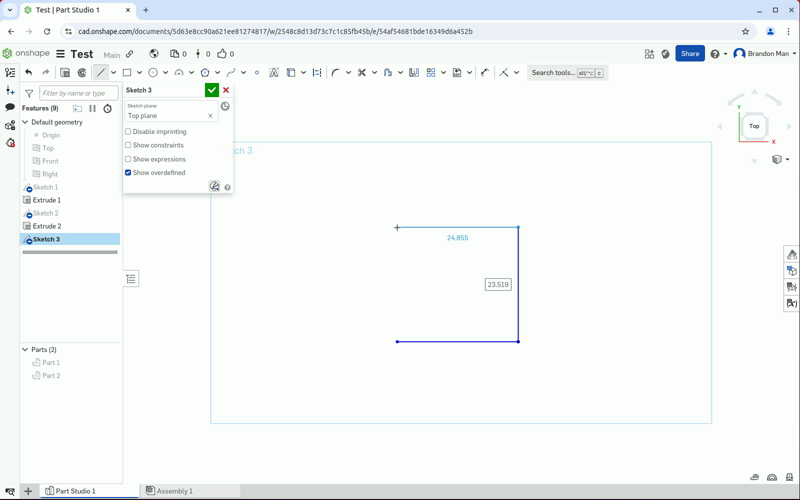
key_up(shift)
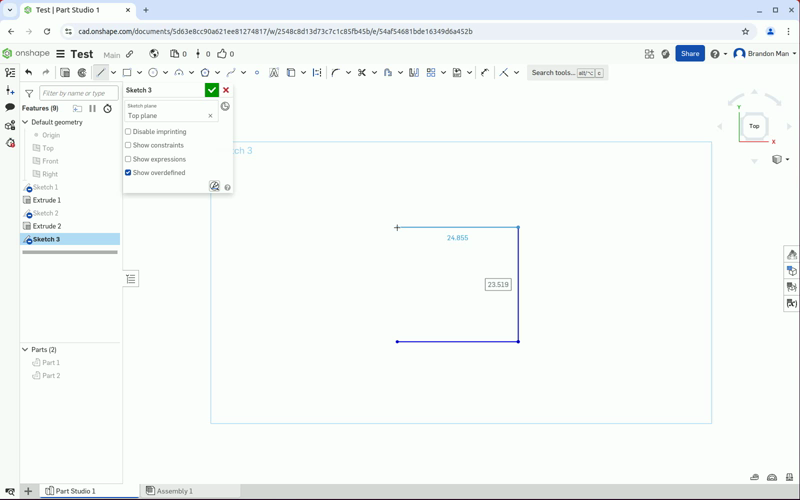
key_down(shift)
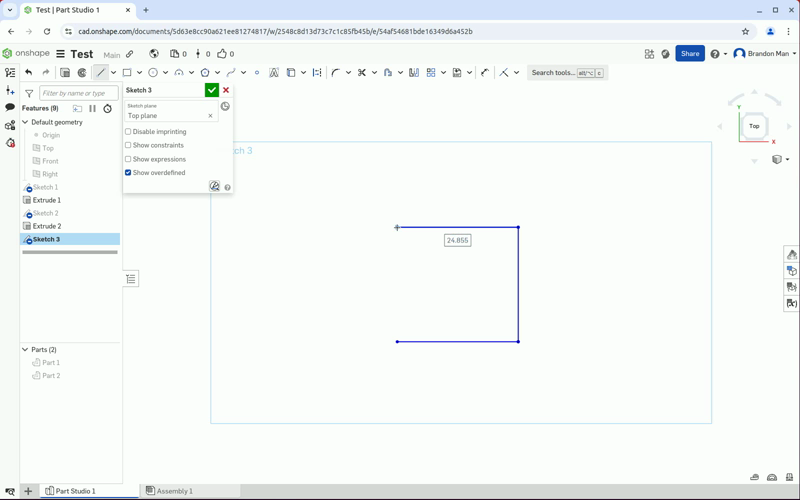
mouse_move(397, 341)
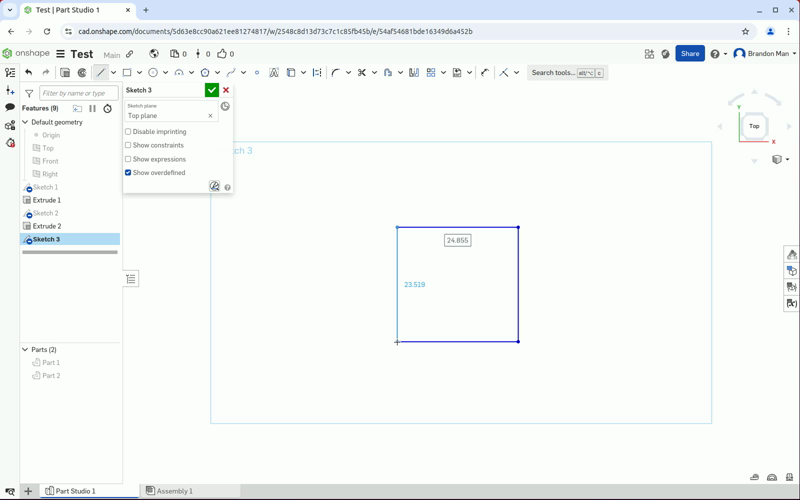
key_up(shift)
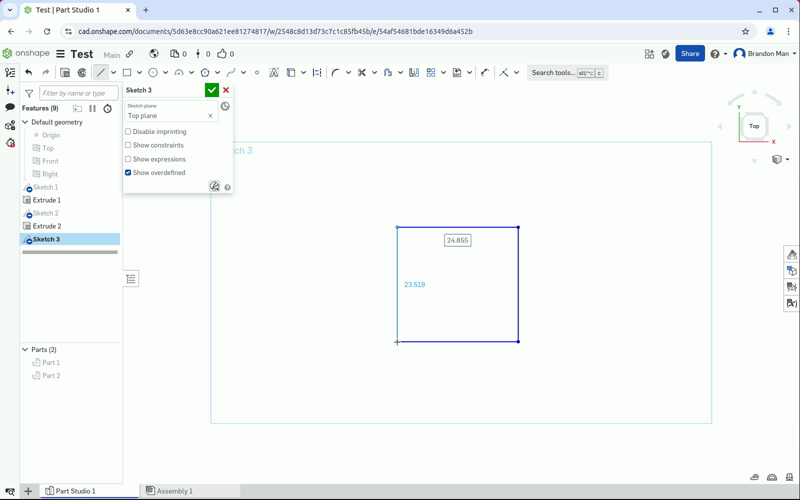
click(397, 341)
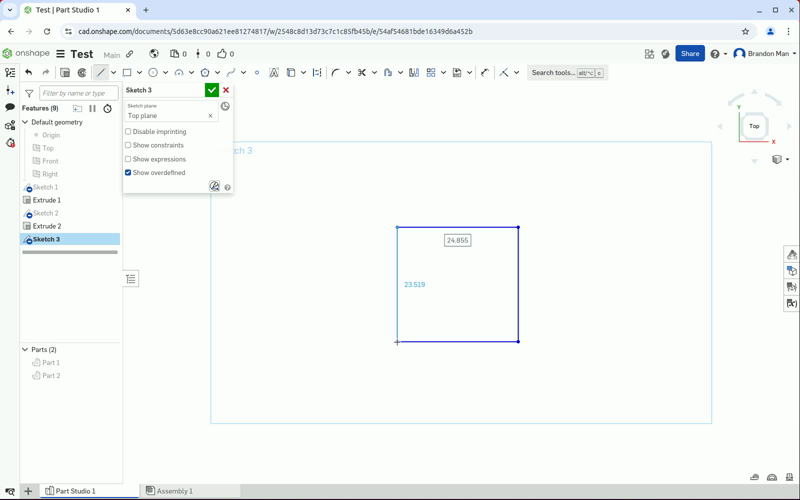
key(esc)
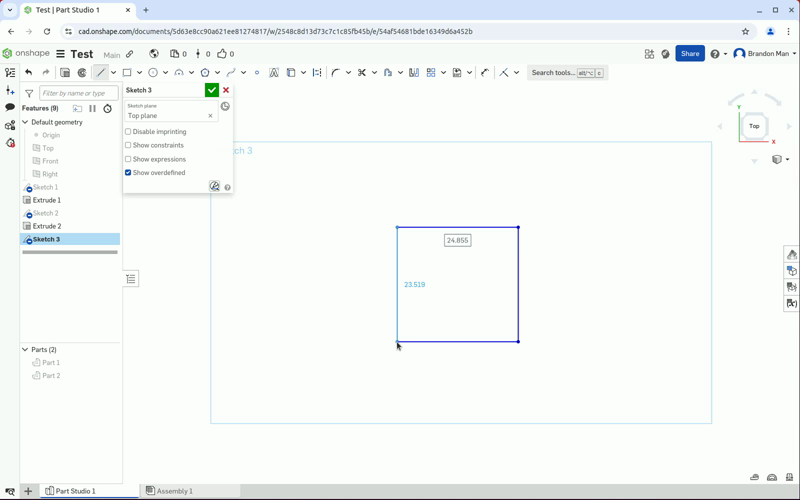
mouse_move(421, 307)
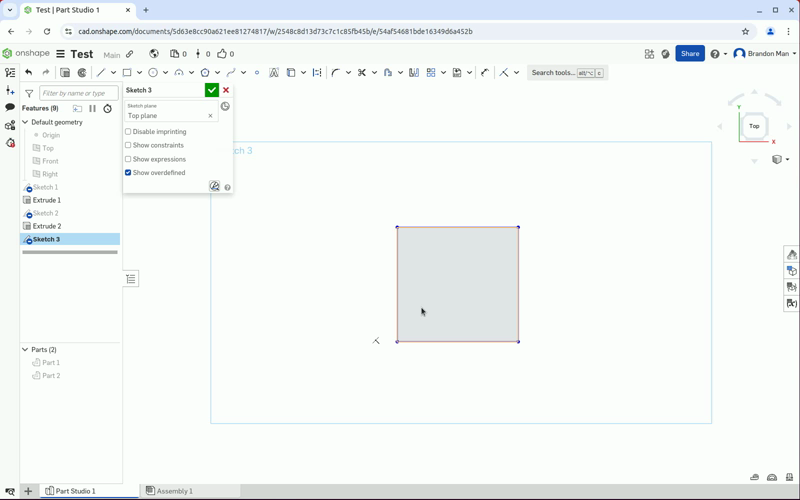
click(421, 307)
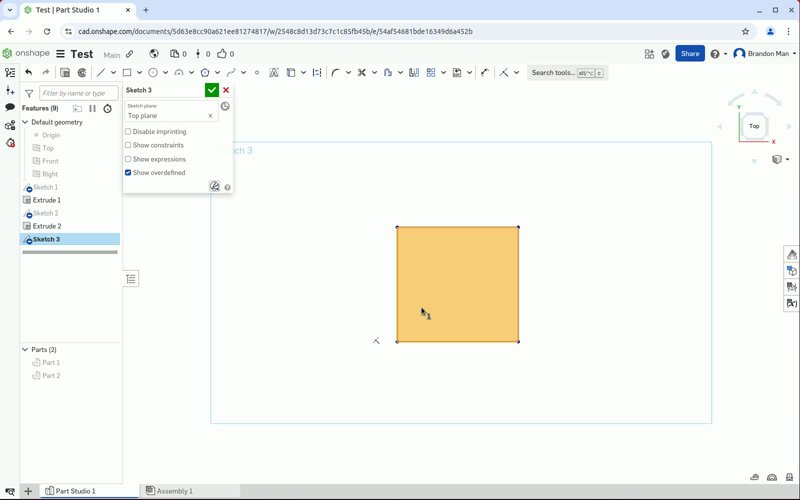
mouse_move(73, 352)
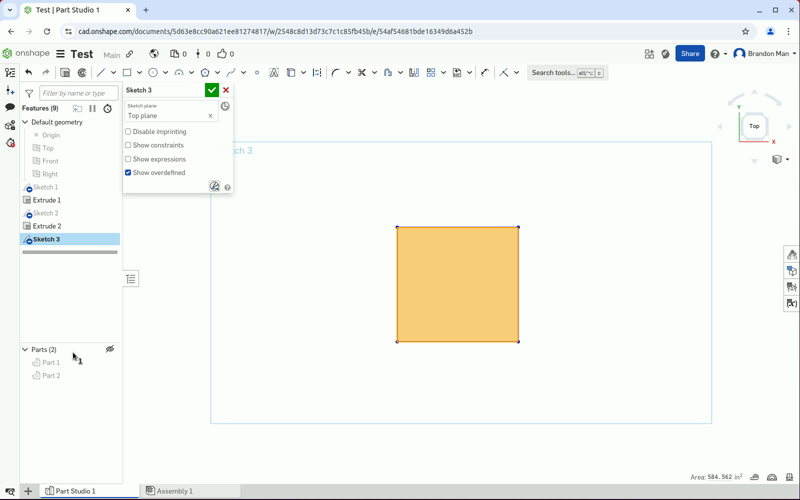
key(shift+y)
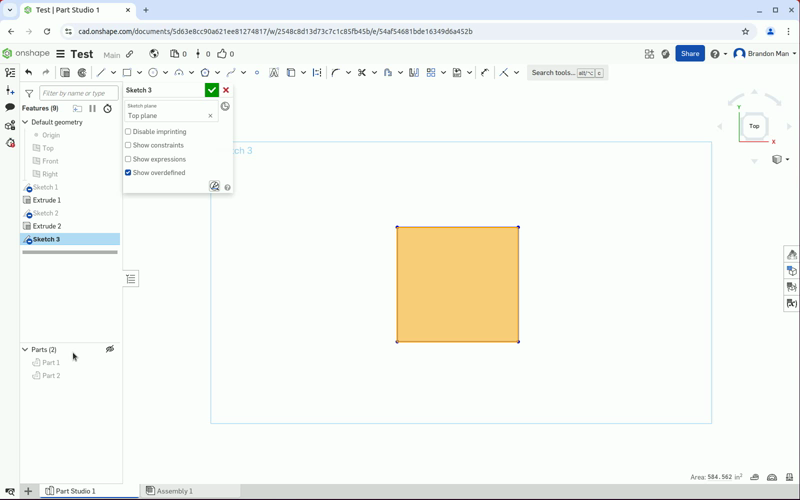
key(shift+e)
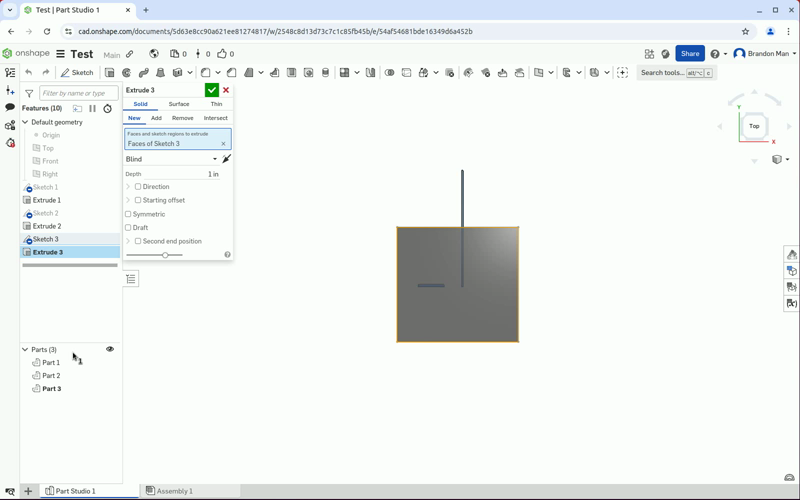
mouse_move(143, 106)
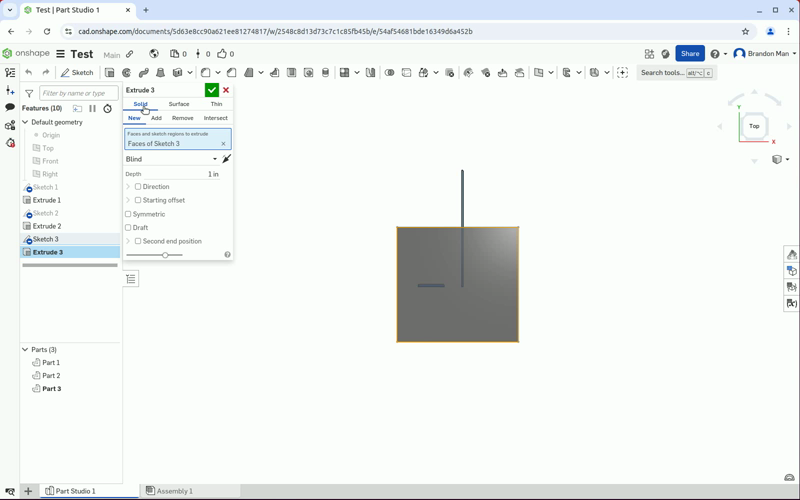
click(143, 106)
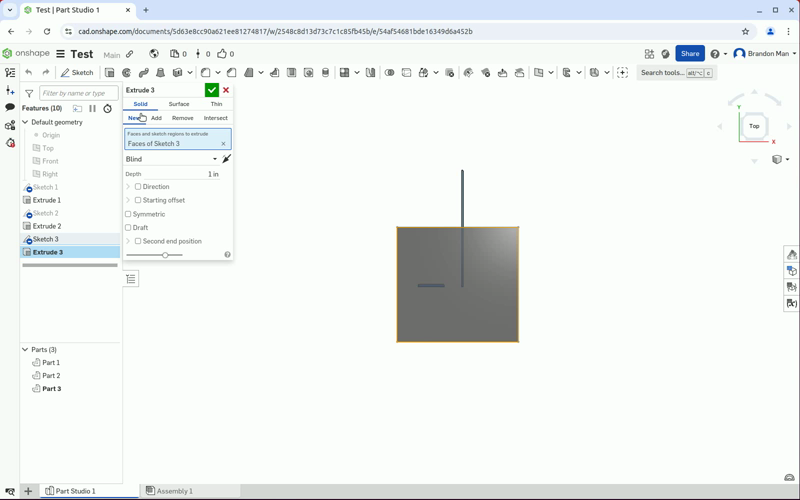
mouse_move(137, 120)
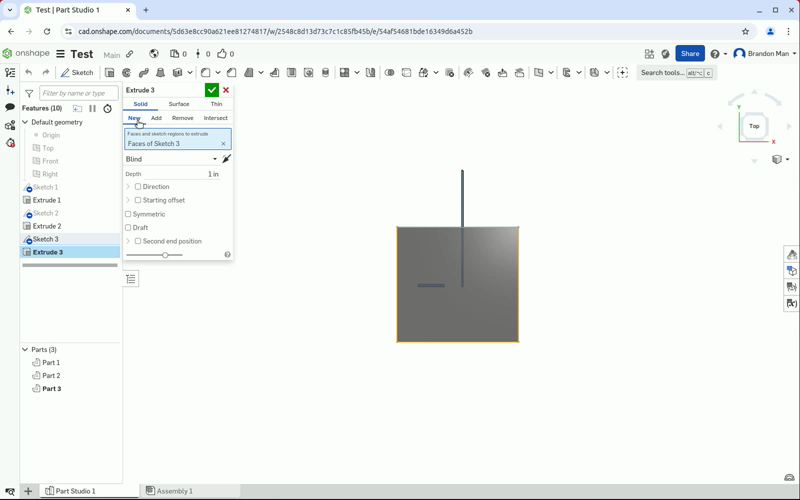
click(137, 120)
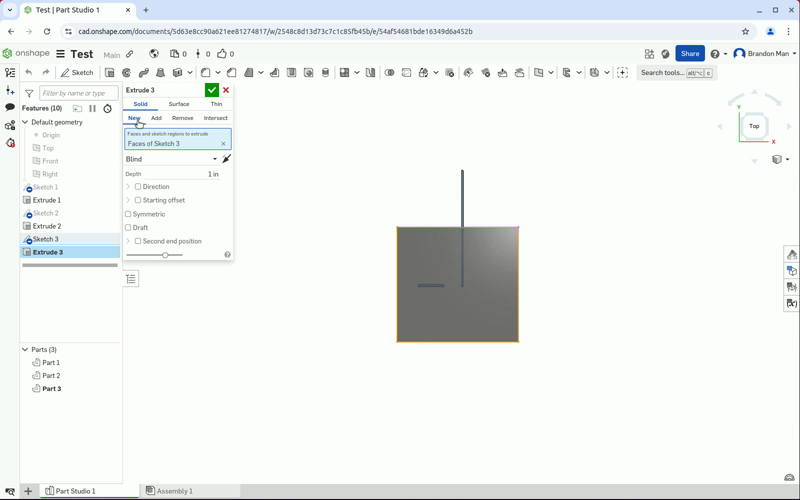
key(tab, 4)
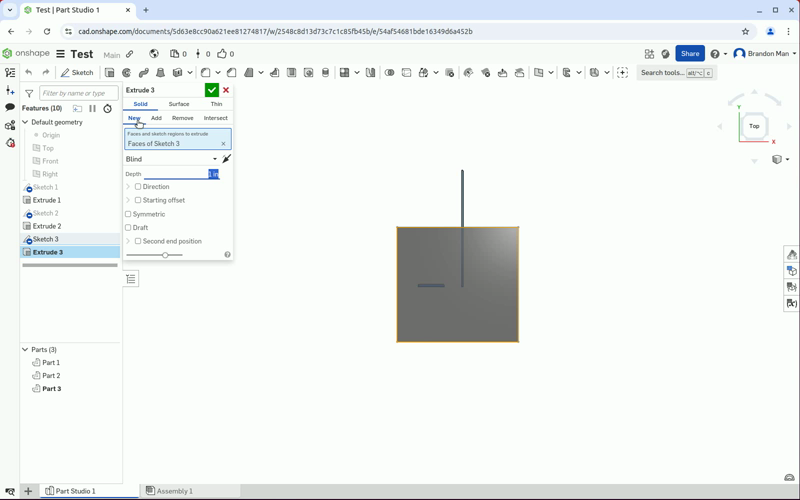
text(0.241)
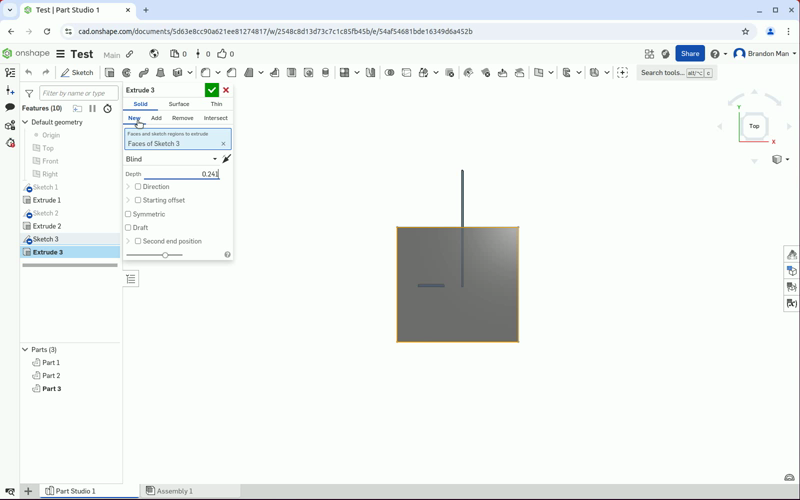
key(enter)
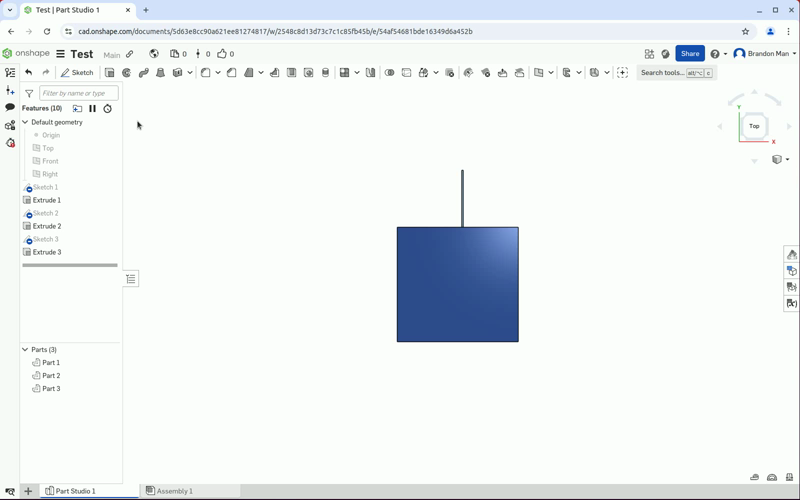
key(shift+h)
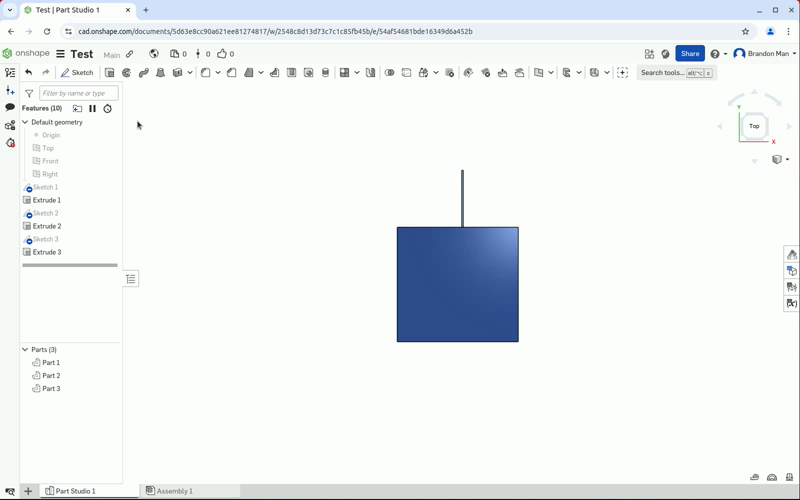
key(shift+h)
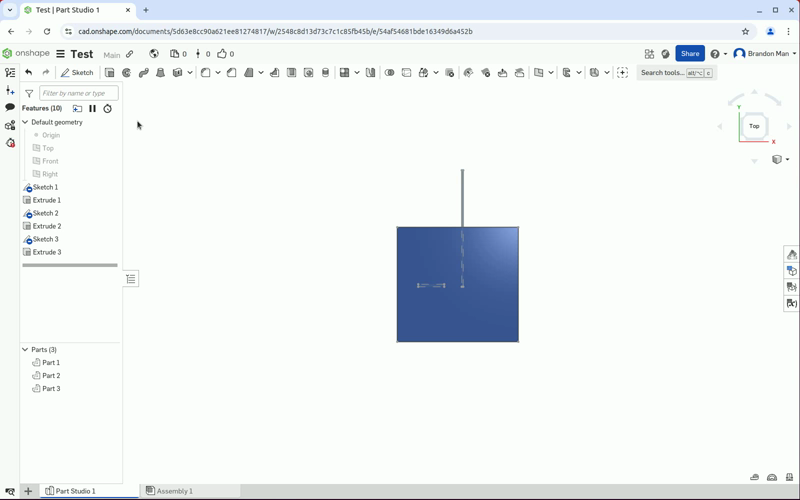
key(shift+7)
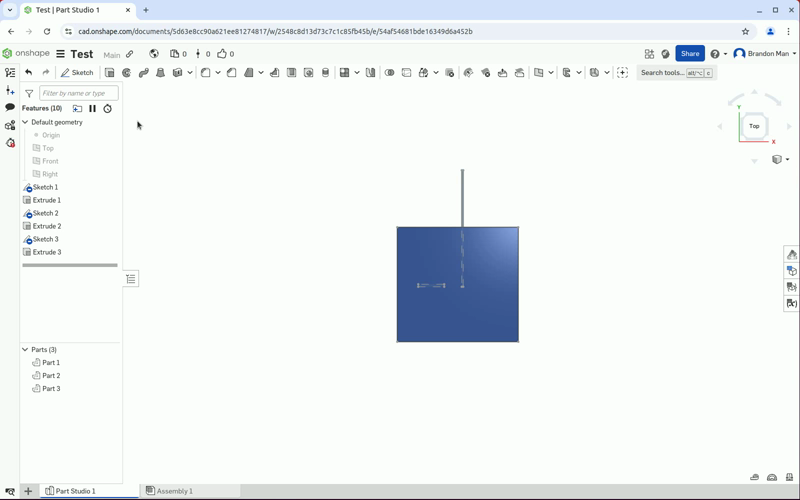
key(up, 3)
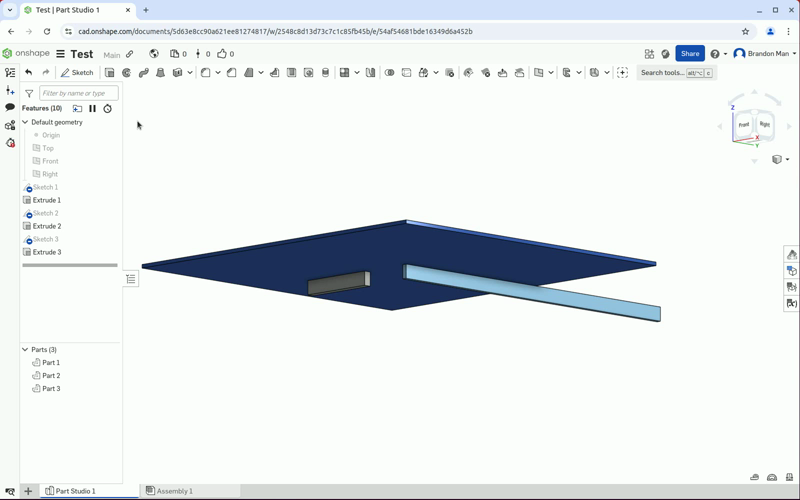
key(left, 3)
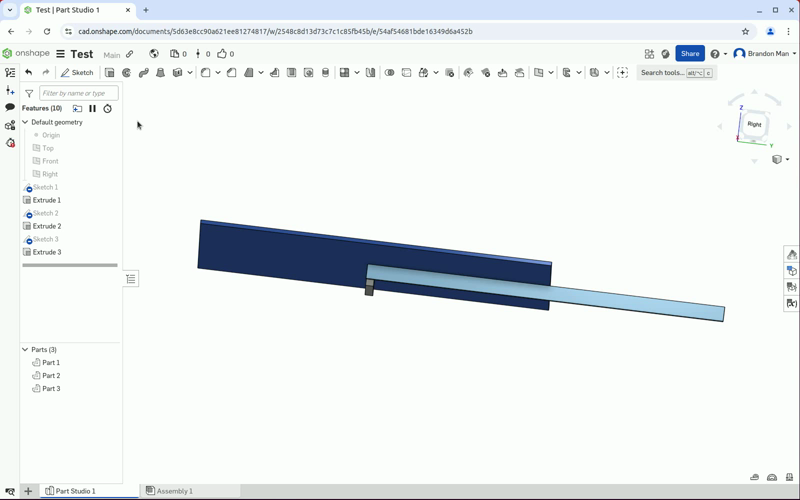
key(right, 3)
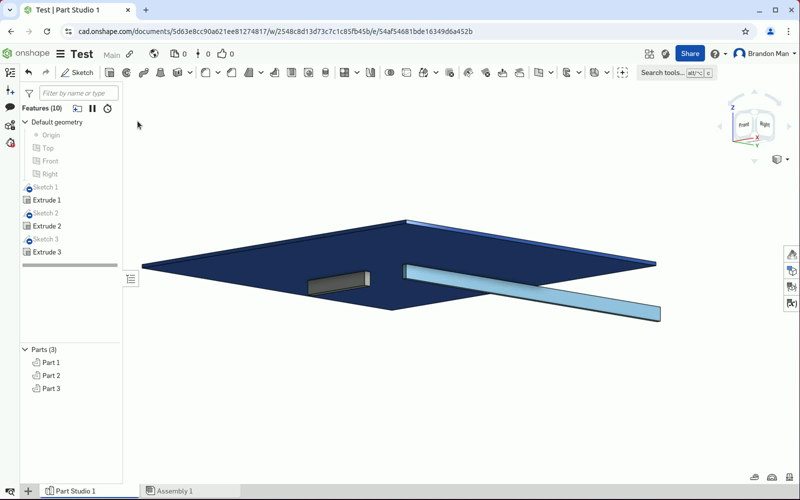
key(down, 3)
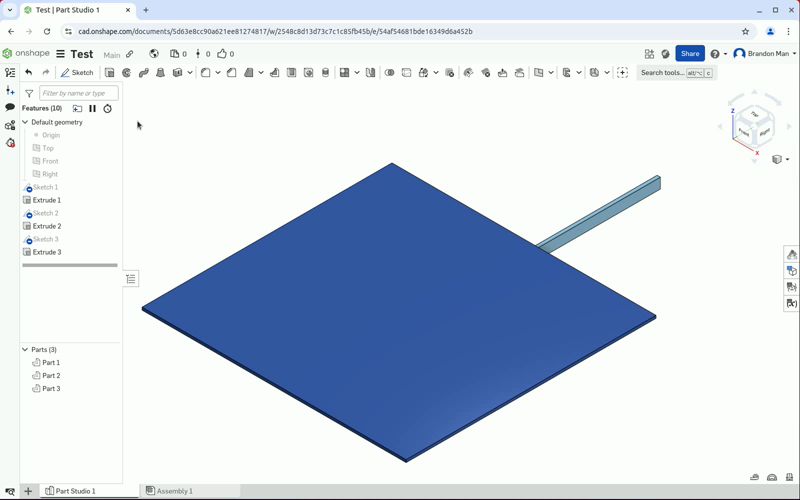
mouse_move(73, 189)
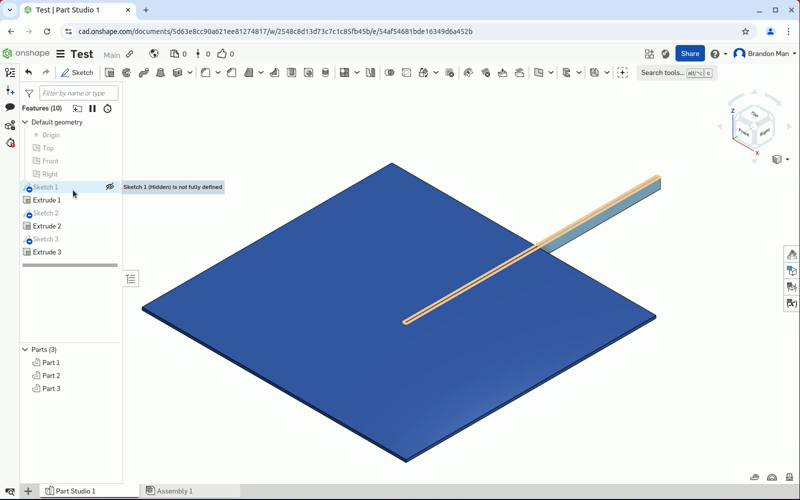
click(73, 189)